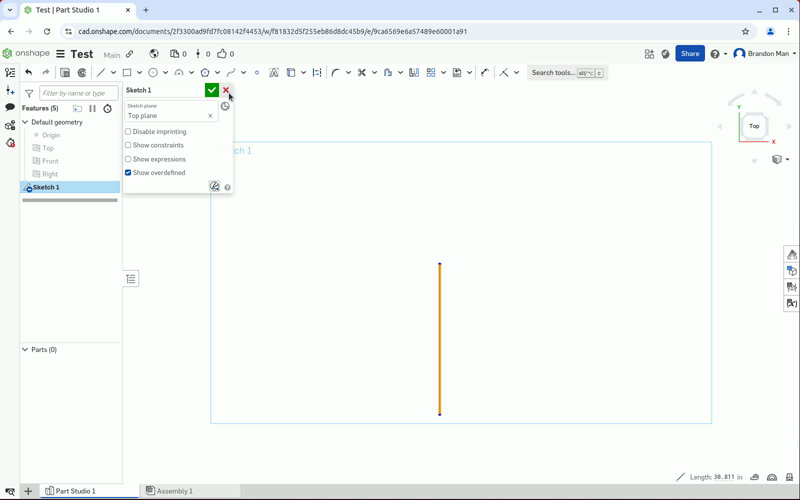
key(shift+h)
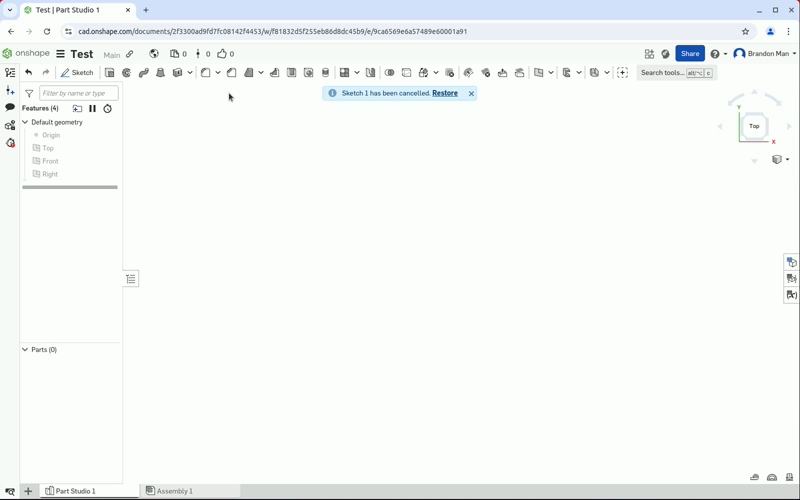
mouse_move(73, 352)
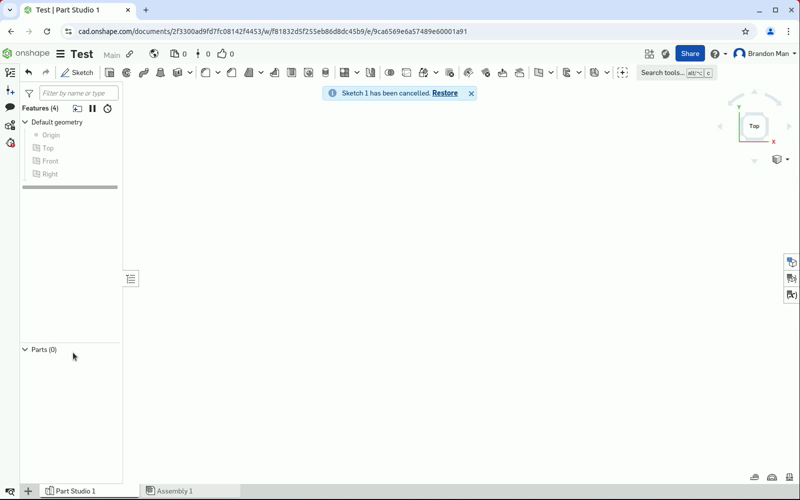
key(y)
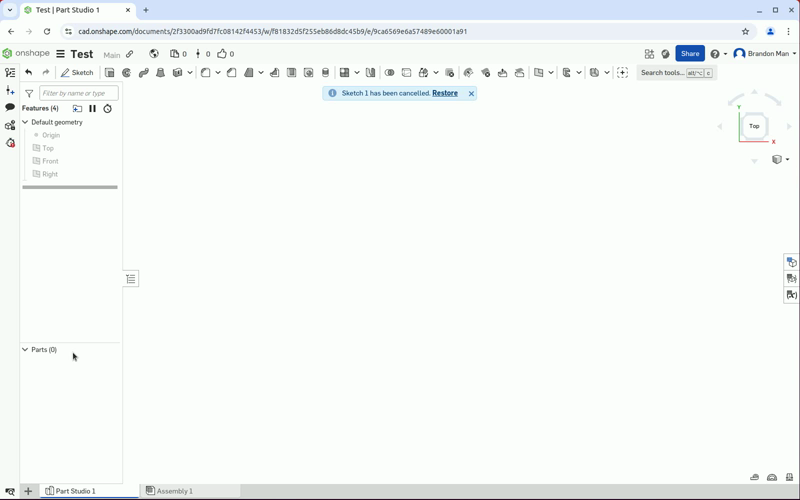
key(shift+p)
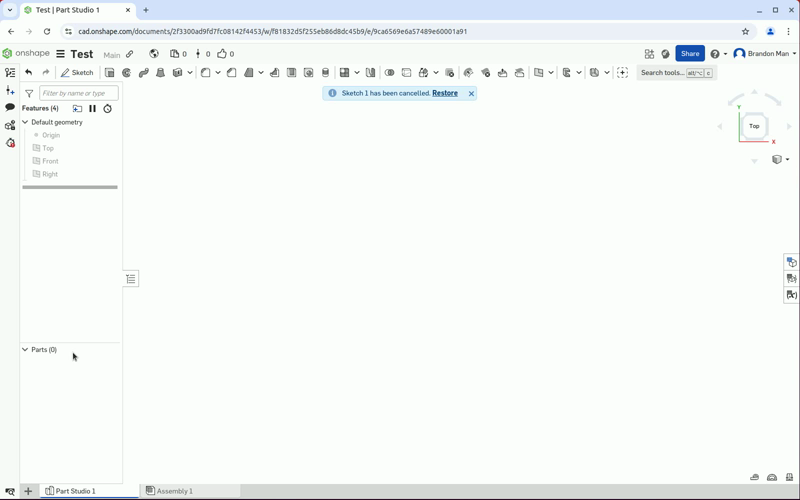
key(space)
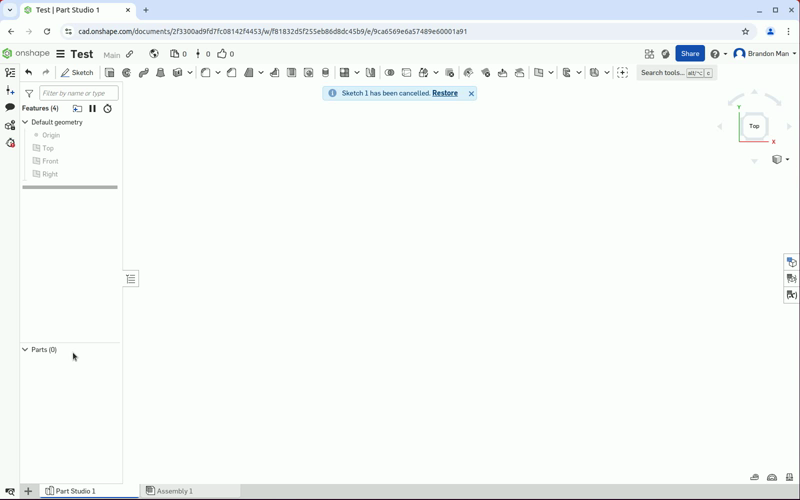
key_down(shift)
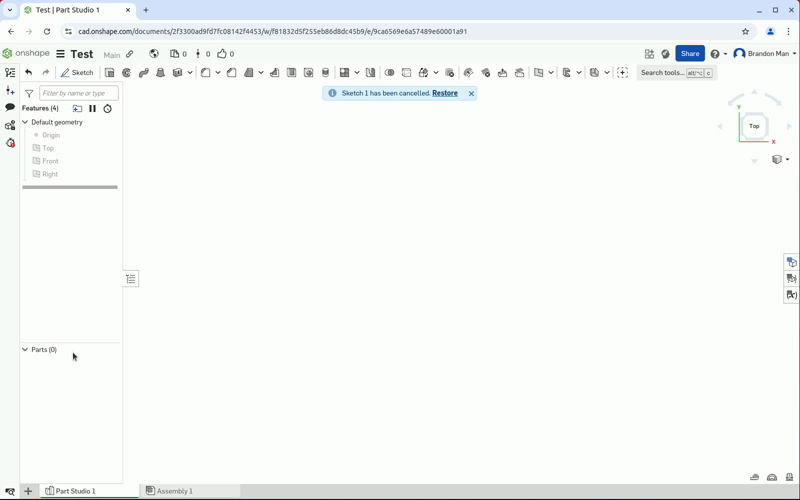
key(up)
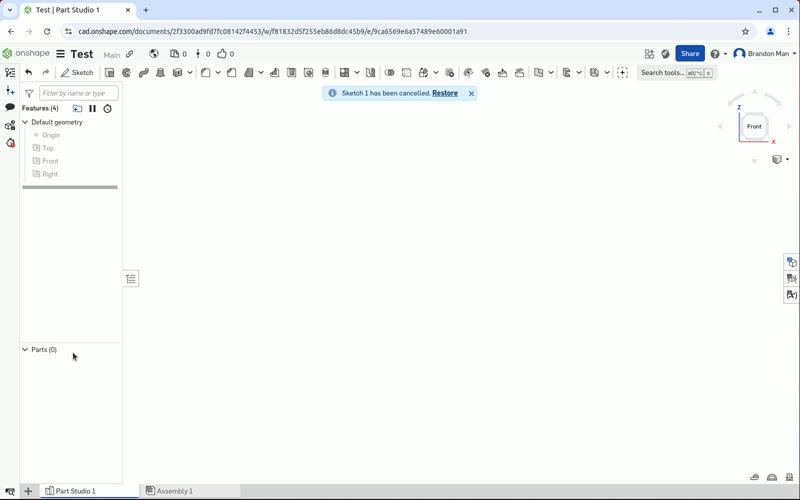
key_up(shift)
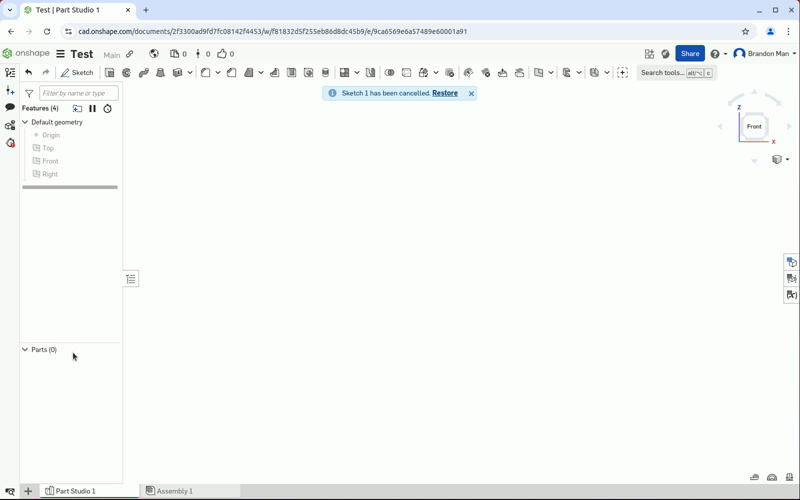
key(space)
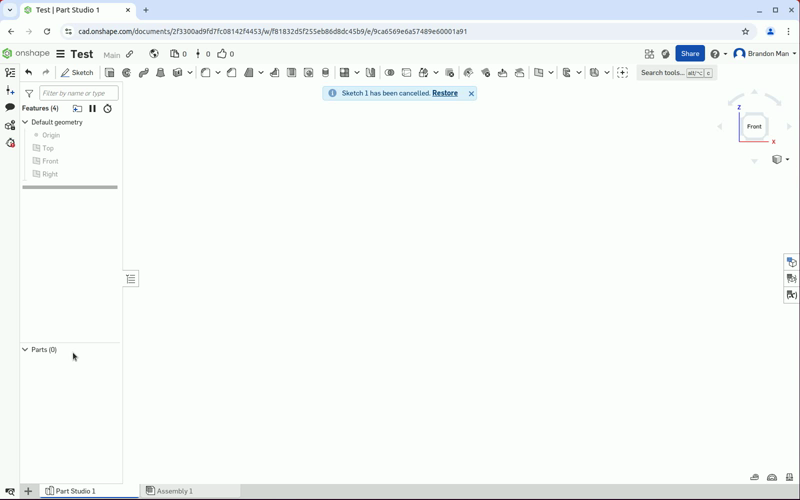
key_down(shift)
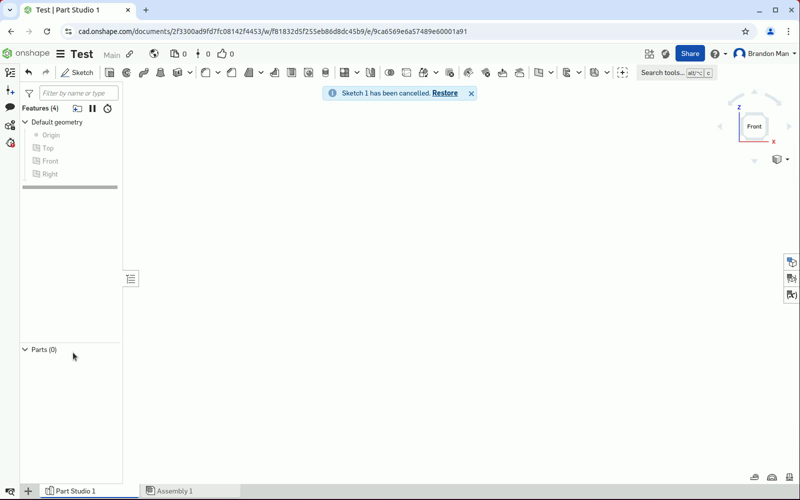
key(left)
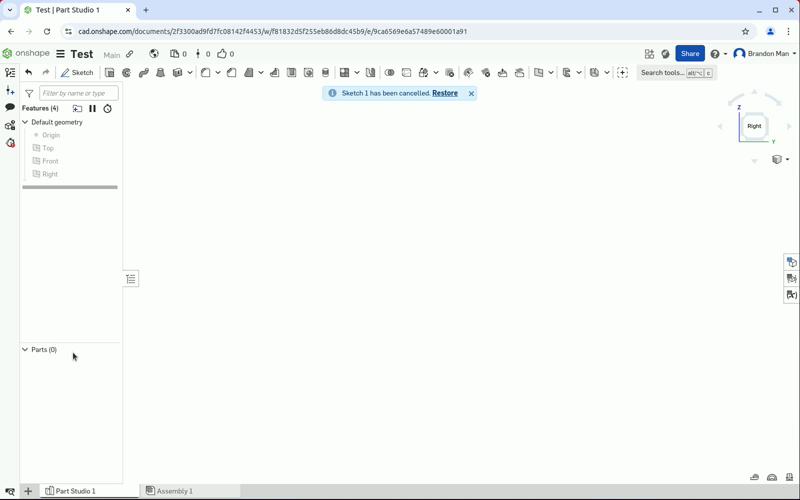
key_up(shift)
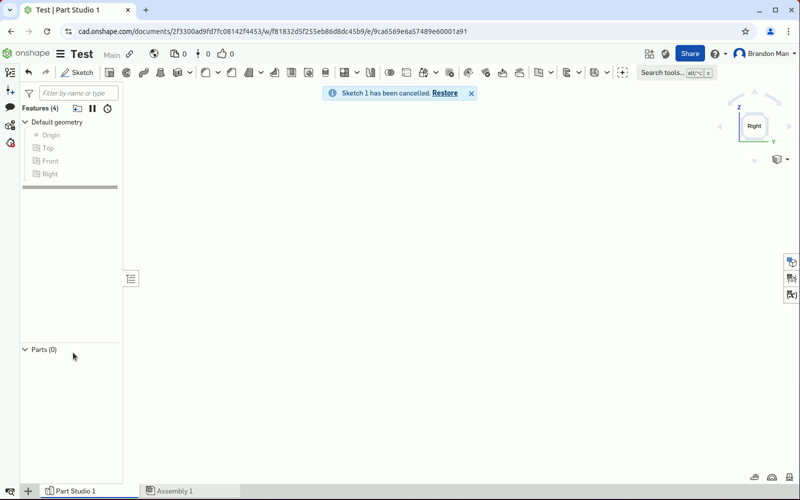
mouse_move(73, 352)
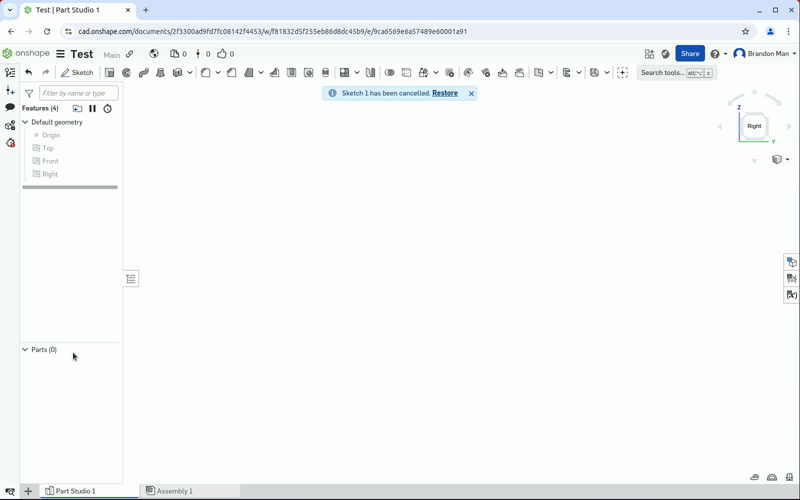
key(shift+y)
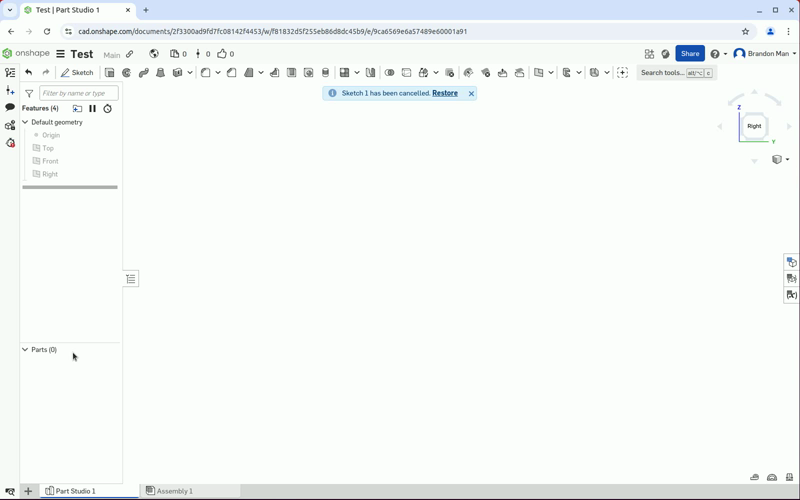
key(shift+s)
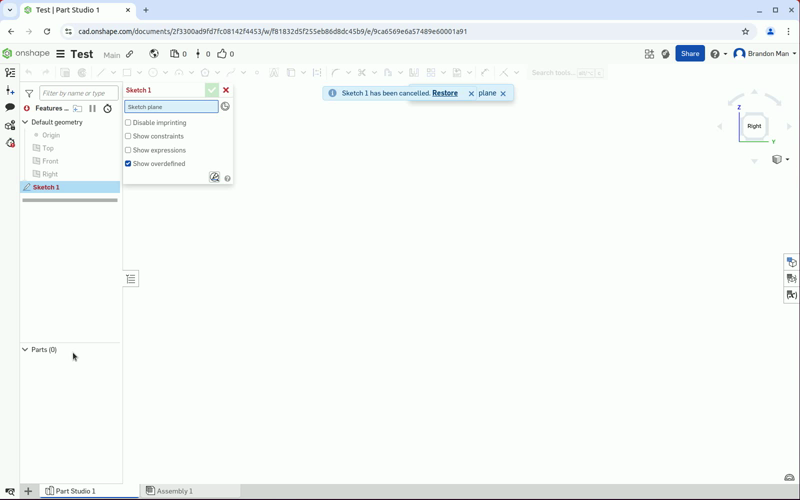
mouse_move(73, 176)
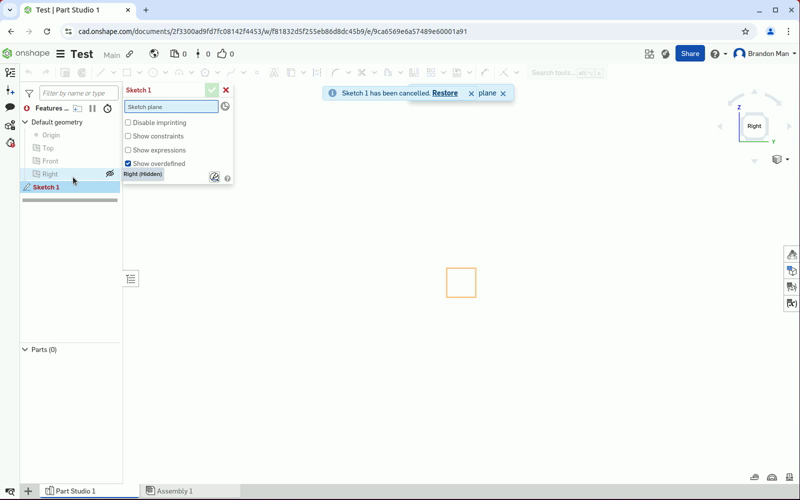
click(73, 176)
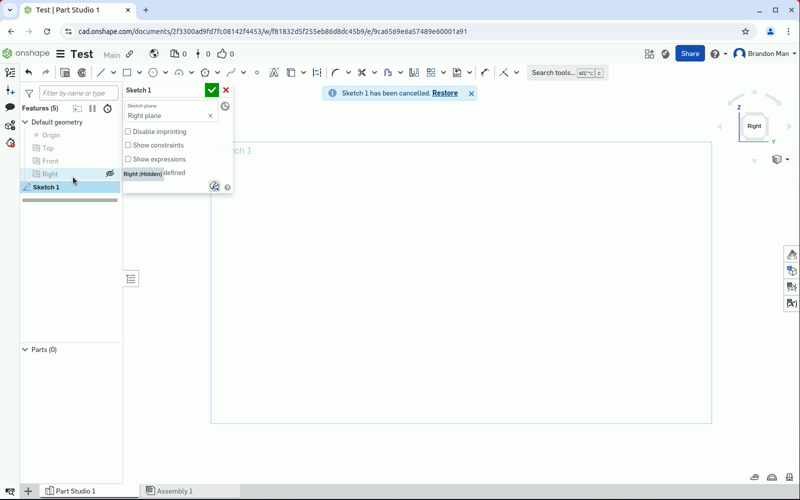
mouse_move(73, 352)
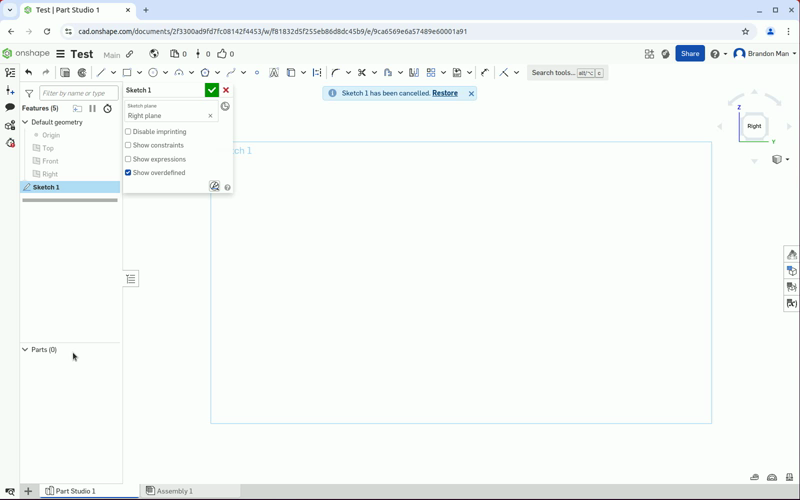
key(y)
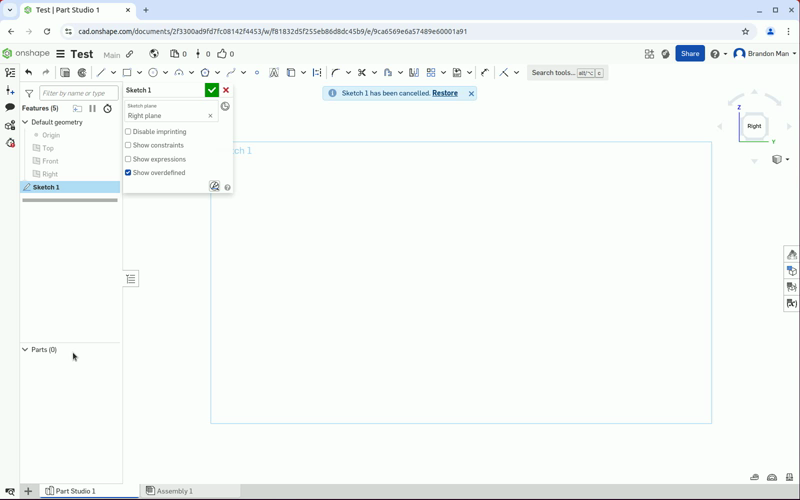
key(l)
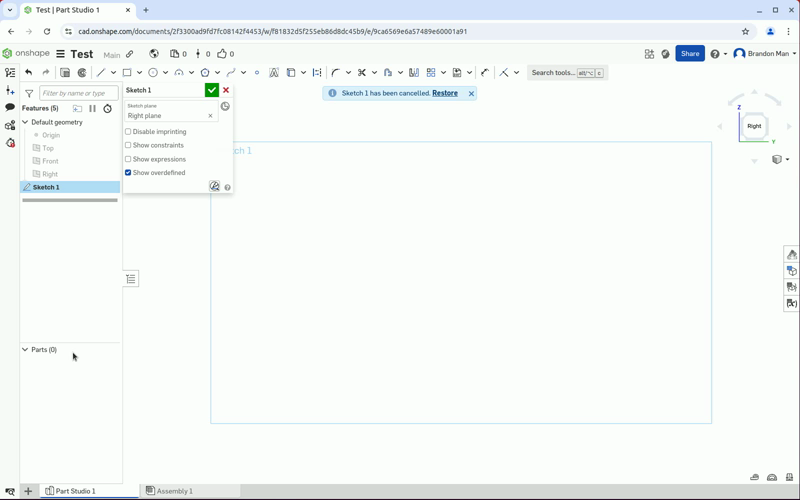
key_down(shift)
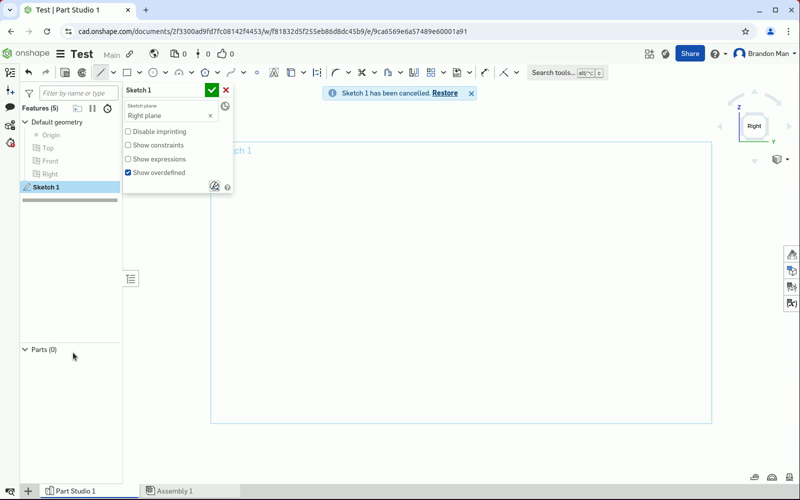
mouse_move(404, 339)
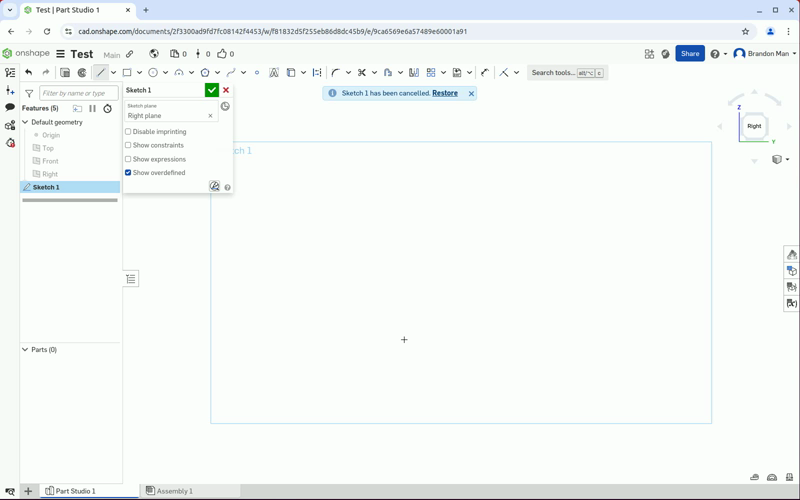
click(404, 339)
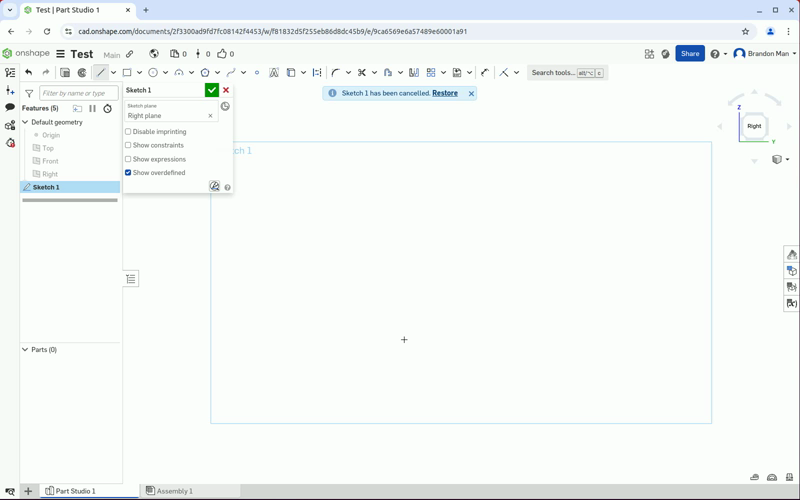
key_up(shift)
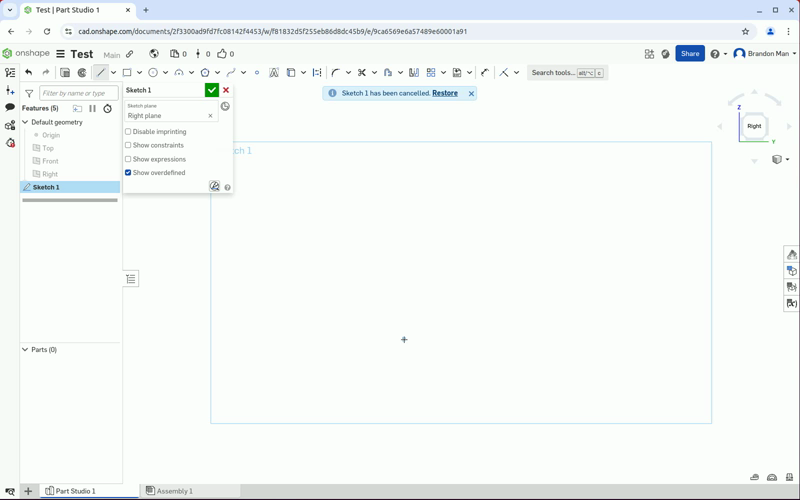
key_down(shift)
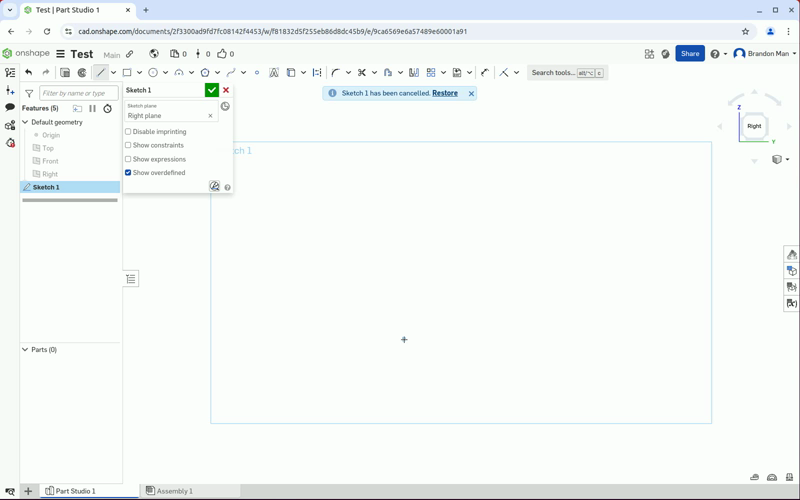
mouse_move(516, 339)
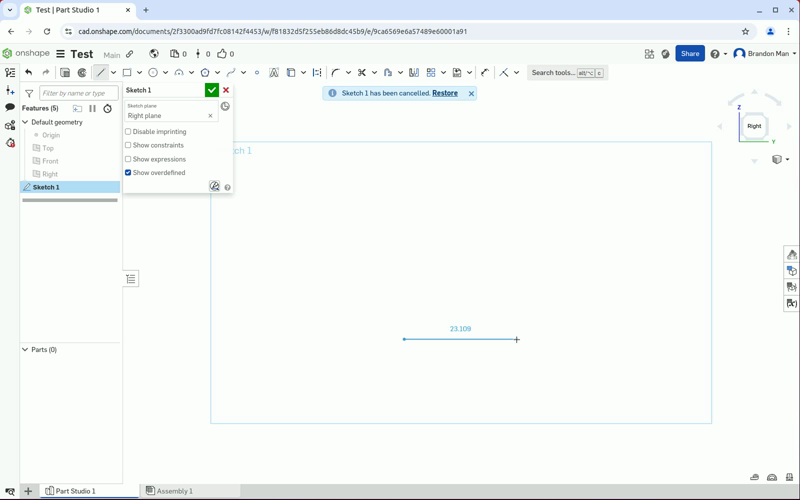
click(516, 339)
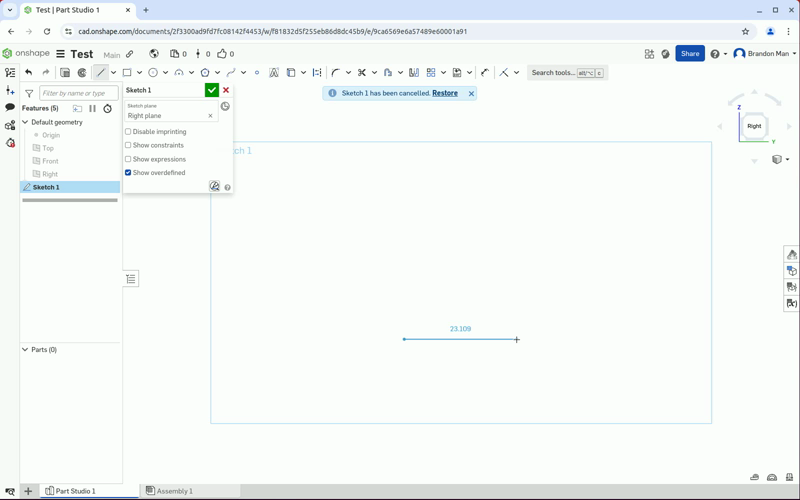
key_up(shift)
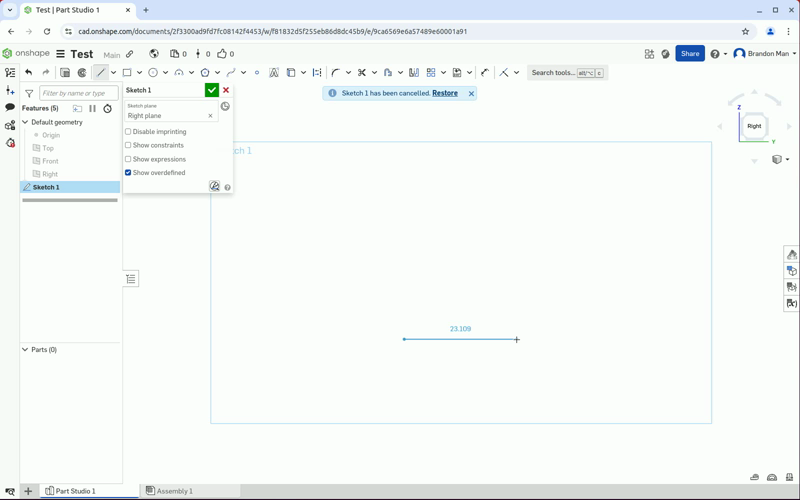
key_down(shift)
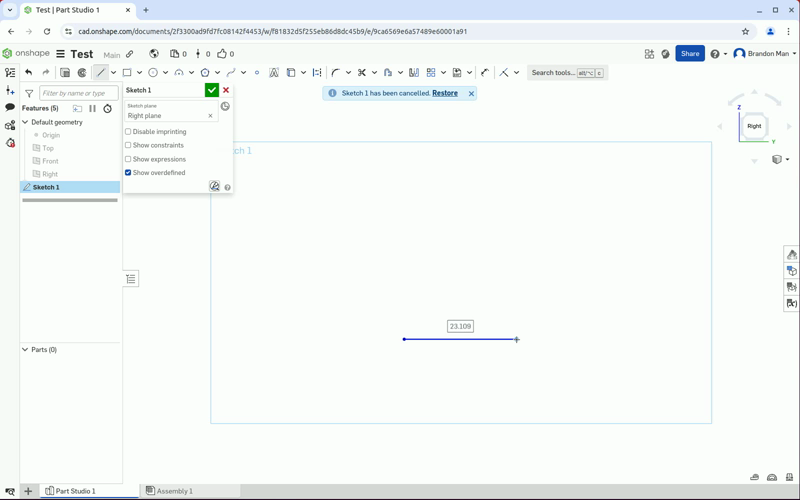
mouse_move(516, 226)
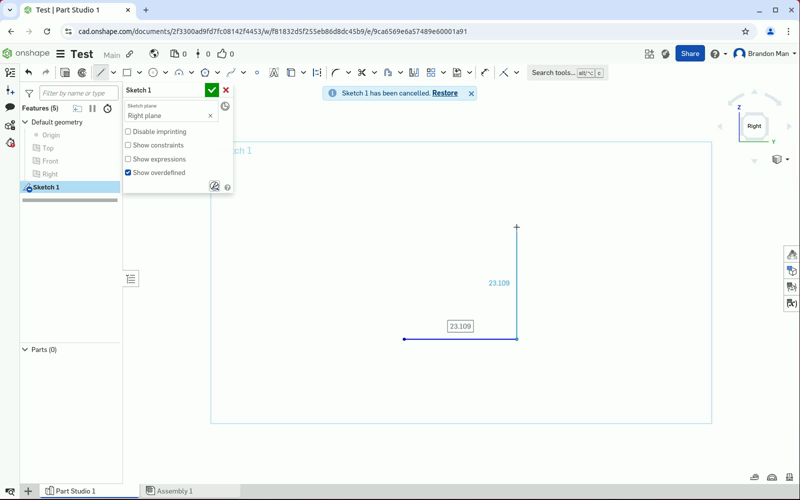
click(516, 226)
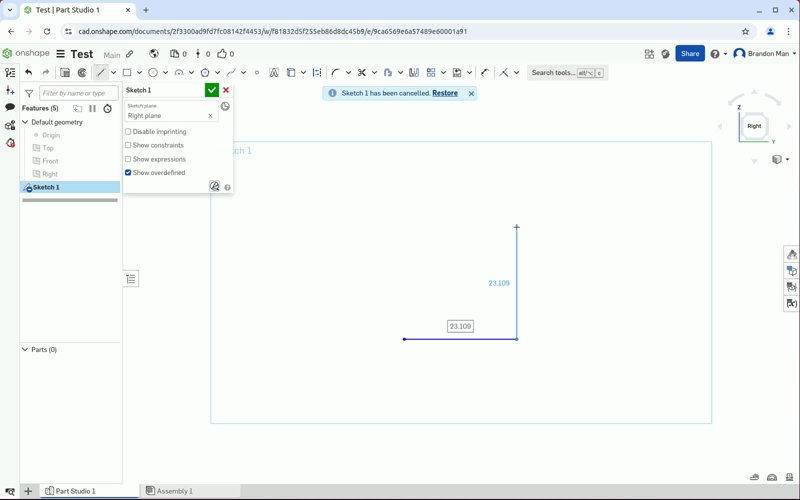
key_up(shift)
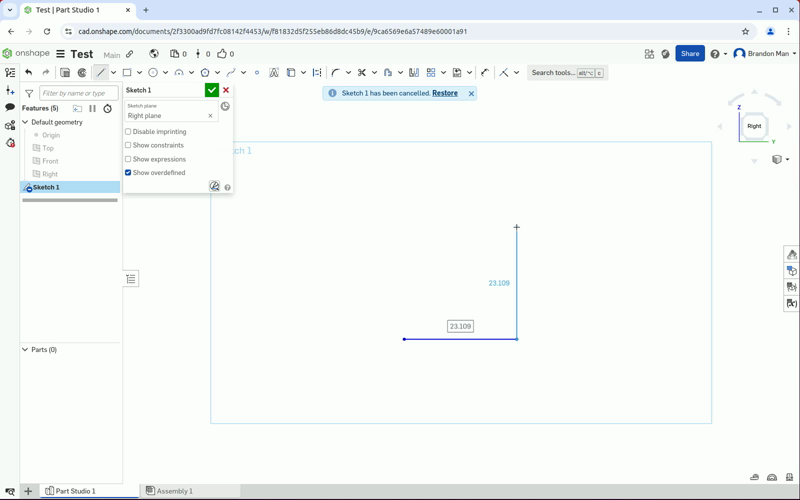
key_down(shift)
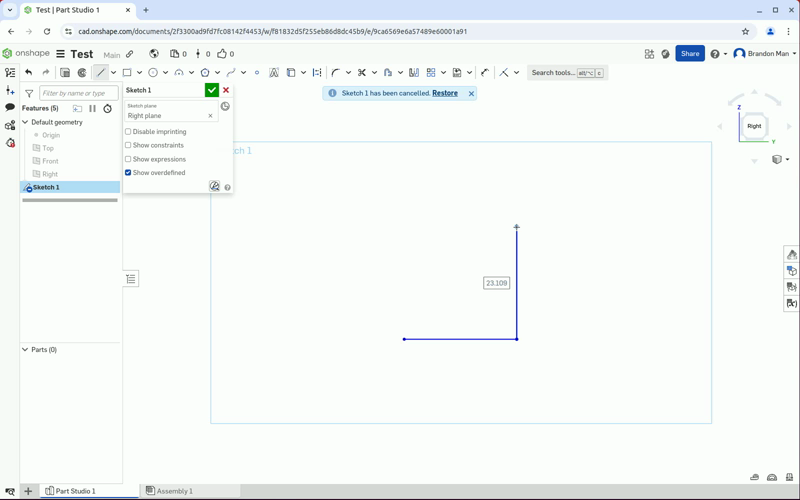
mouse_move(404, 226)
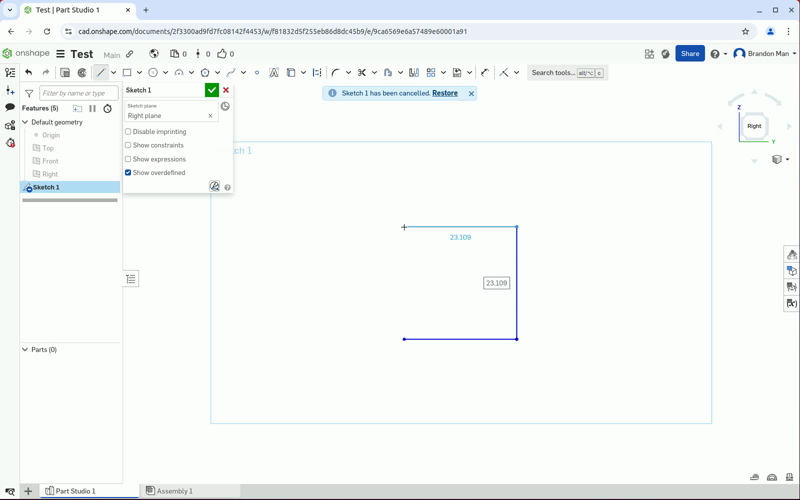
click(404, 226)
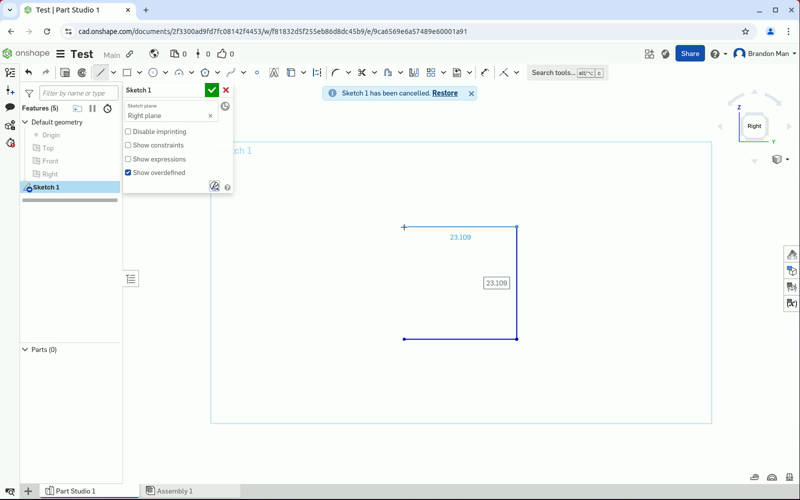
key_up(shift)
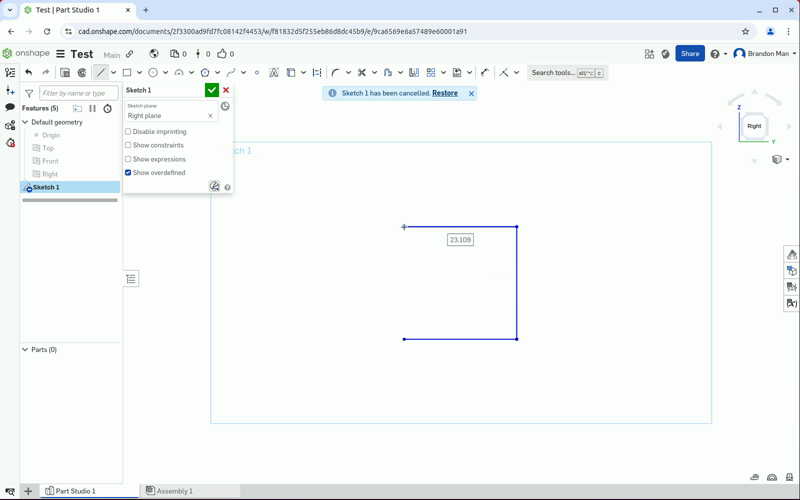
key_down(shift)
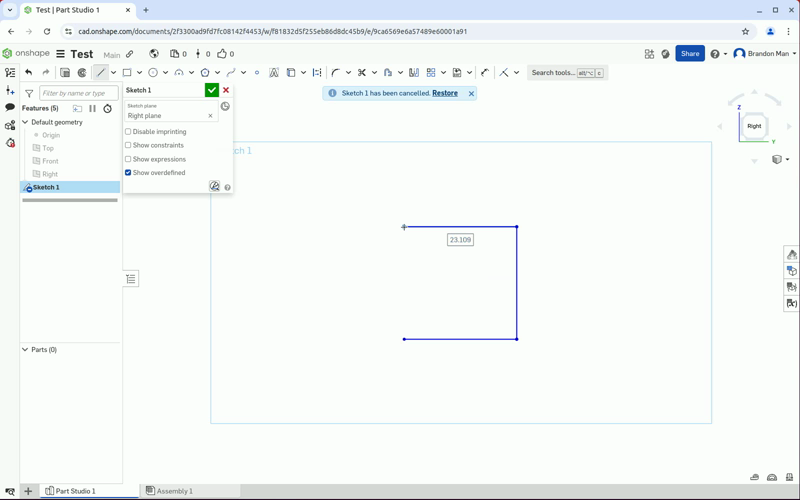
mouse_move(404, 339)
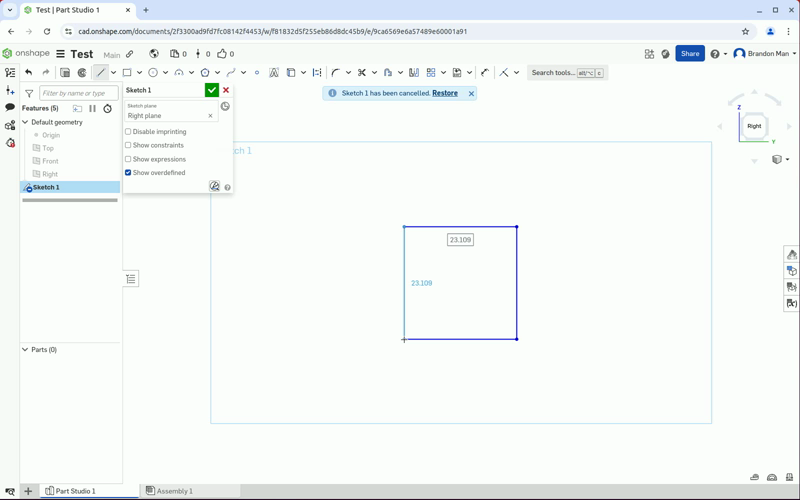
key_up(shift)
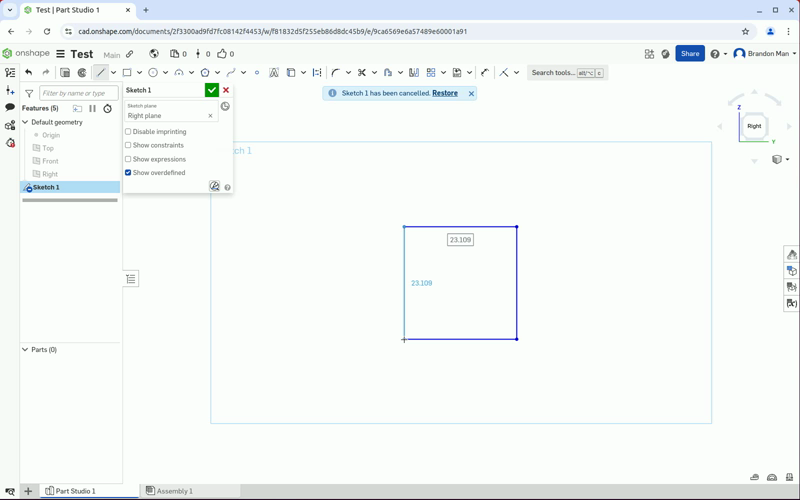
click(404, 339)
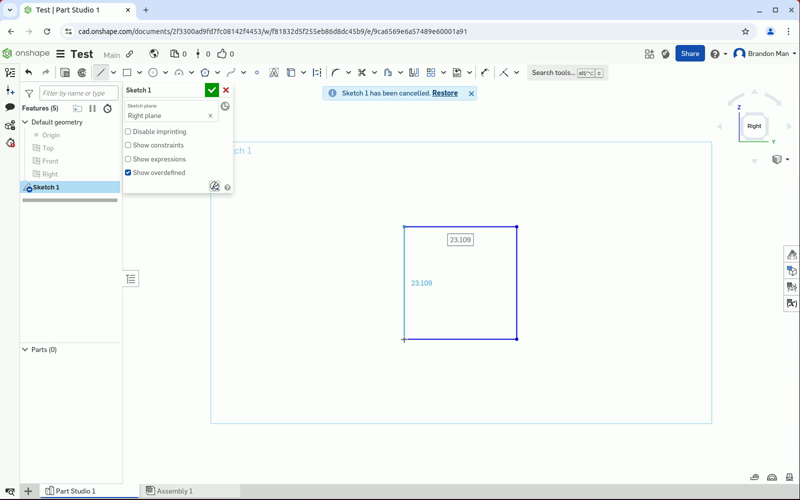
key(esc)
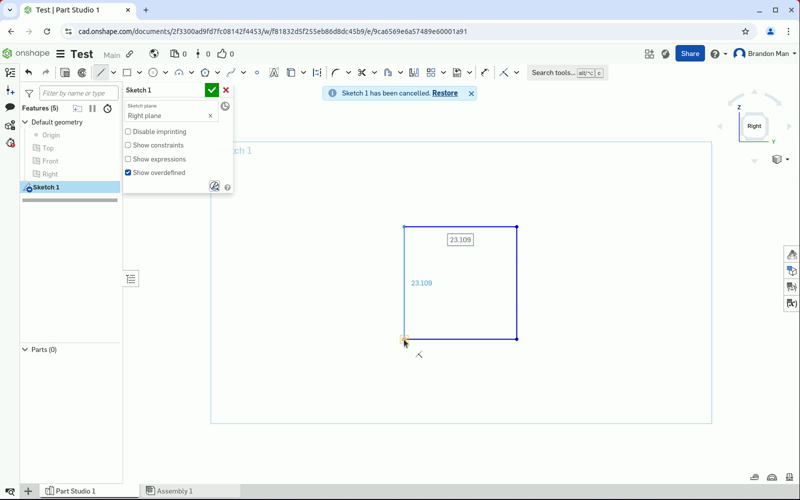
mouse_move(420, 307)
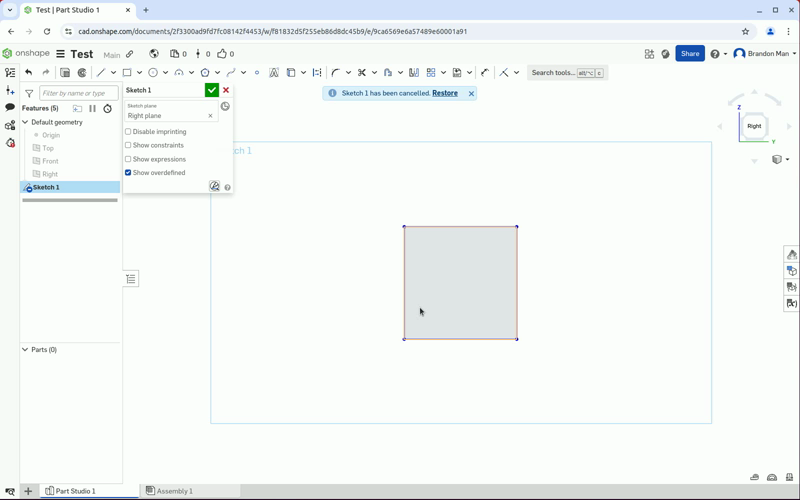
click(420, 307)
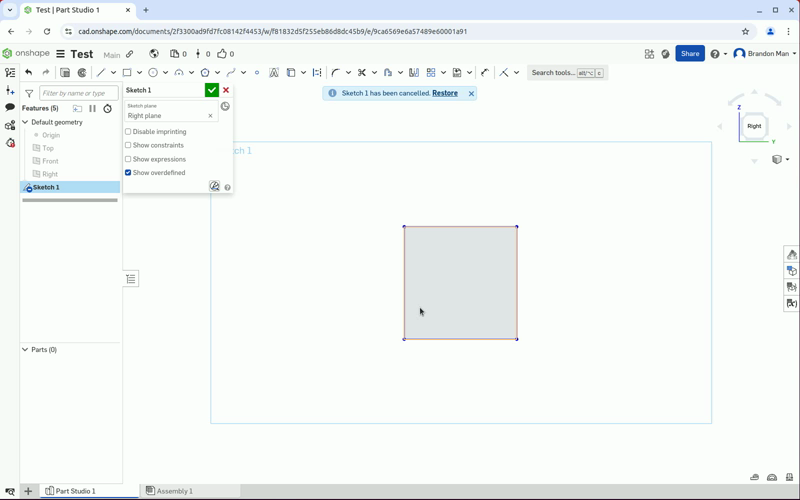
mouse_move(73, 352)
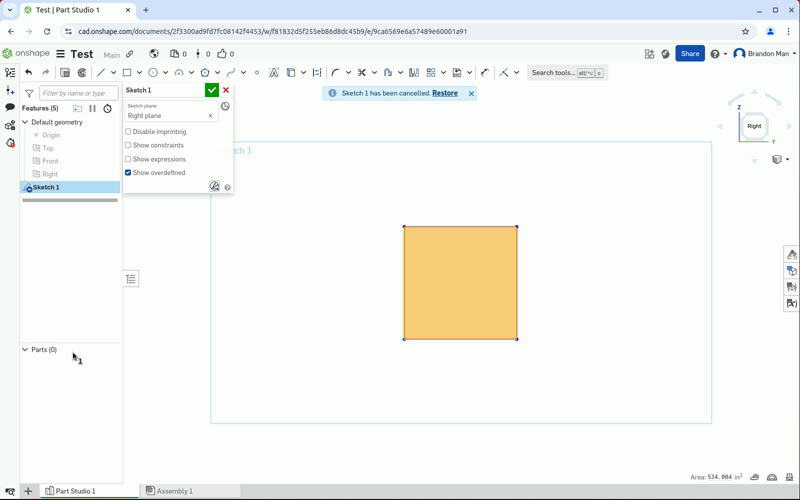
key(shift+y)
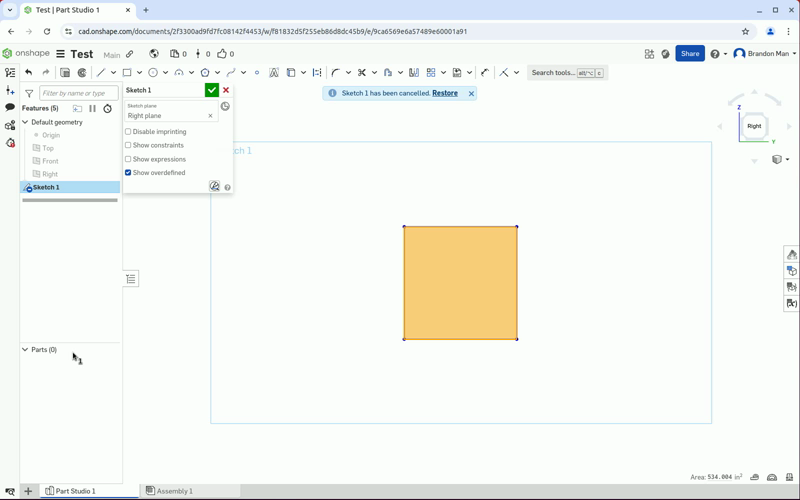
key(shift+e)
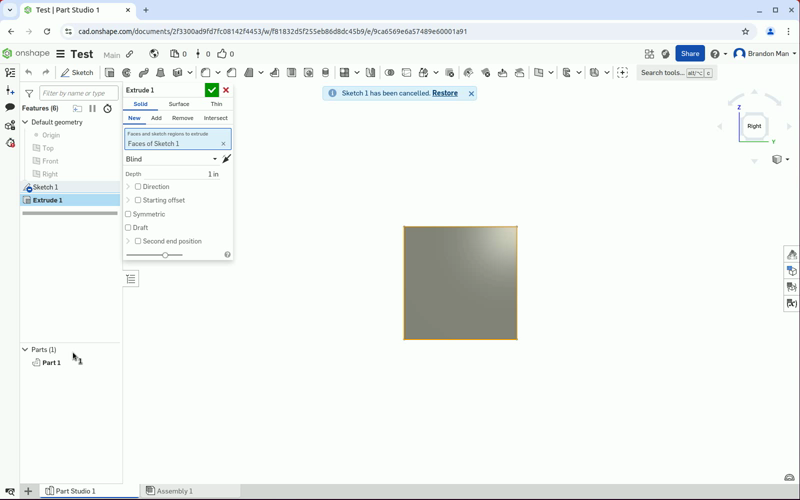
mouse_move(143, 106)
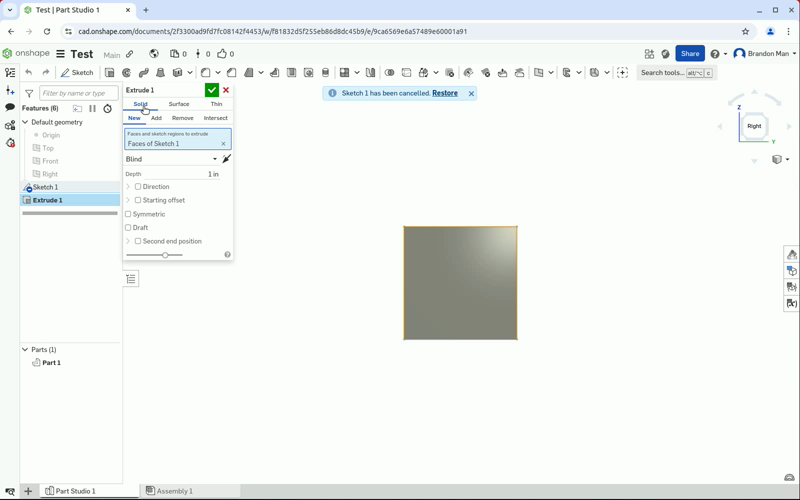
click(143, 106)
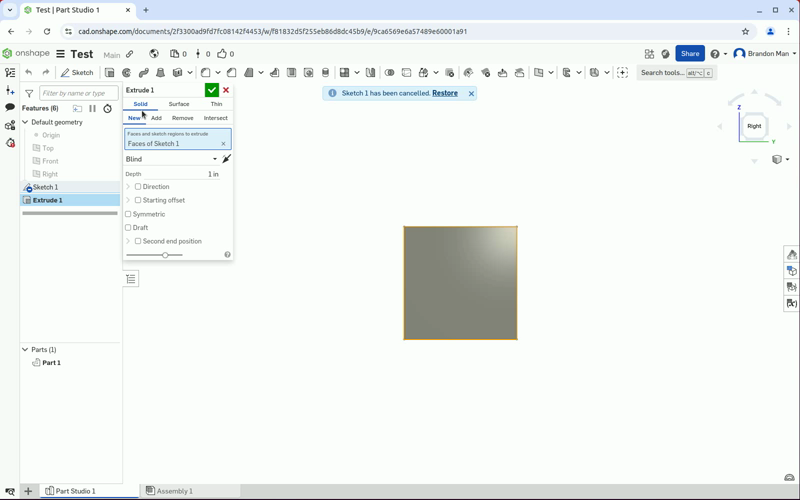
mouse_move(137, 120)
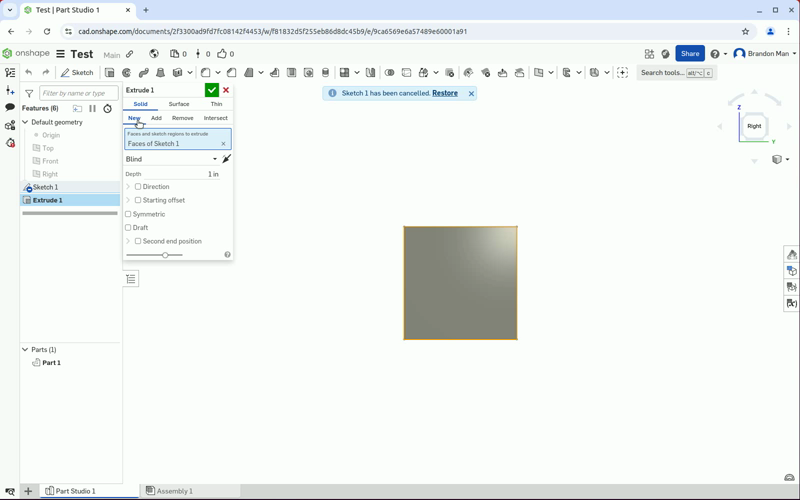
click(137, 120)
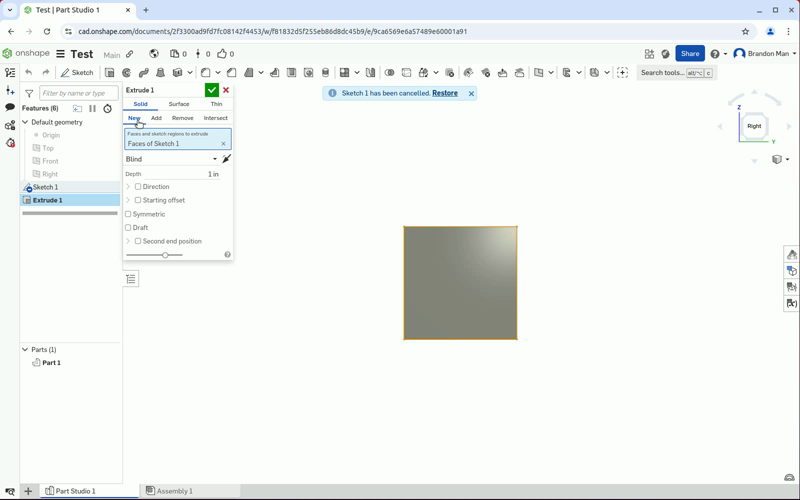
key(tab, 4)
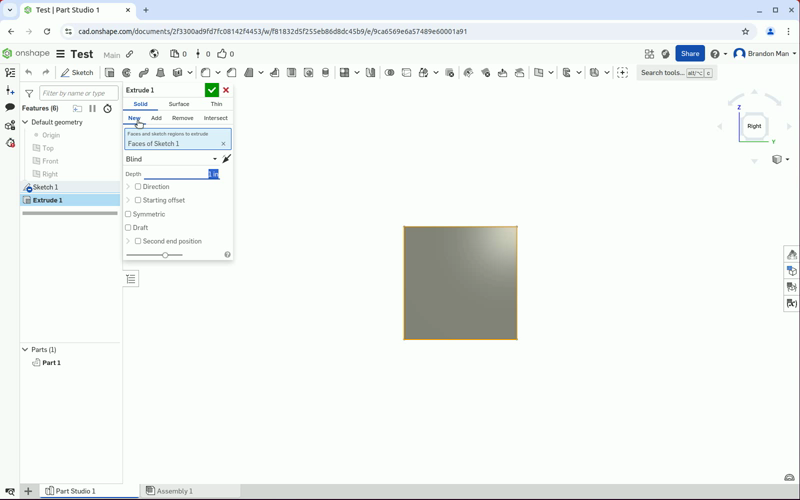
text(23.108)
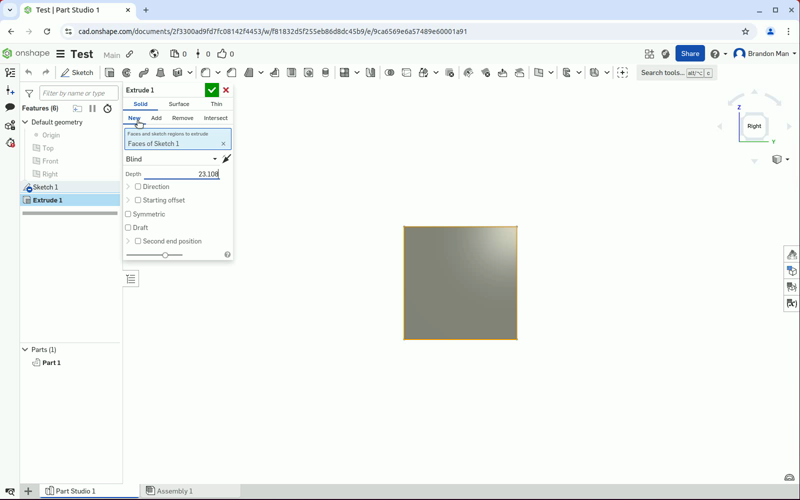
key(enter)
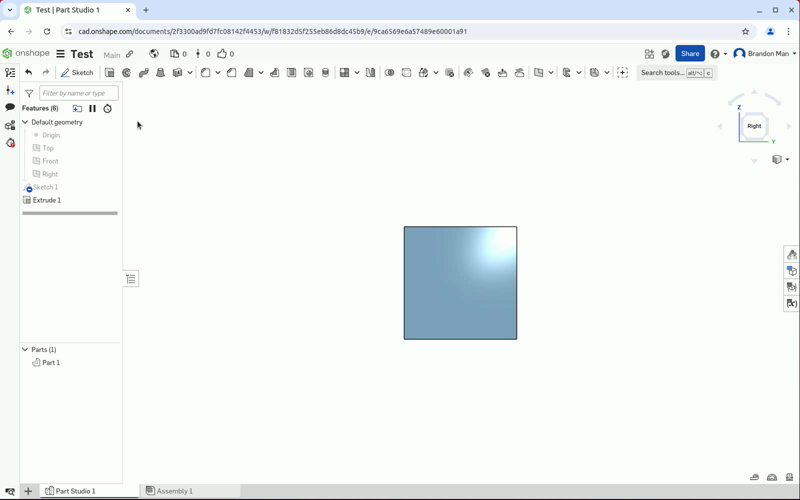
key(shift+h)
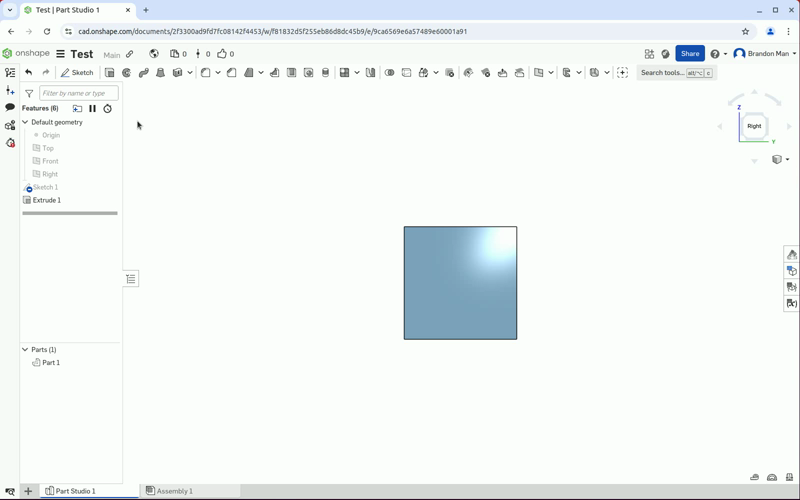
key(shift+h)
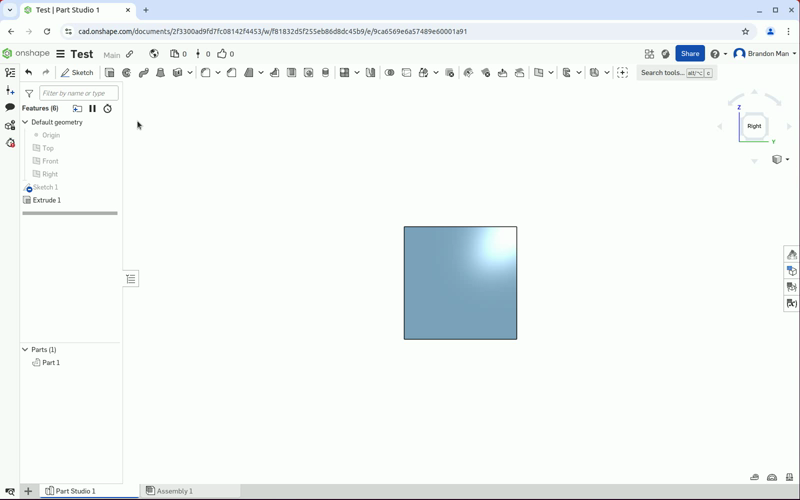
mouse_move(73, 189)
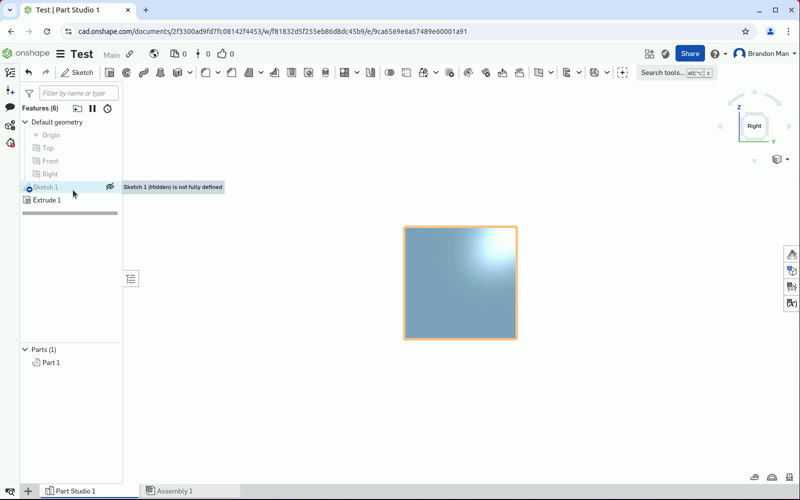
click(73, 189)
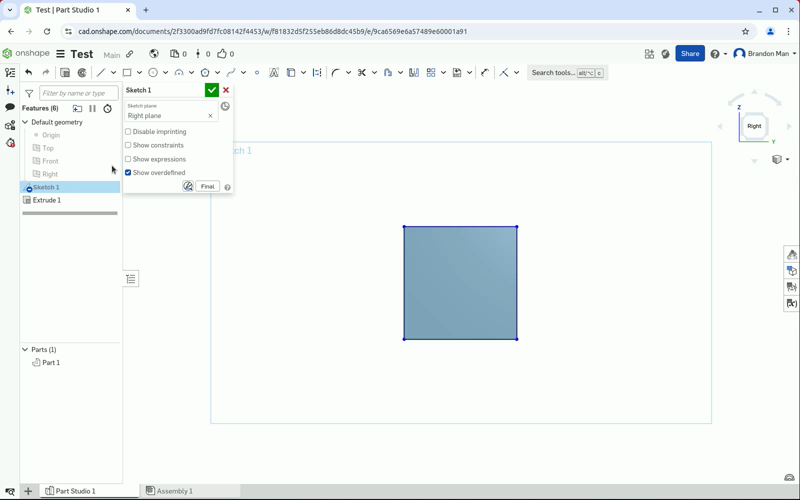
mouse_move(229, 92)
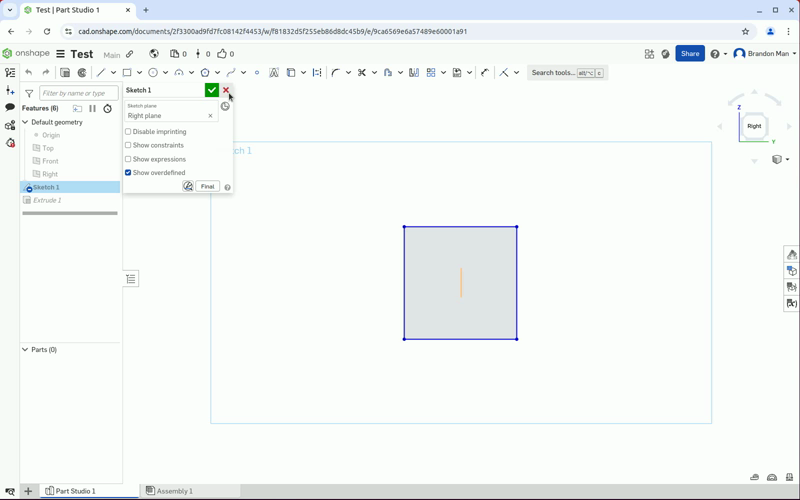
click(229, 92)
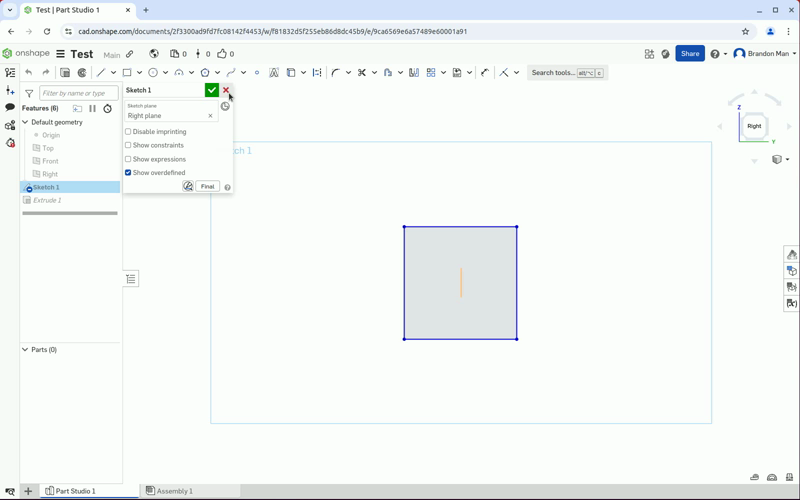
key(shift+s)
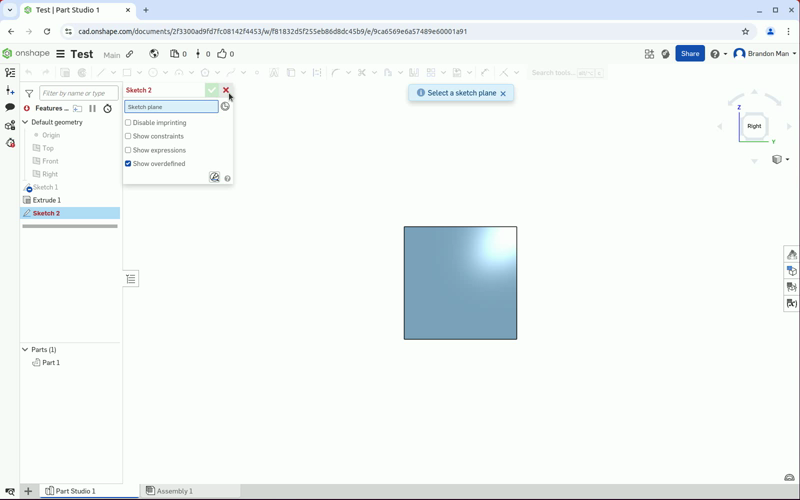
mouse_move(73, 176)
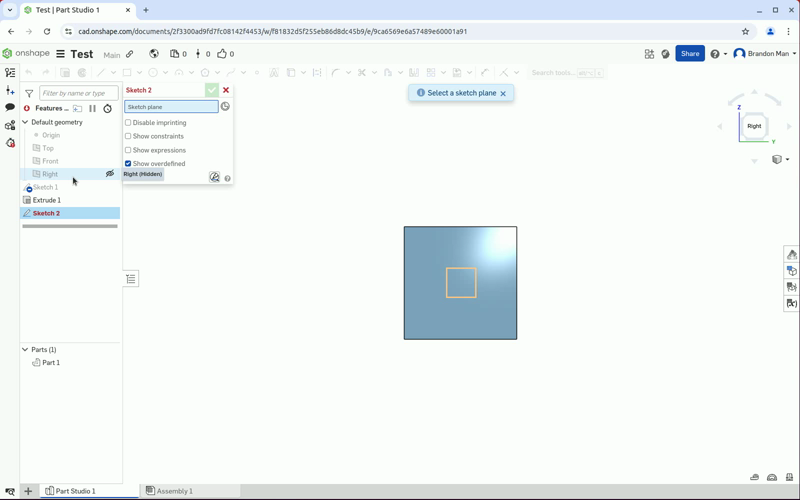
click(73, 176)
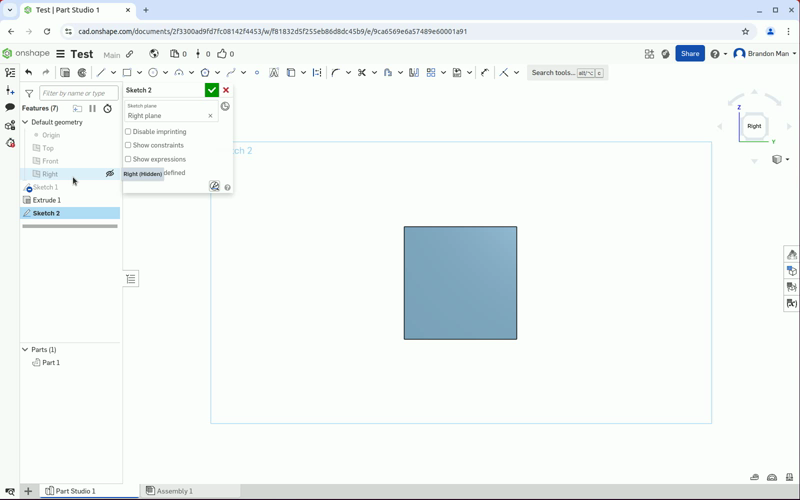
mouse_move(73, 352)
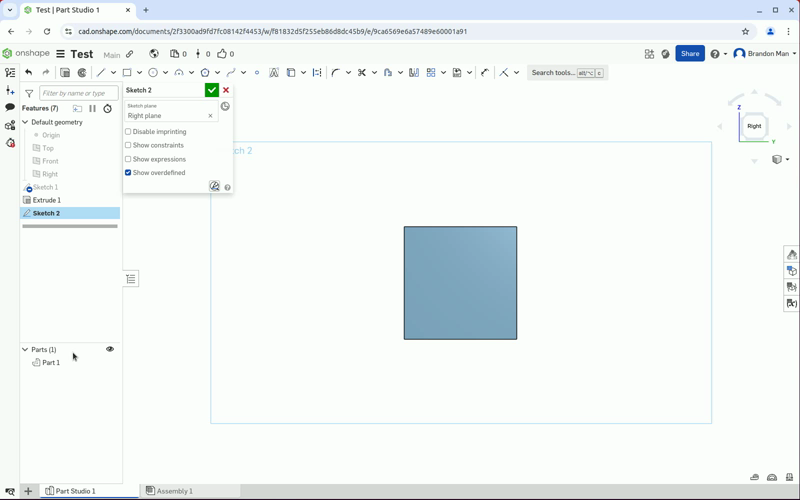
key(y)
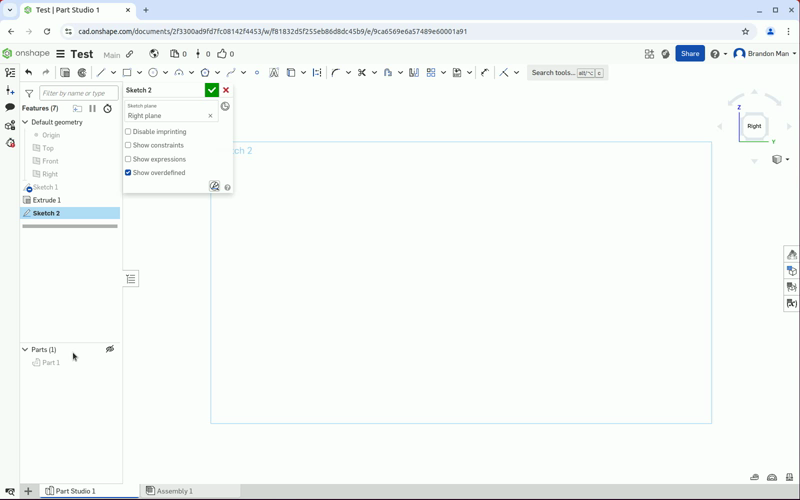
key(c)
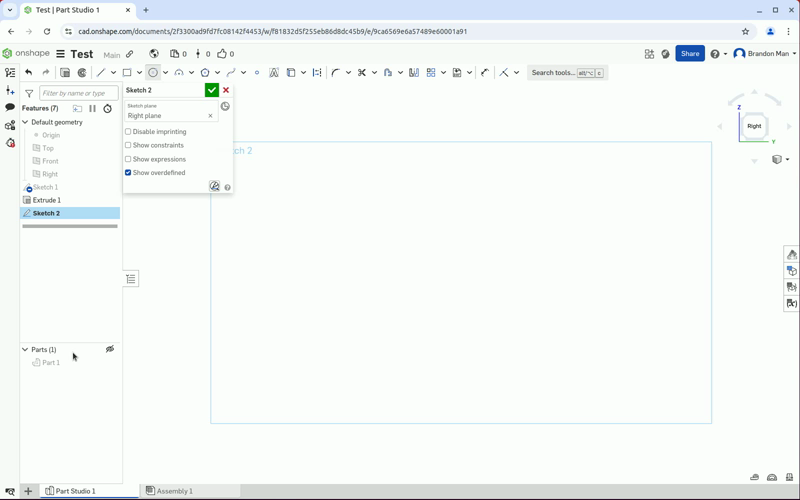
key_down(shift)
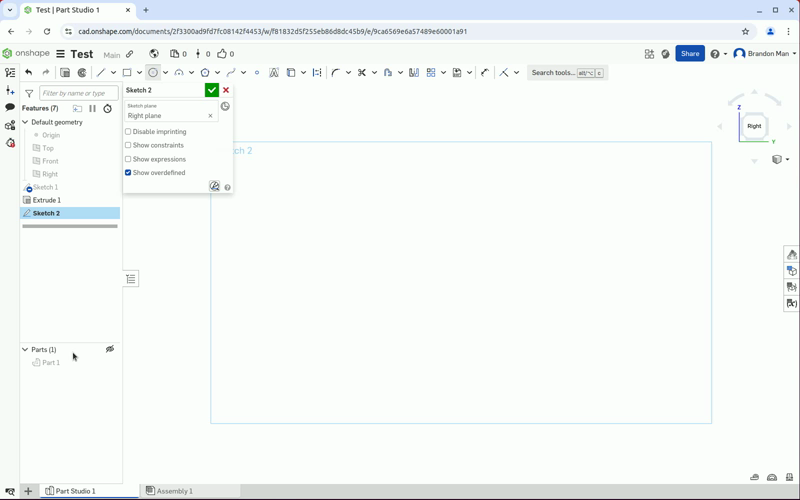
mouse_move(460, 282)
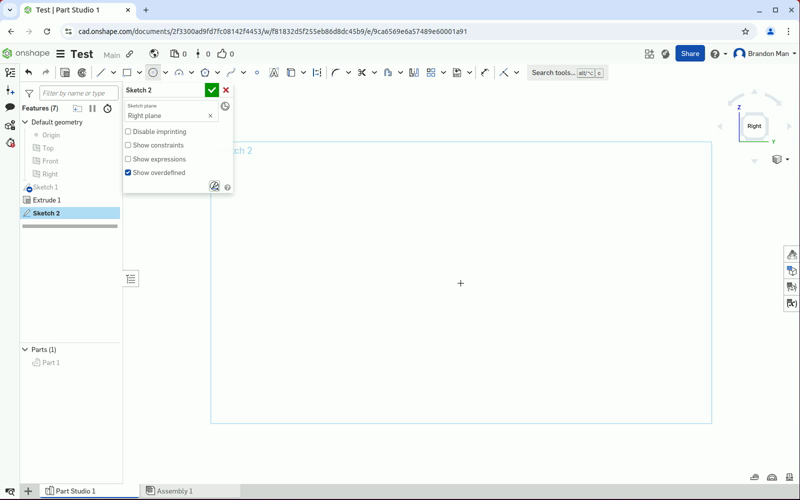
click(460, 282)
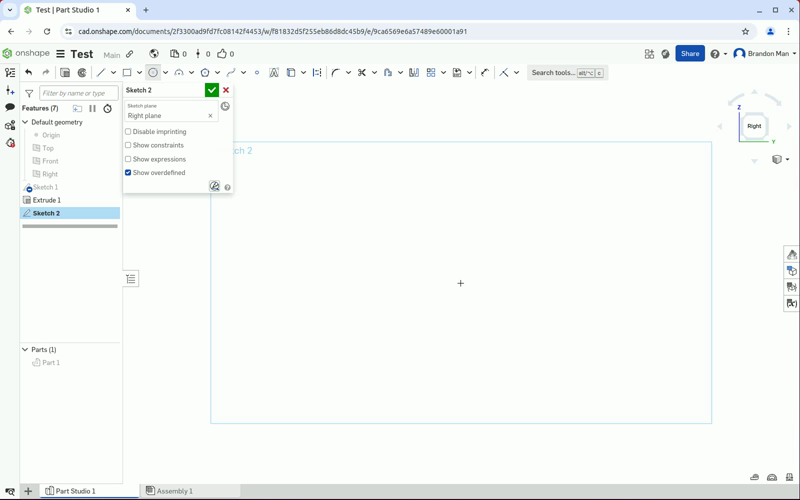
key_up(shift)
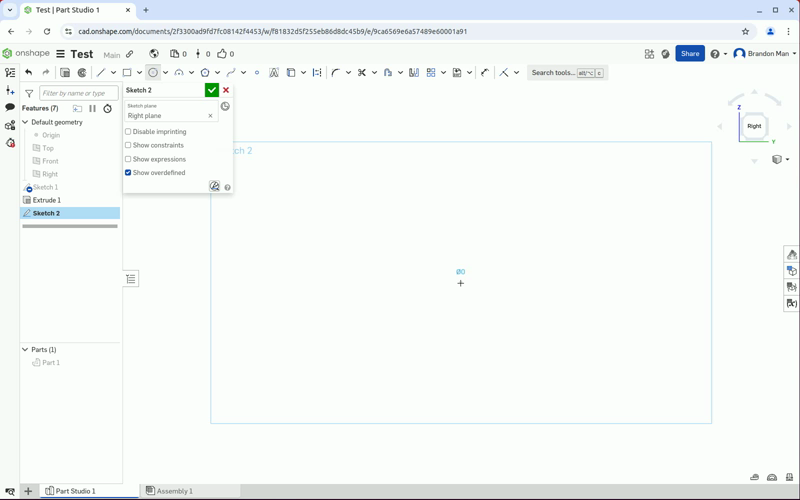
mouse_move(472, 282)
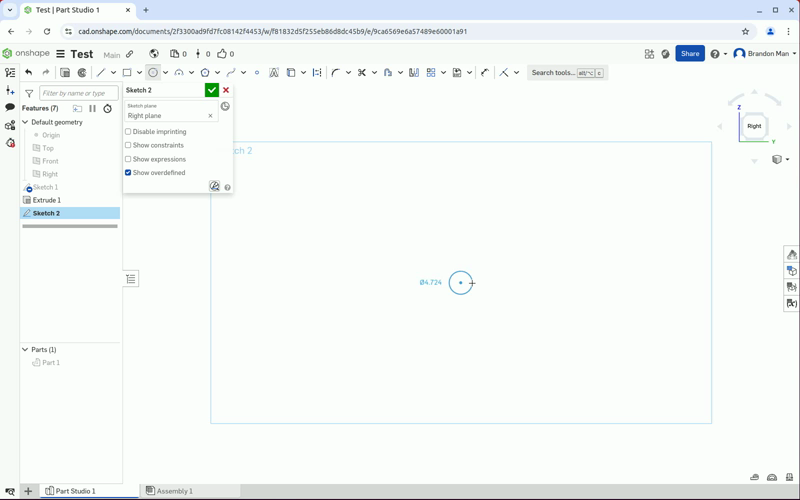
click(472, 282)
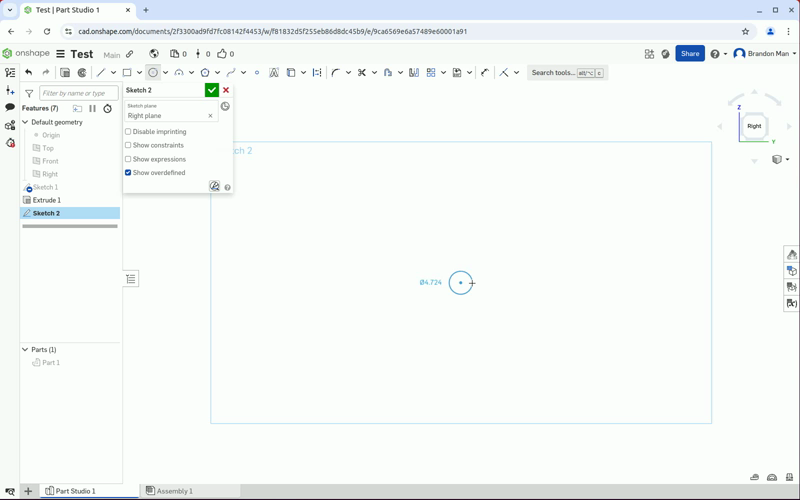
key(esc)
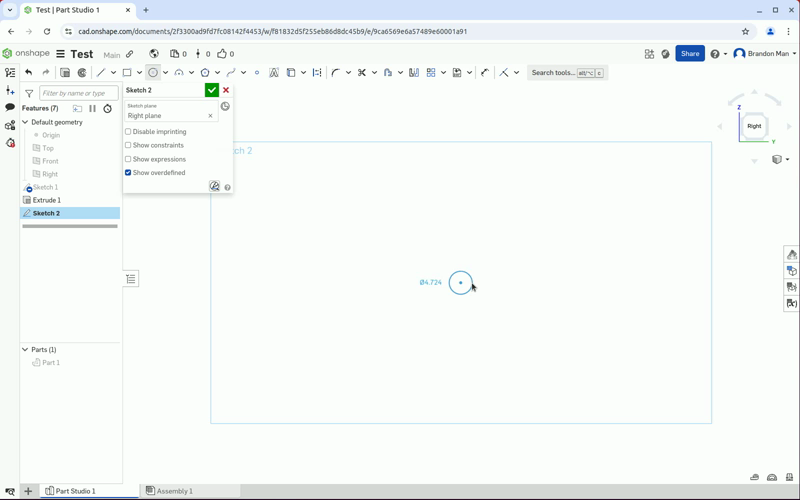
mouse_move(470, 281)
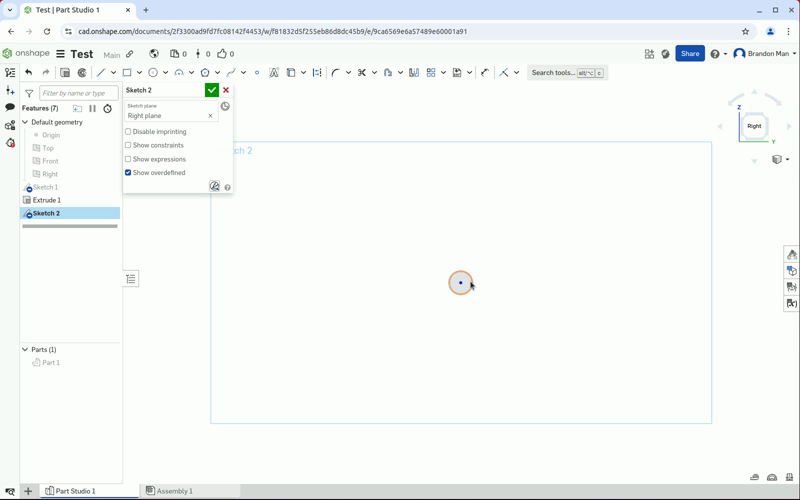
scroll(6)
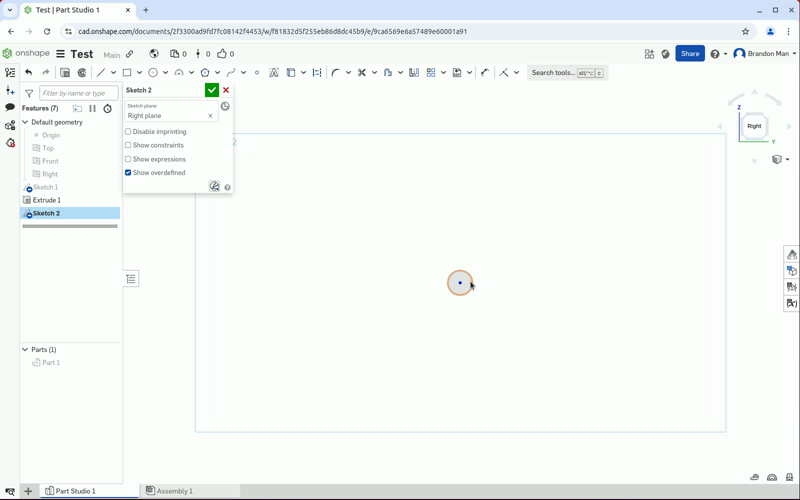
scroll(6)
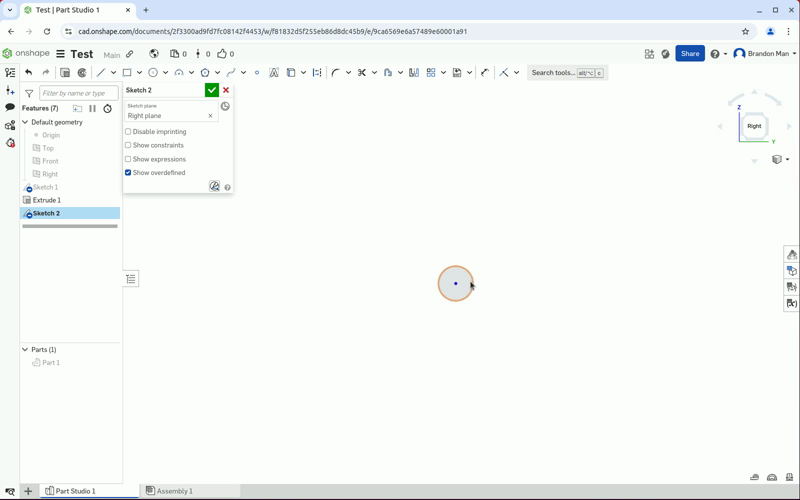
scroll(6)
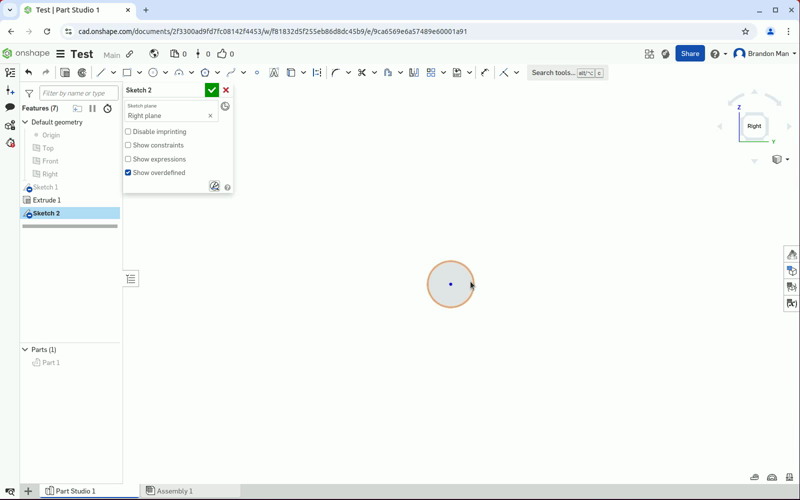
scroll(6)
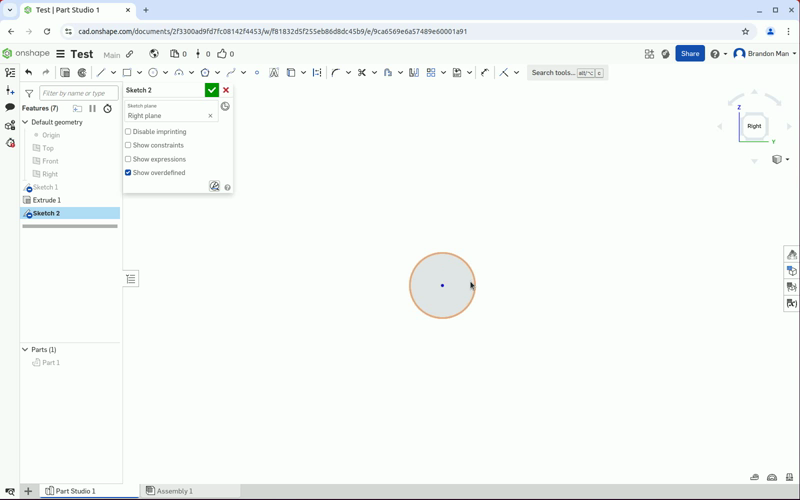
scroll(6)
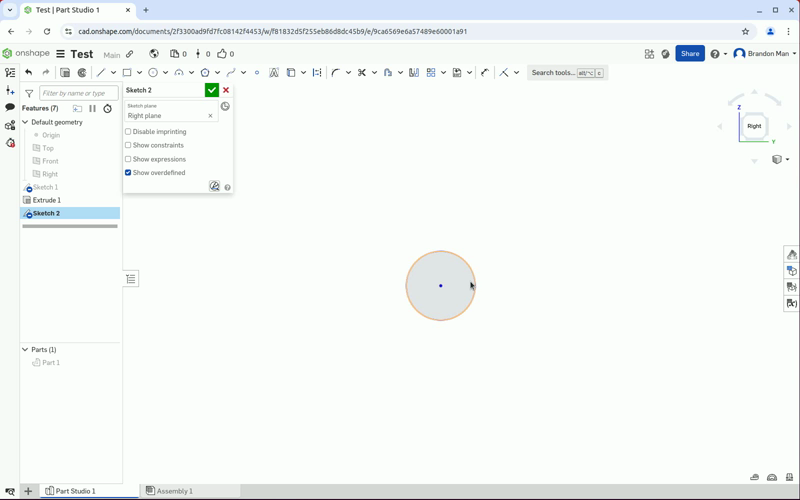
scroll(6)
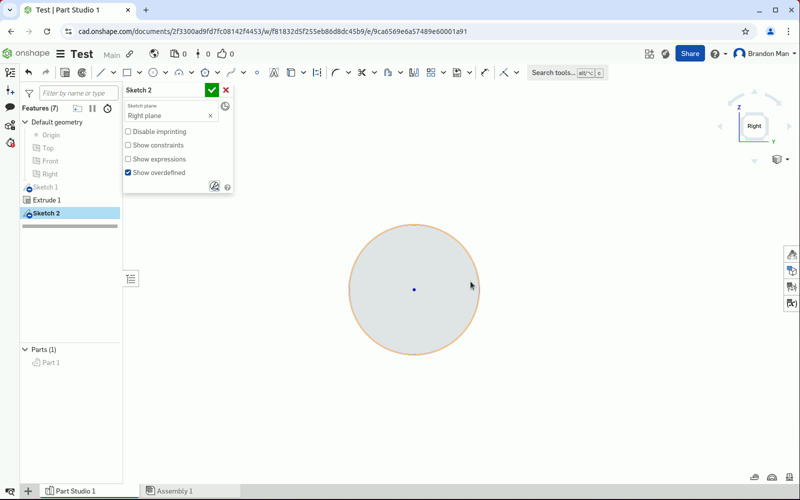
scroll(6)
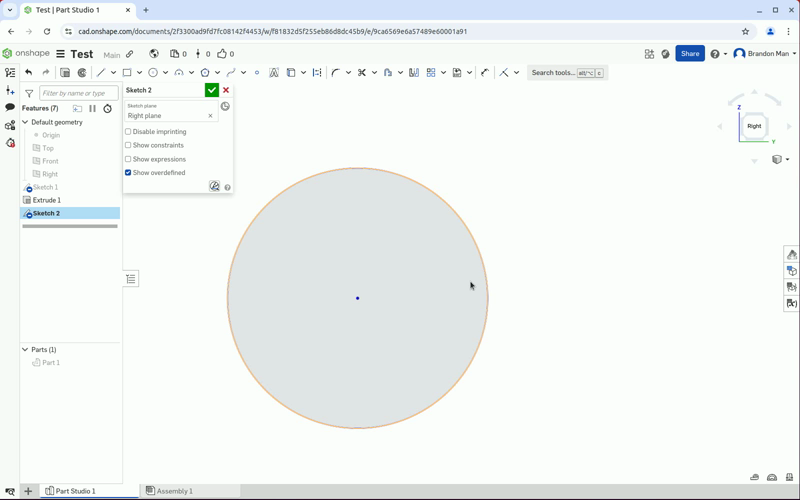
click(470, 281)
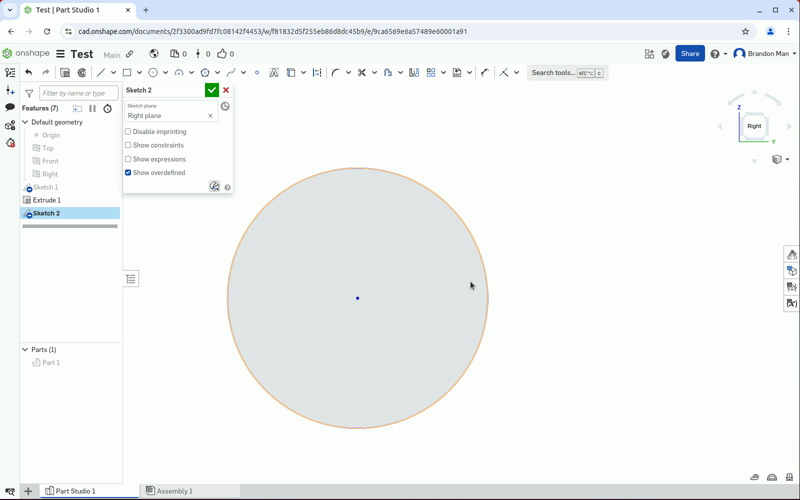
scroll(-6)
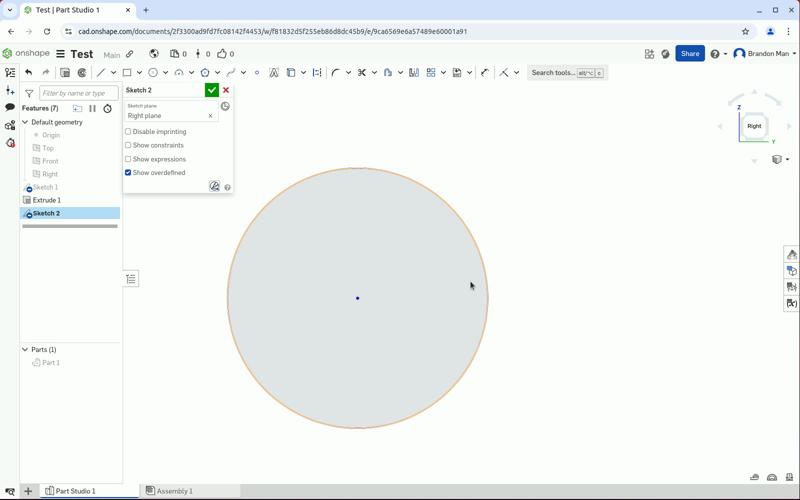
scroll(-6)
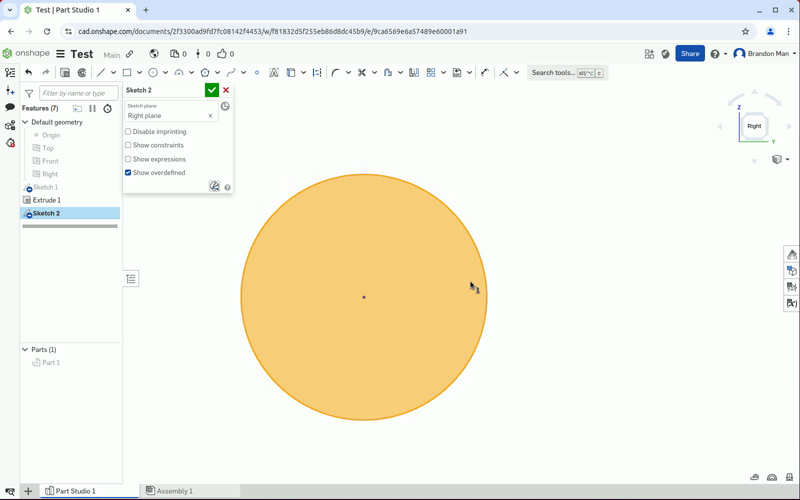
scroll(-6)
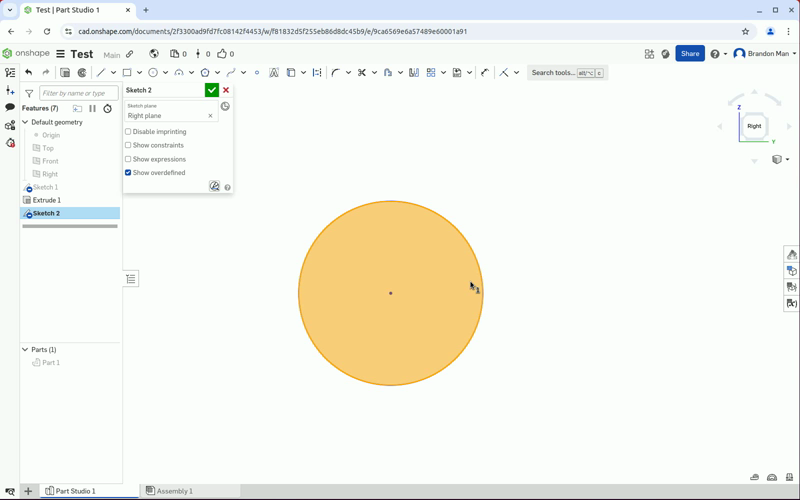
scroll(-6)
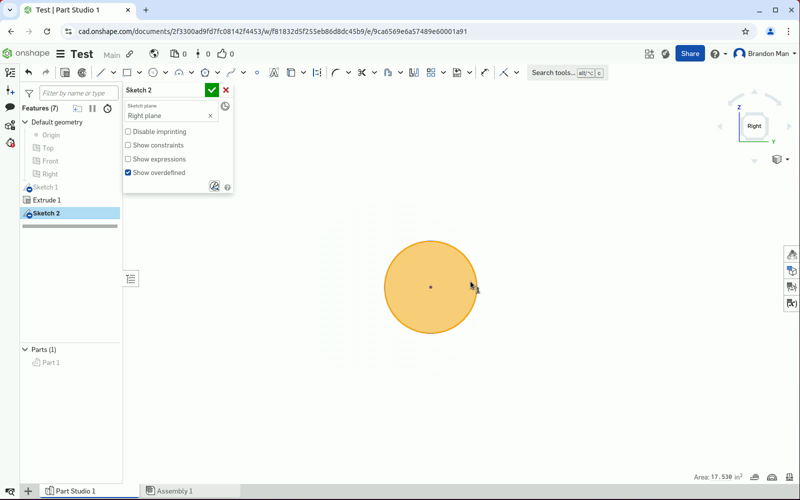
scroll(-6)
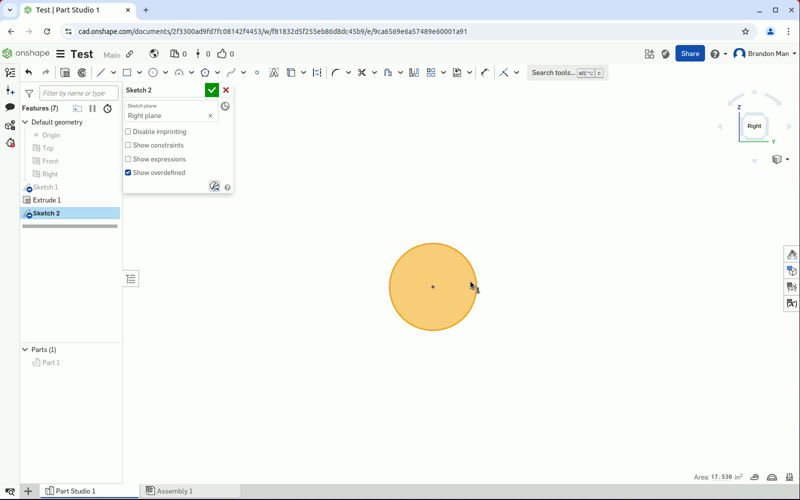
scroll(-6)
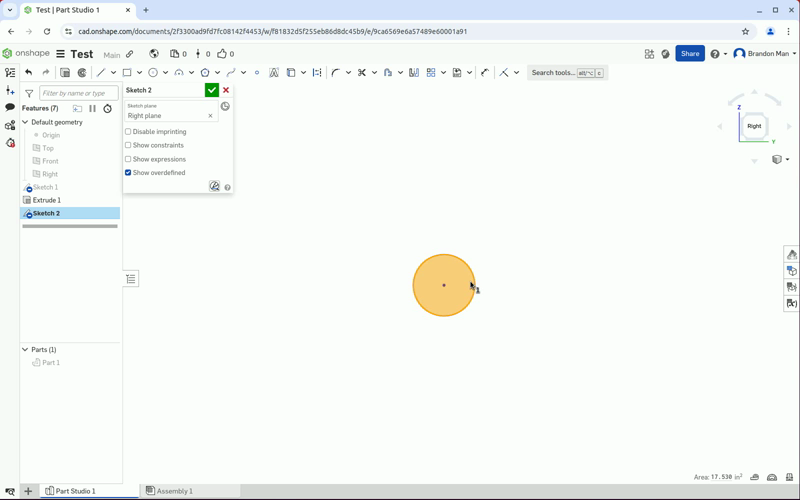
scroll(-6)
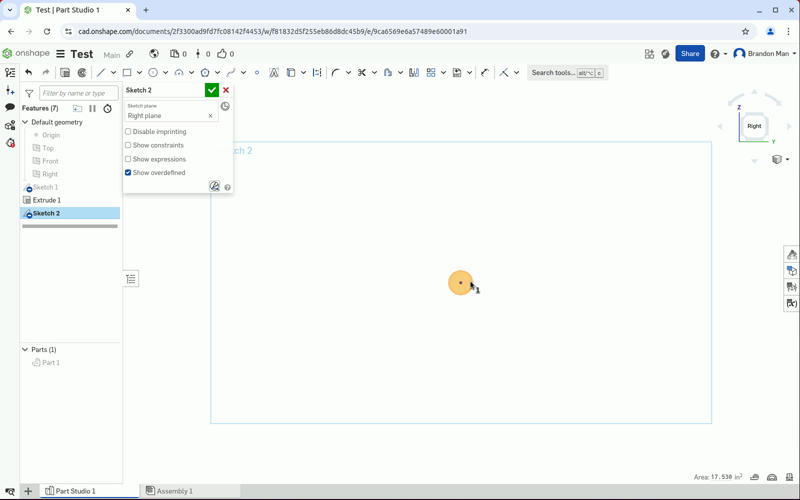
mouse_move(73, 352)
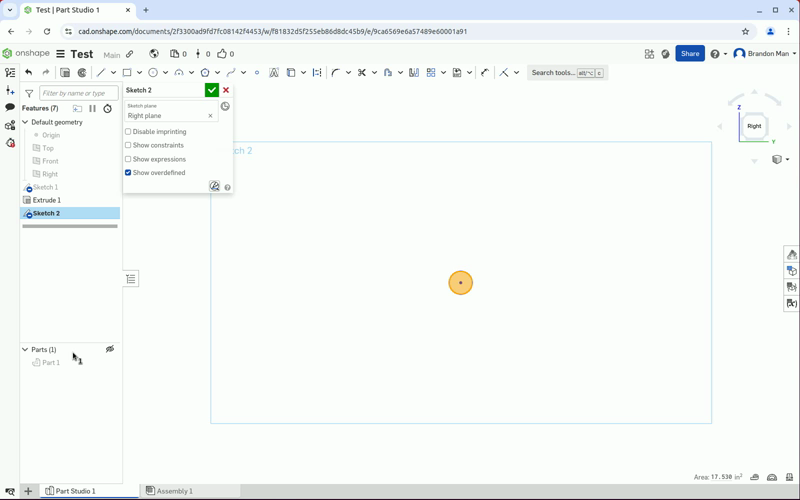
key(shift+y)
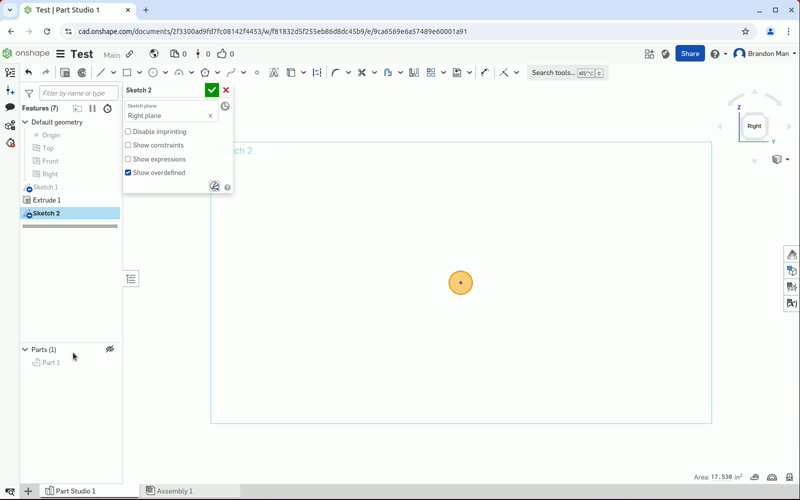
key(shift+e)
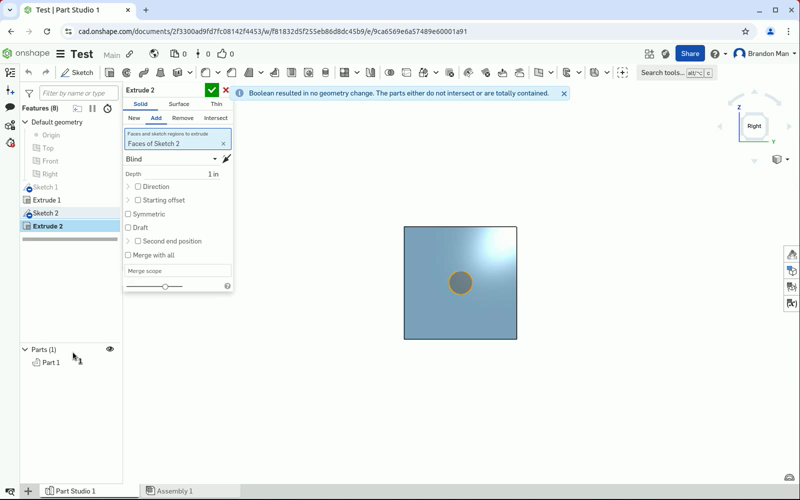
mouse_move(143, 106)
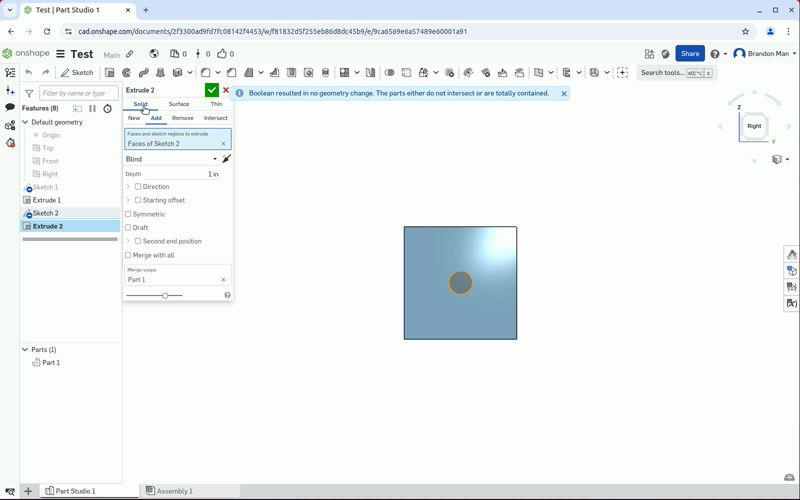
click(143, 106)
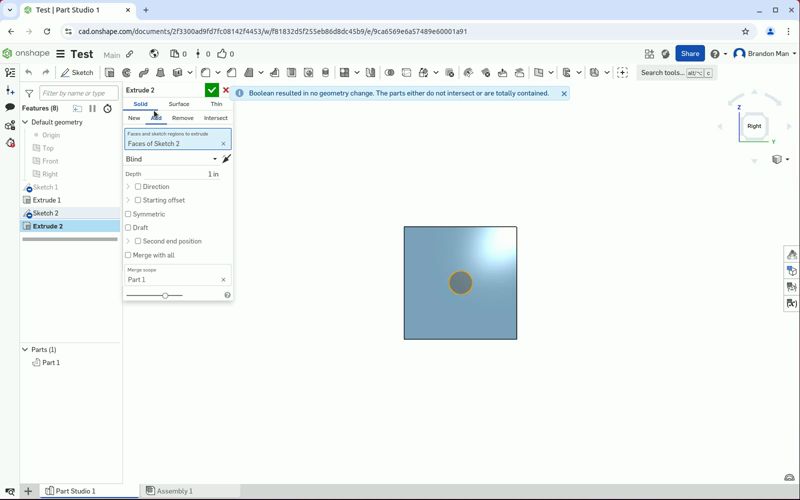
mouse_move(186, 120)
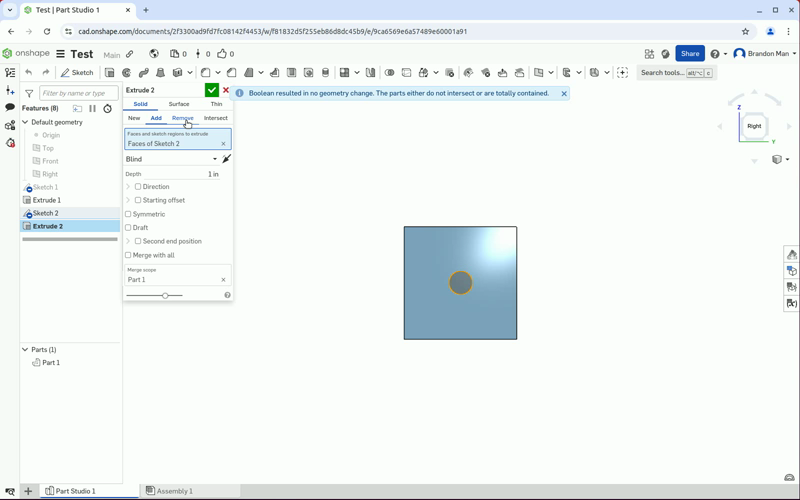
click(186, 120)
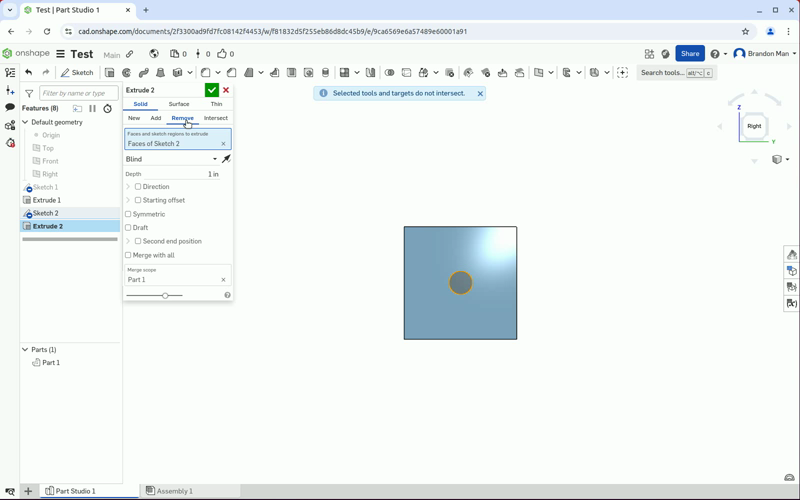
key(tab, 4)
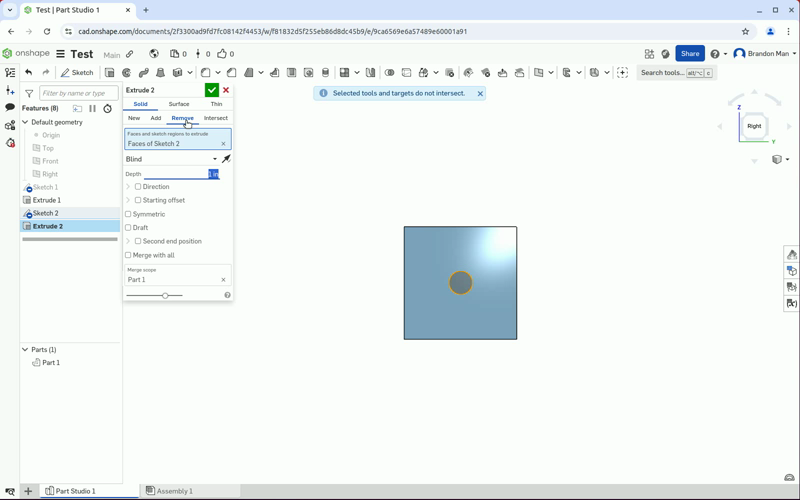
text(4.574)
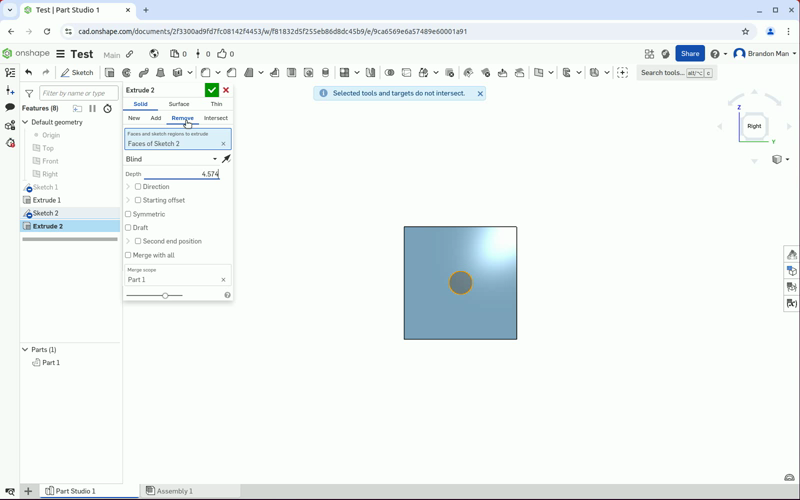
key(tab, 6)
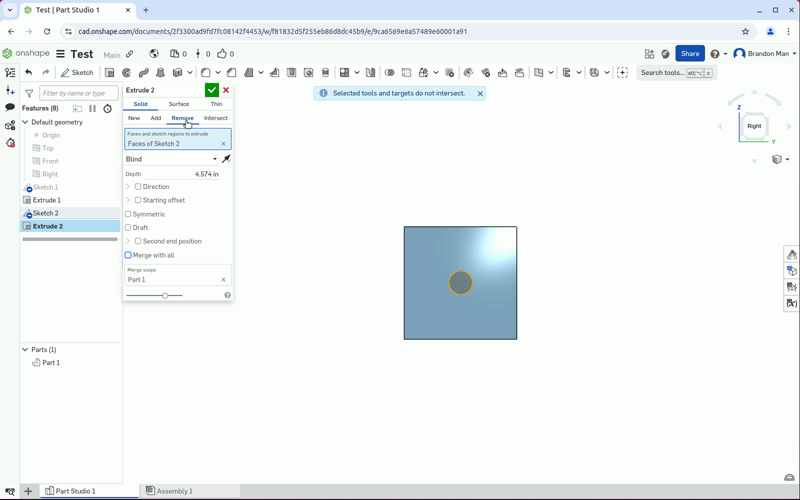
key(space)
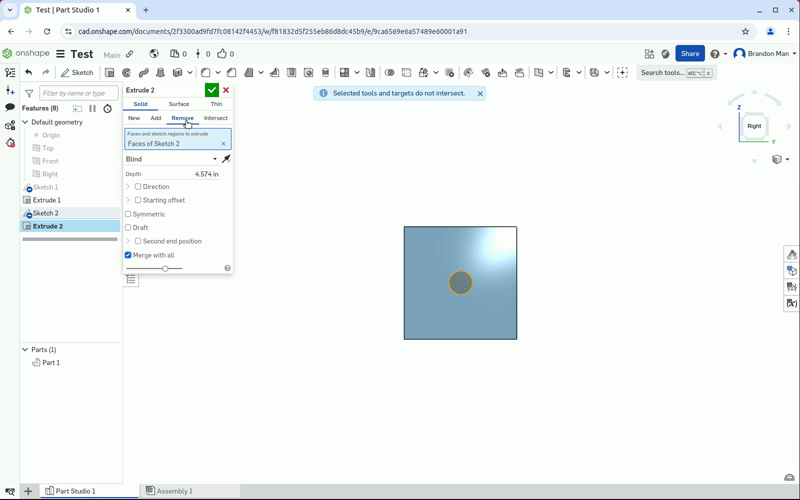
key(enter)
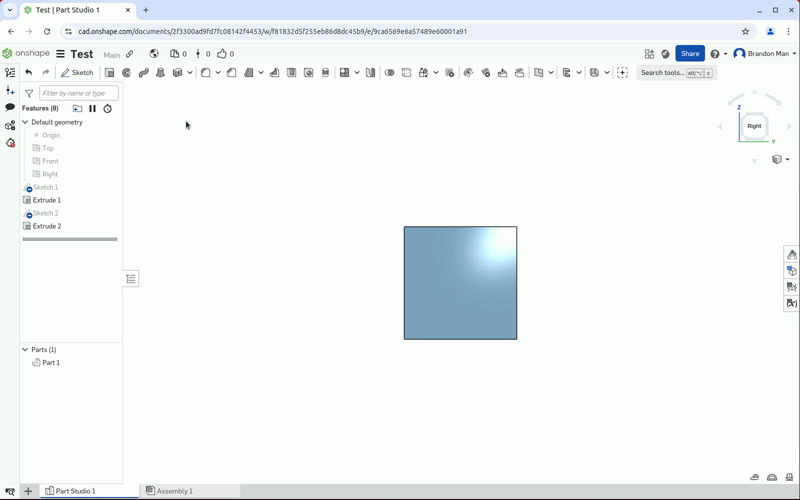
key(shift+h)
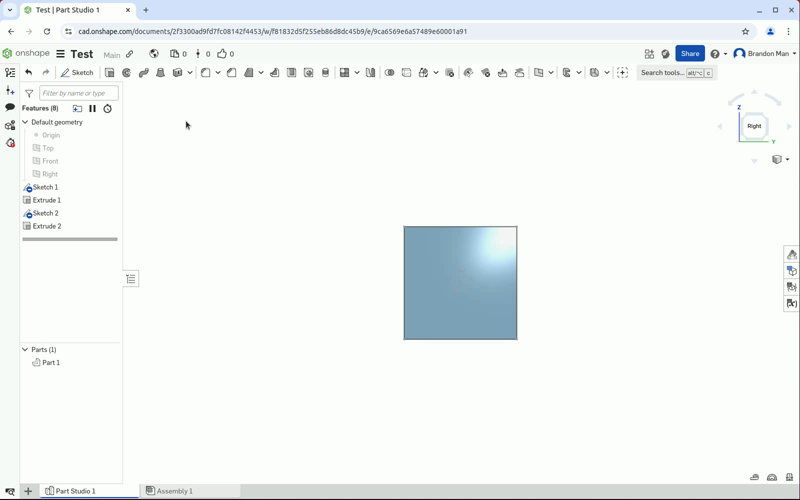
key(shift+h)
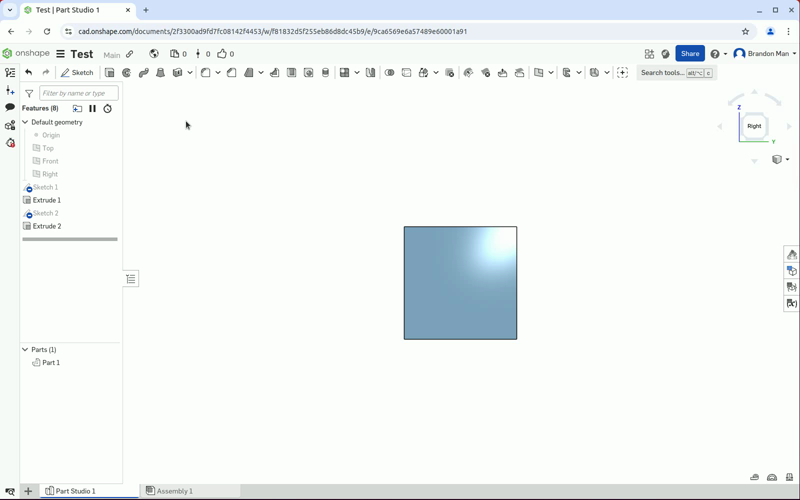
mouse_move(73, 189)
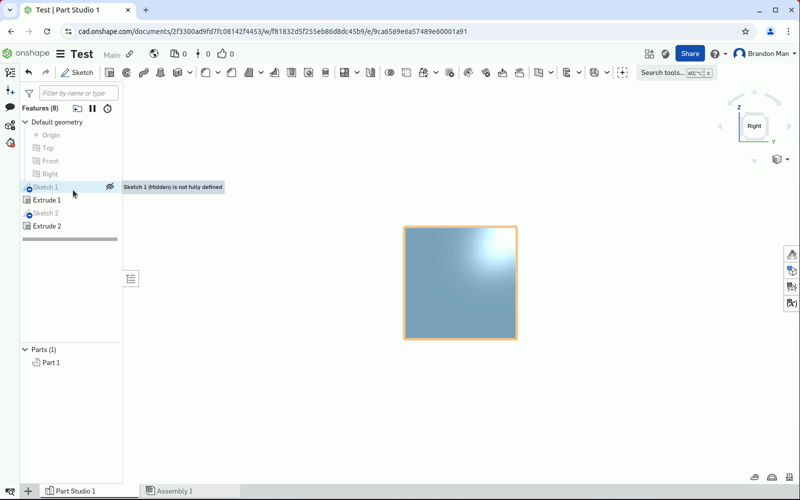
click(73, 189)
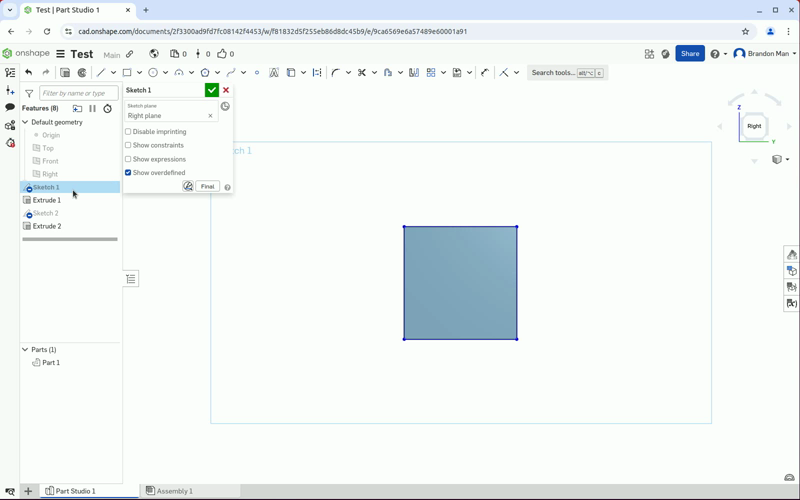
mouse_move(229, 92)
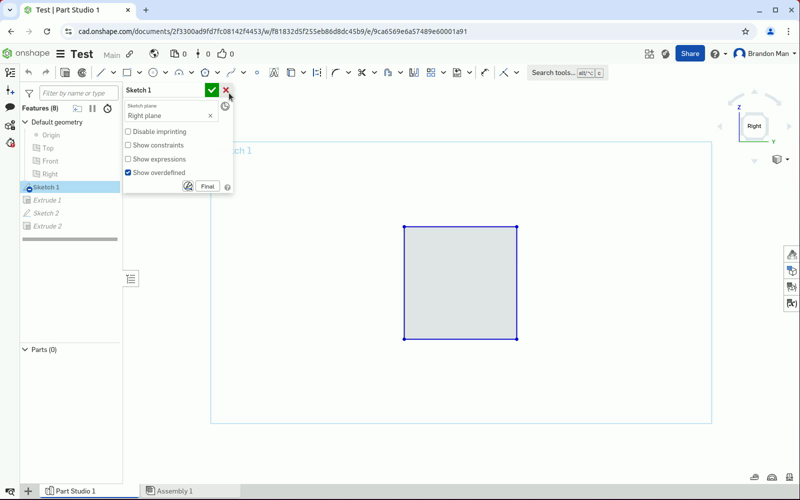
click(229, 92)
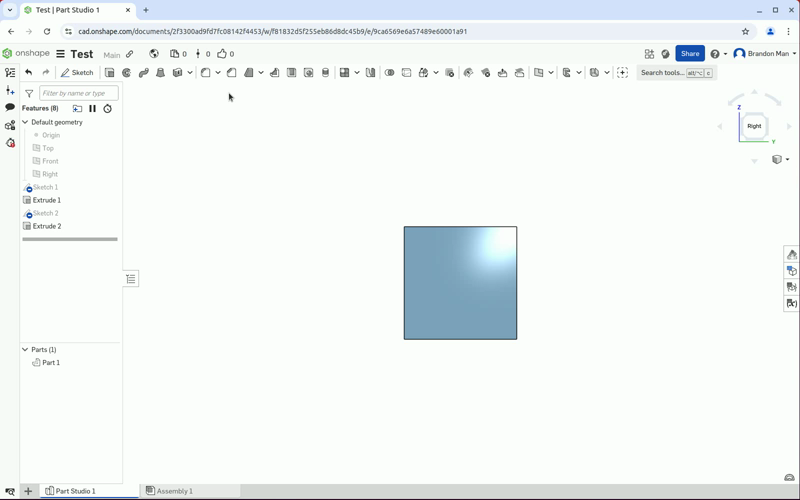
mouse_move(73, 352)
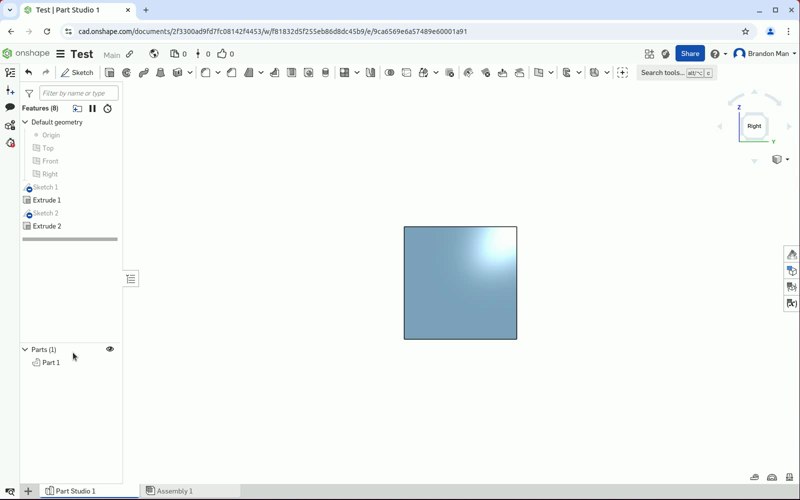
key(y)
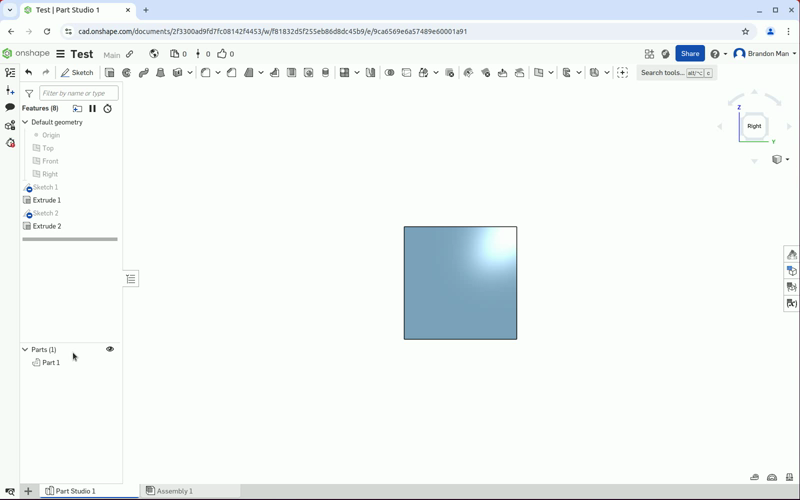
key(shift+p)
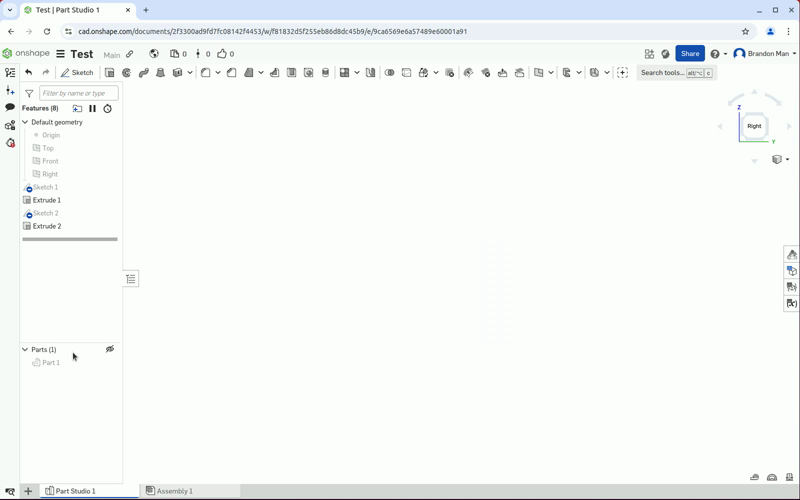
key(space)
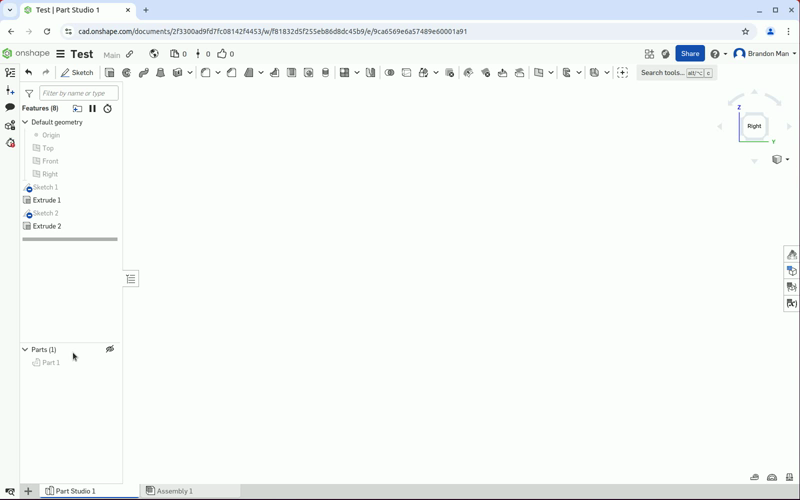
key_down(shift)
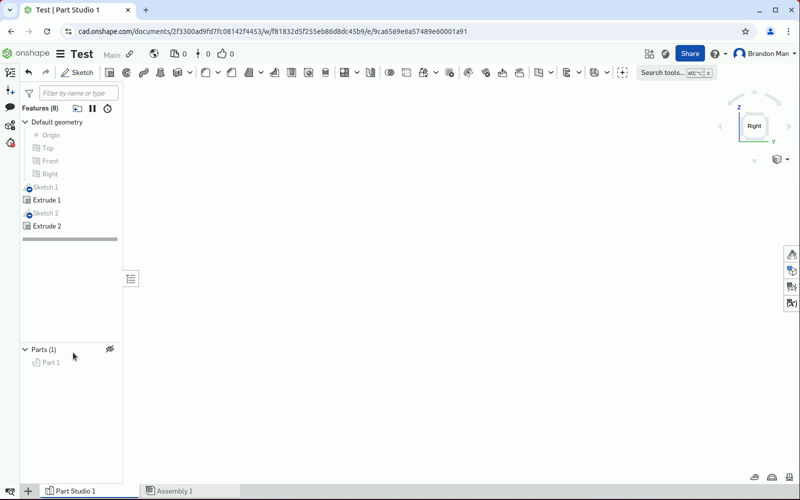
key(right)
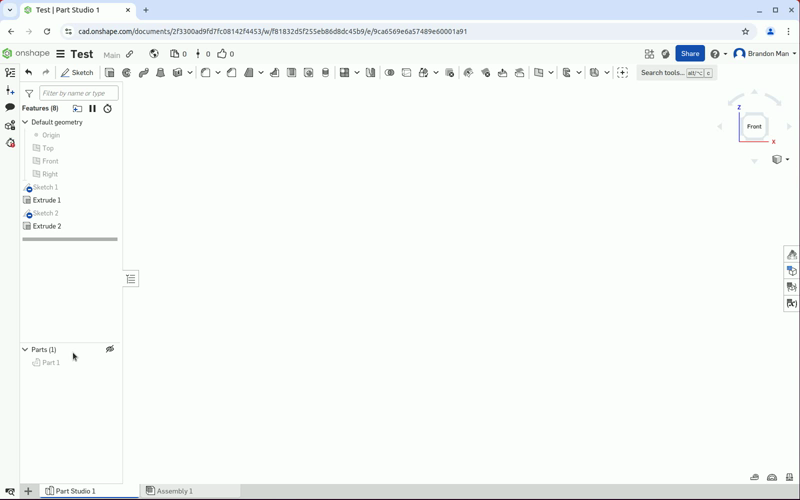
key_up(shift)
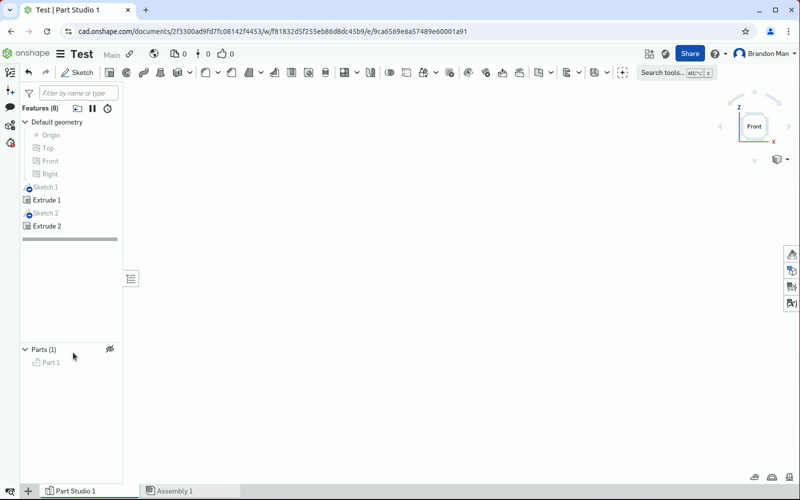
mouse_move(73, 352)
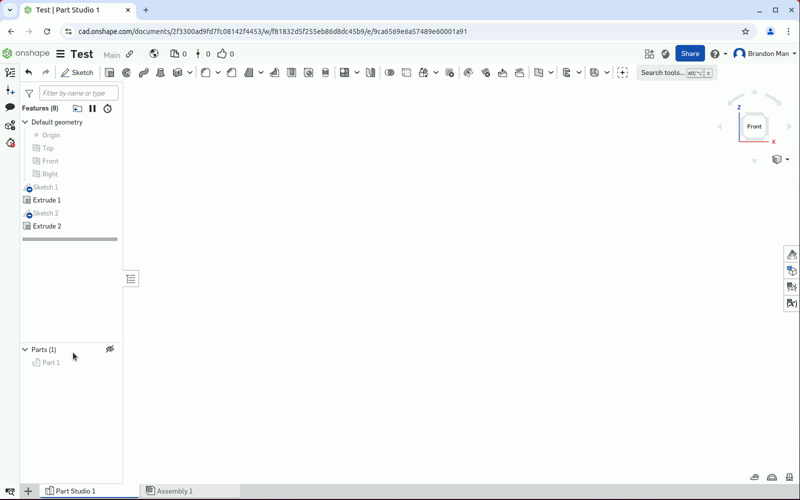
key(shift+y)
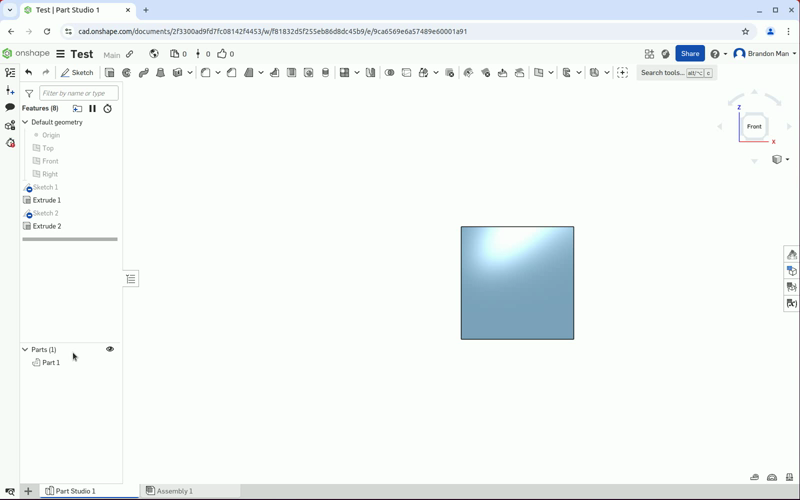
mouse_move(541, 75)
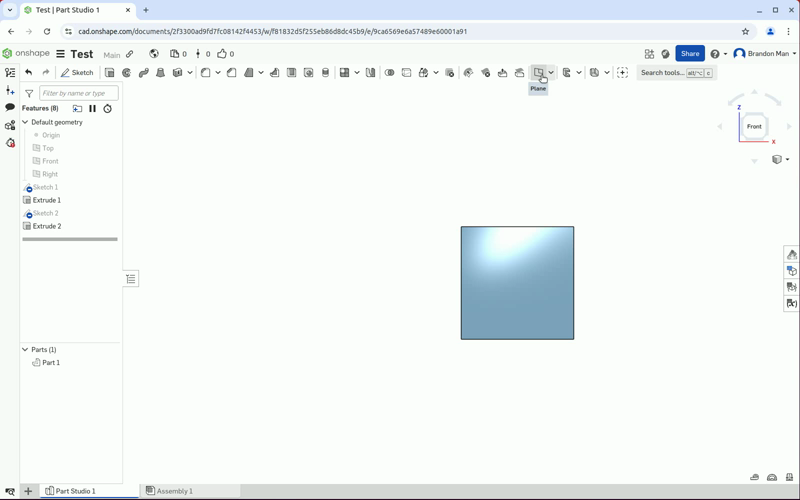
click(541, 75)
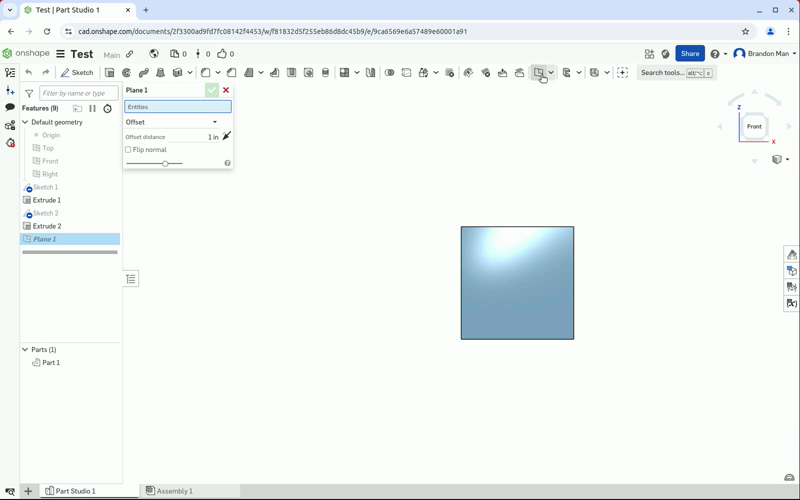
mouse_move(73, 163)
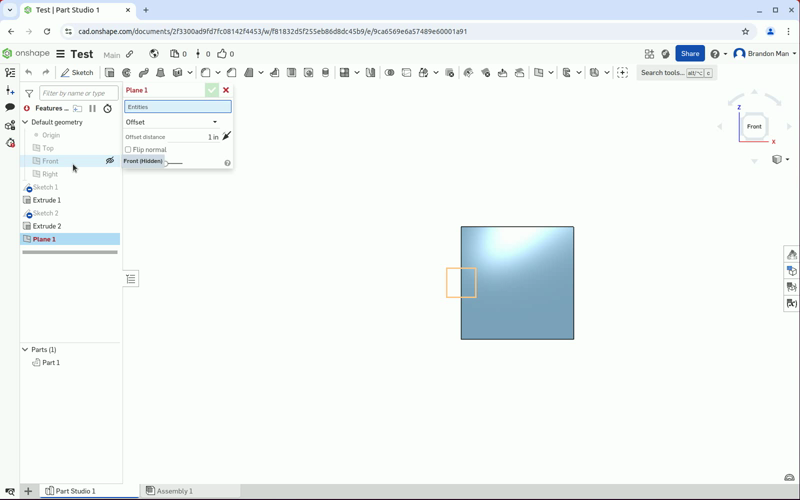
click(73, 163)
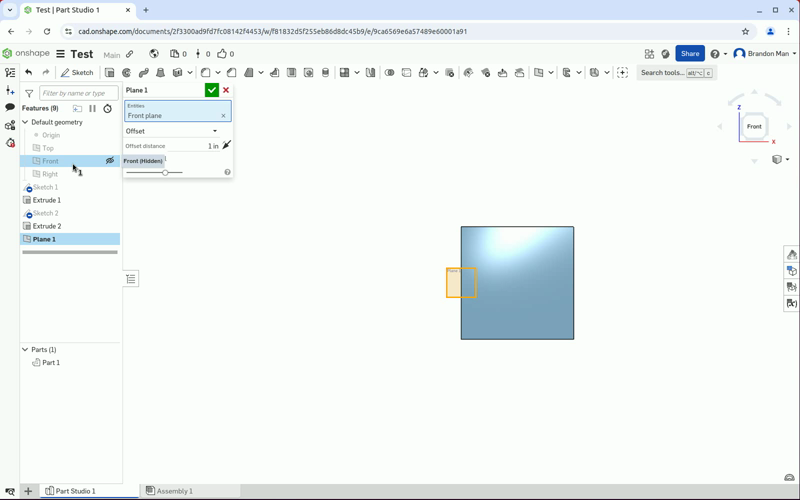
key(tab, 2)
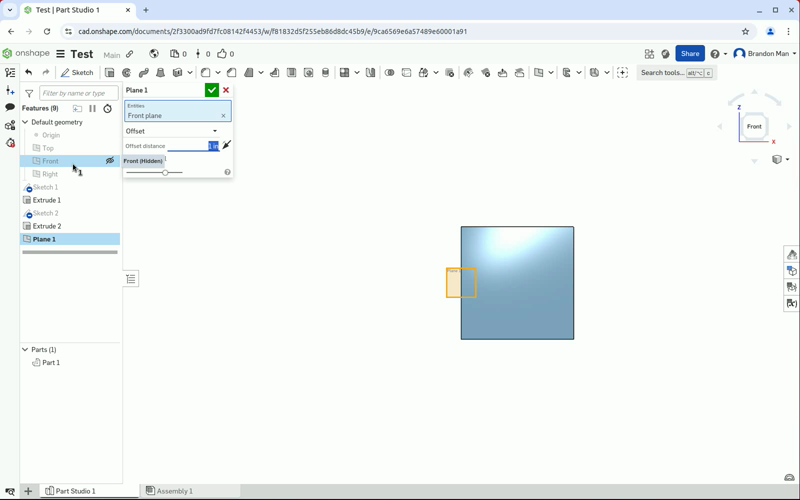
text(11.554)
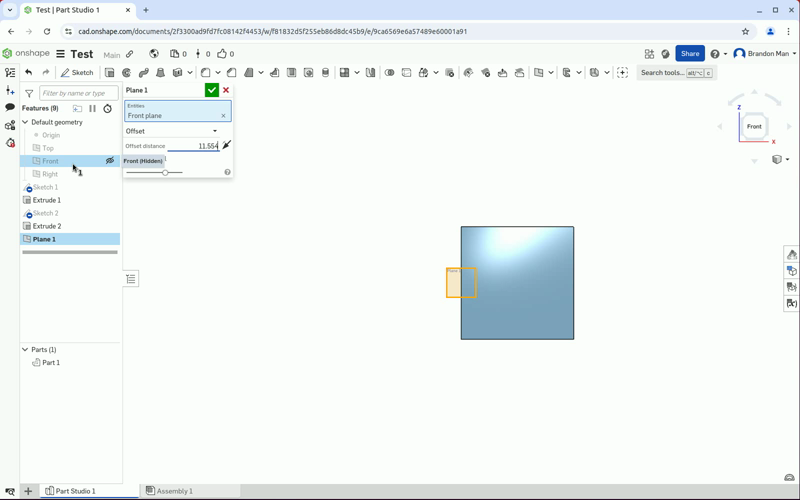
key(enter, 2)
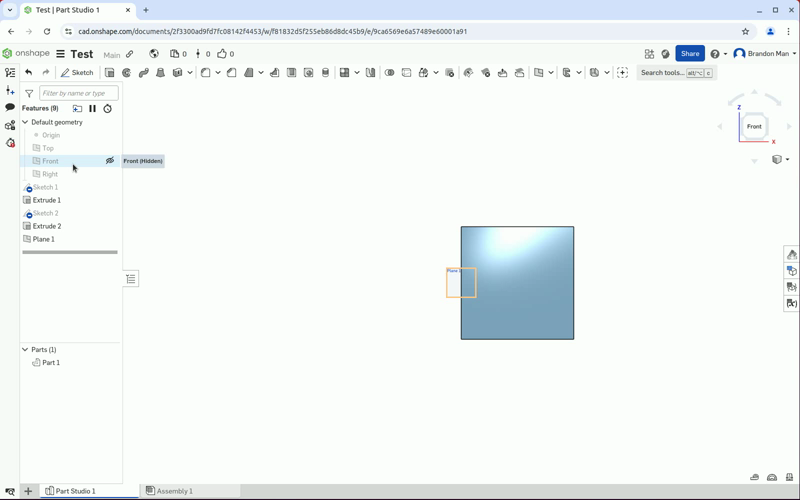
key(shift+s)
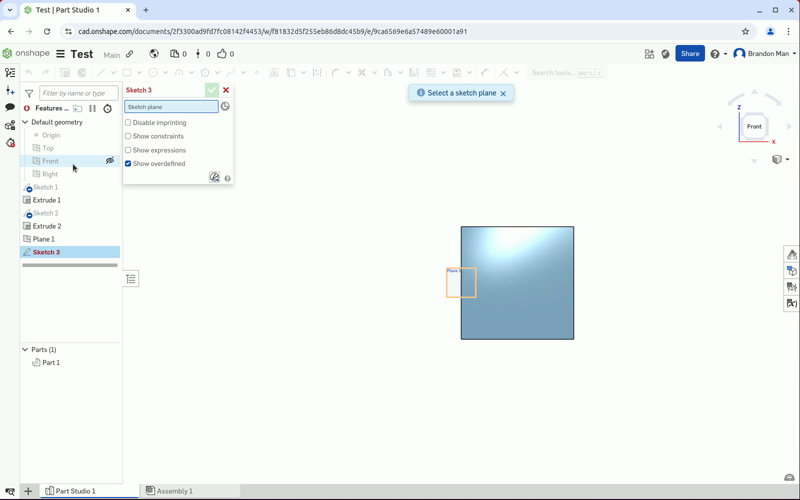
mouse_move(73, 241)
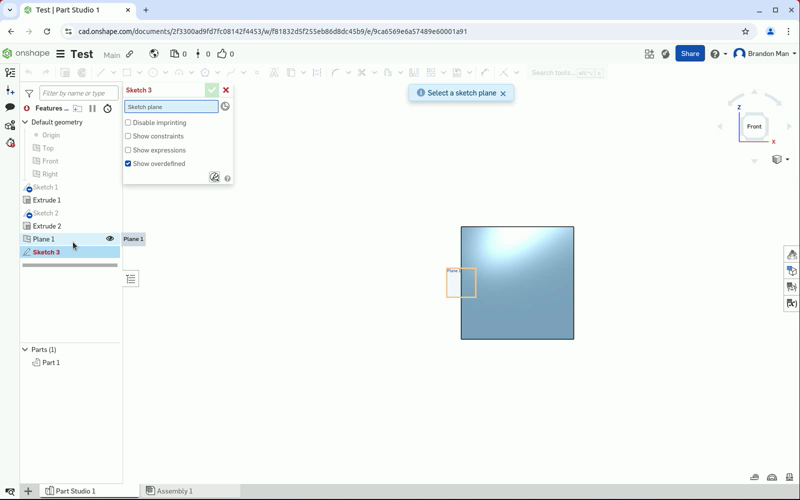
click(73, 241)
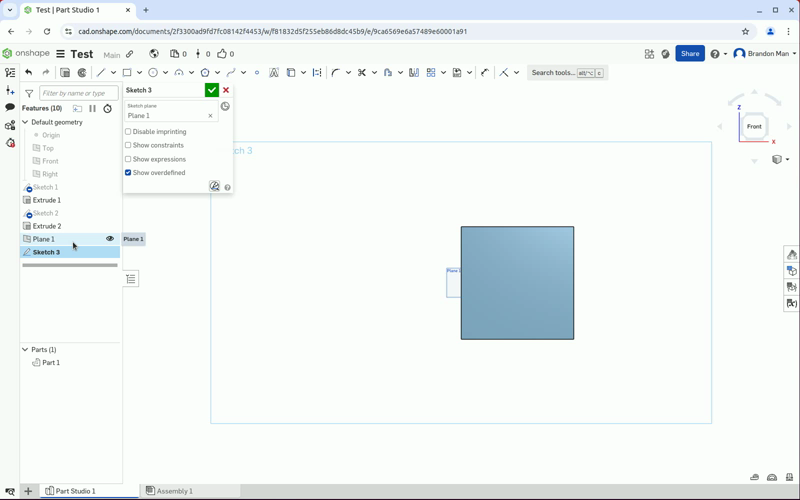
mouse_move(73, 352)
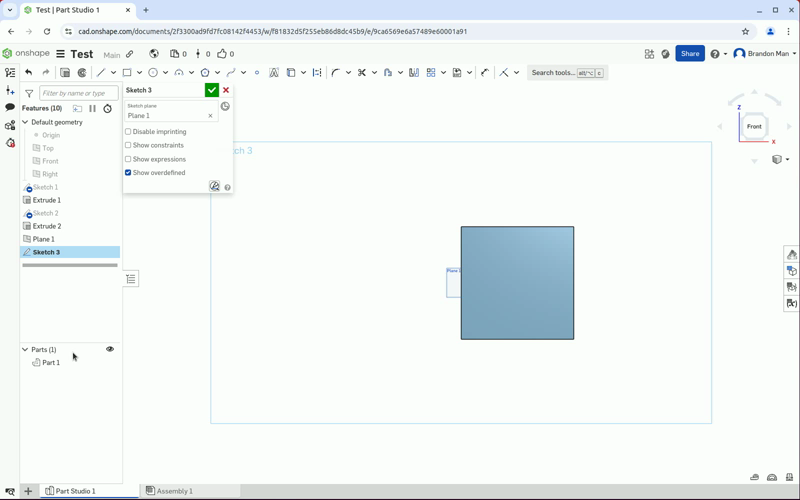
key(y)
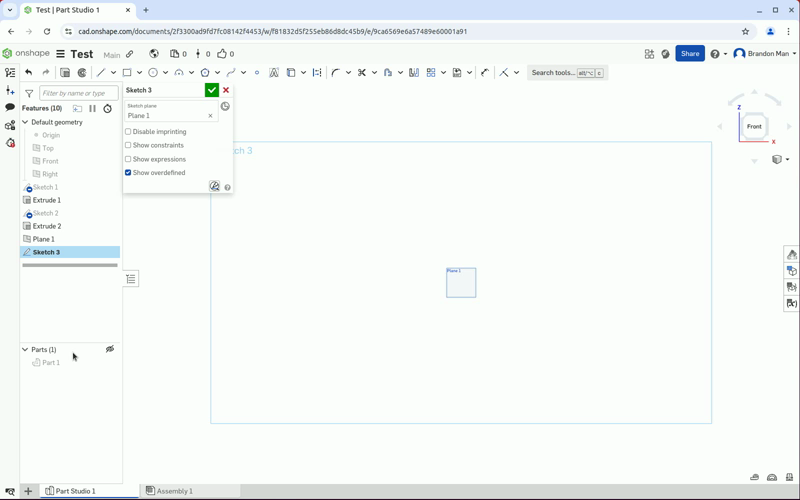
key(l)
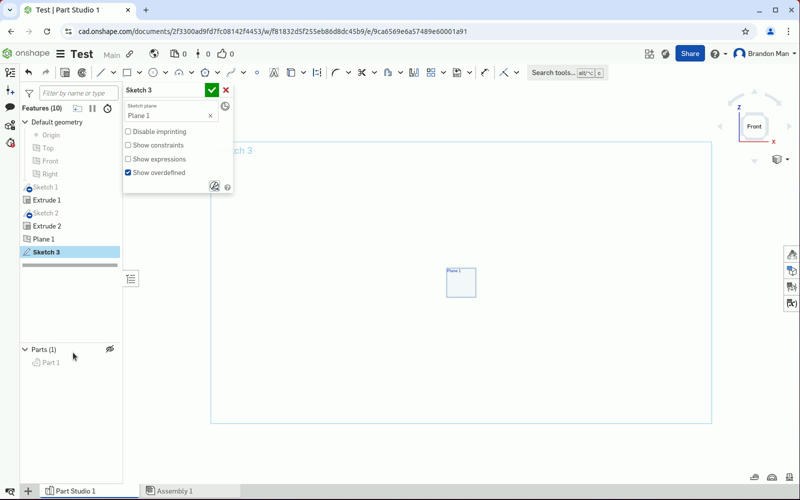
key_down(shift)
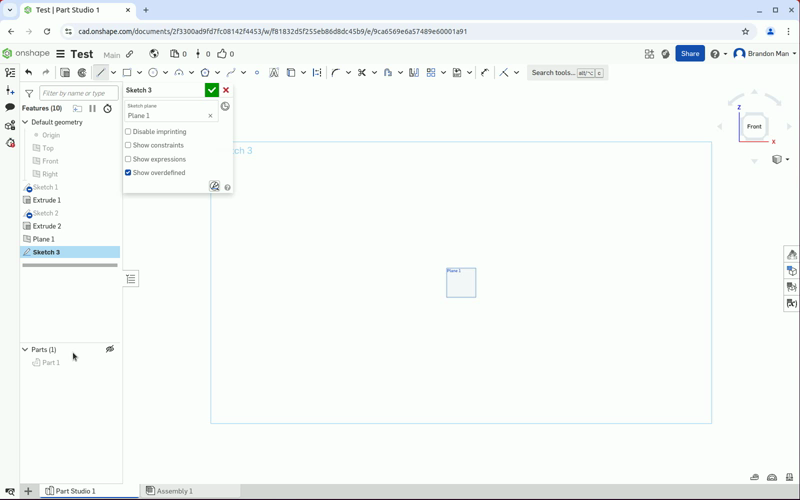
mouse_move(501, 318)
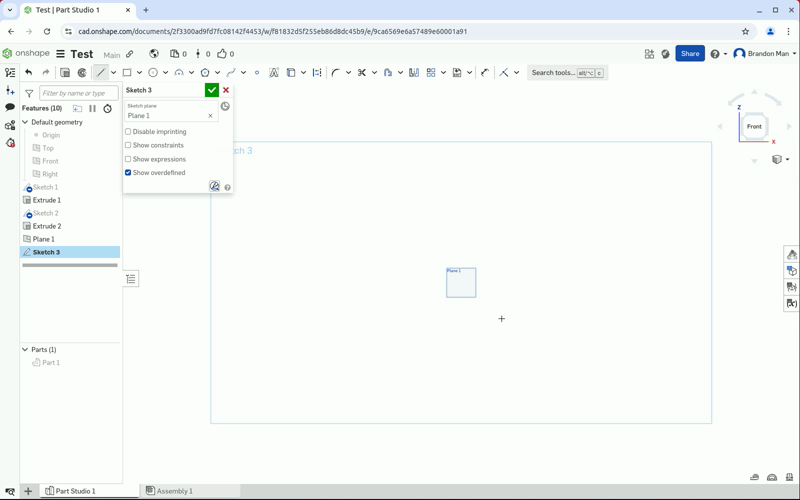
click(501, 318)
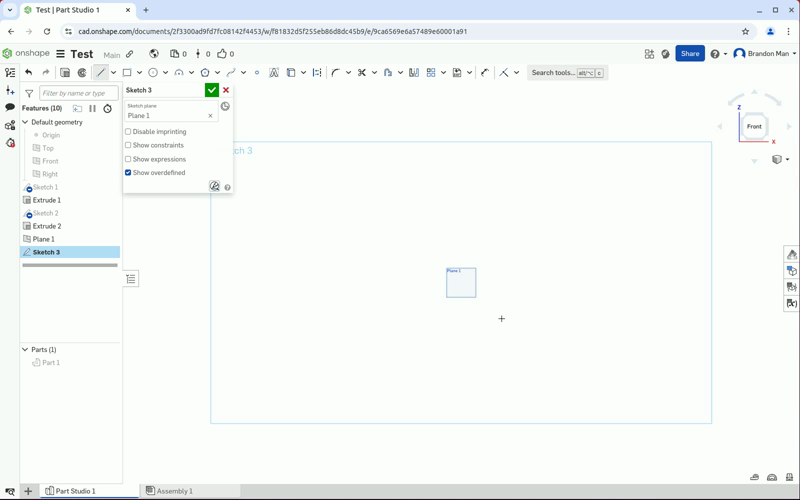
key_up(shift)
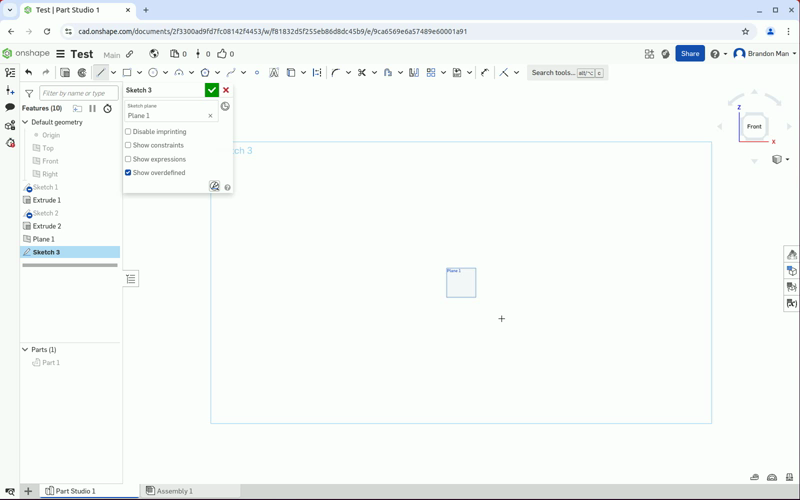
key_down(shift)
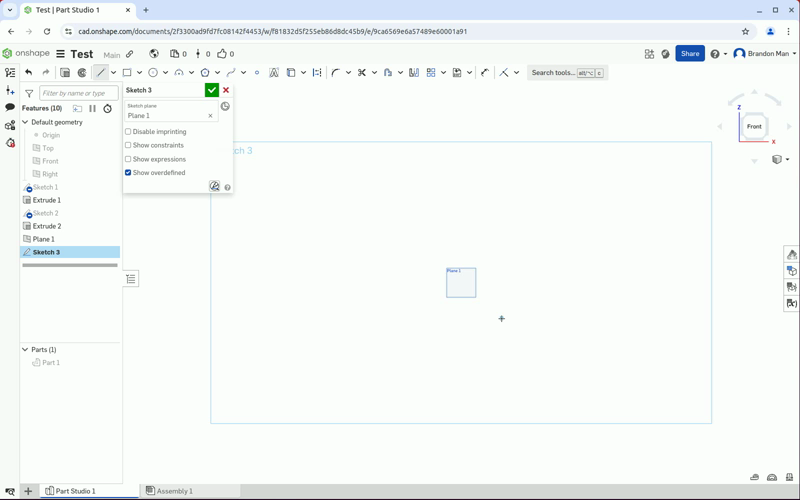
mouse_move(573, 318)
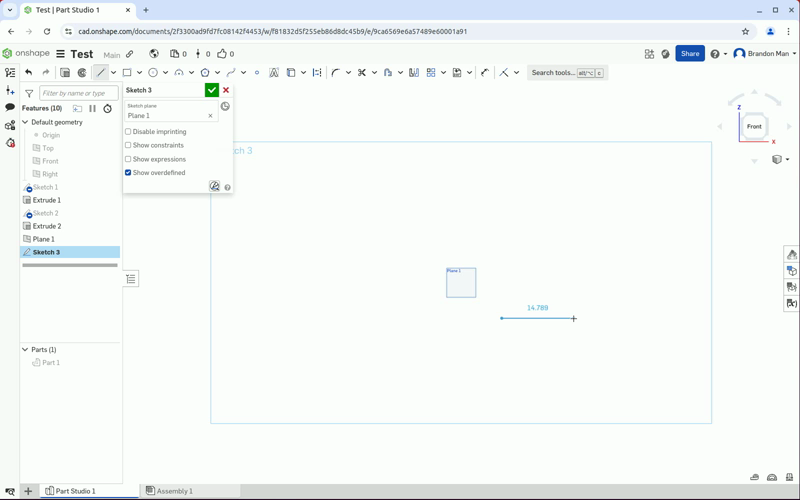
click(573, 318)
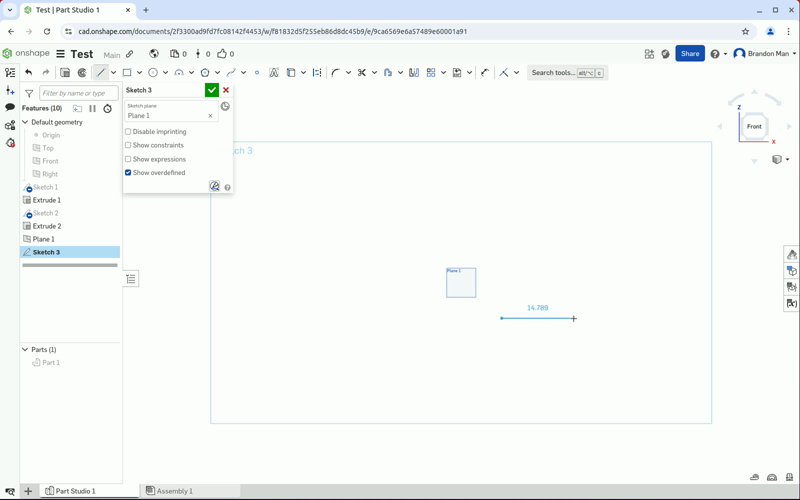
key_up(shift)
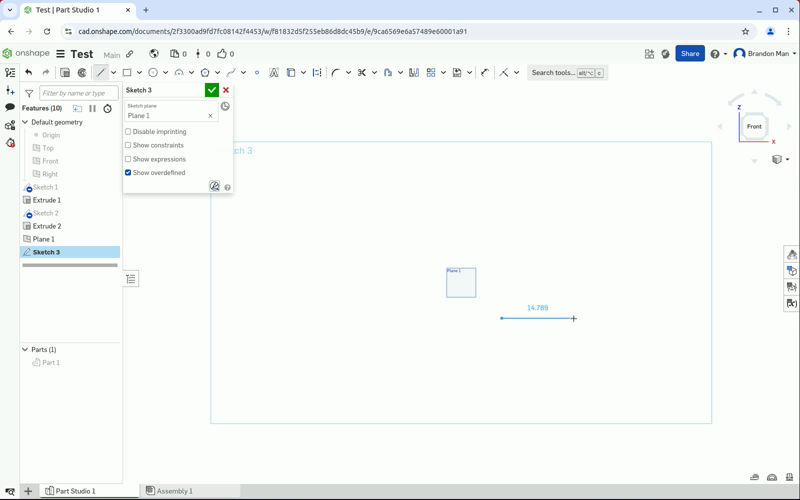
key_down(shift)
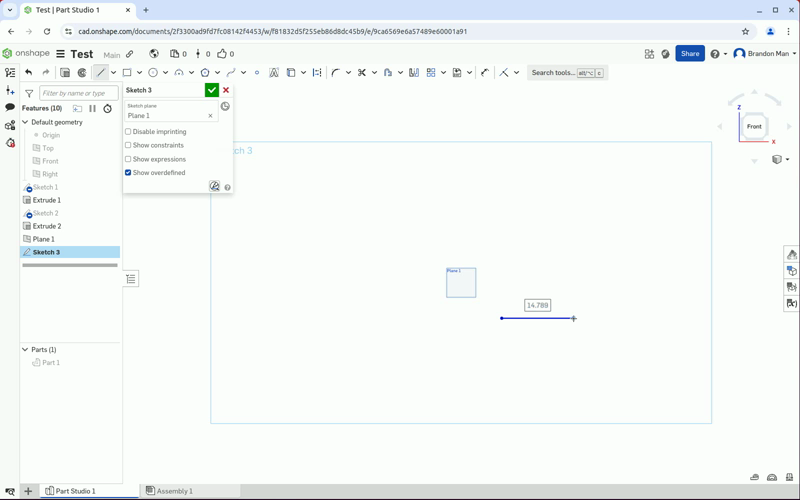
mouse_move(573, 246)
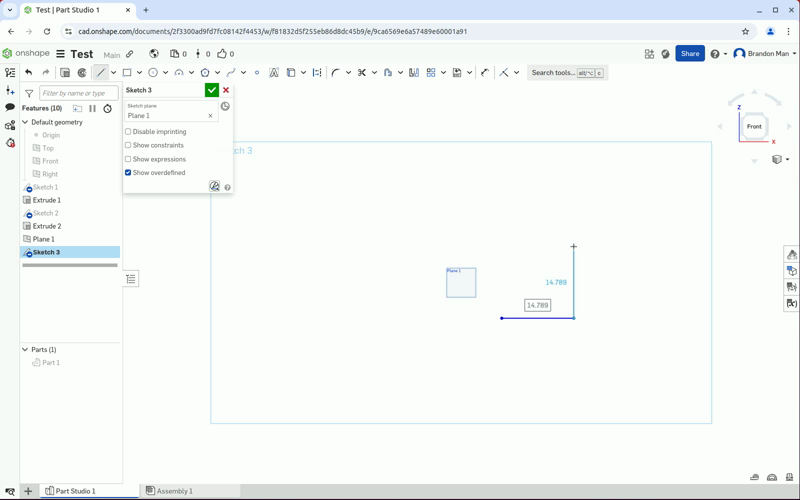
click(573, 246)
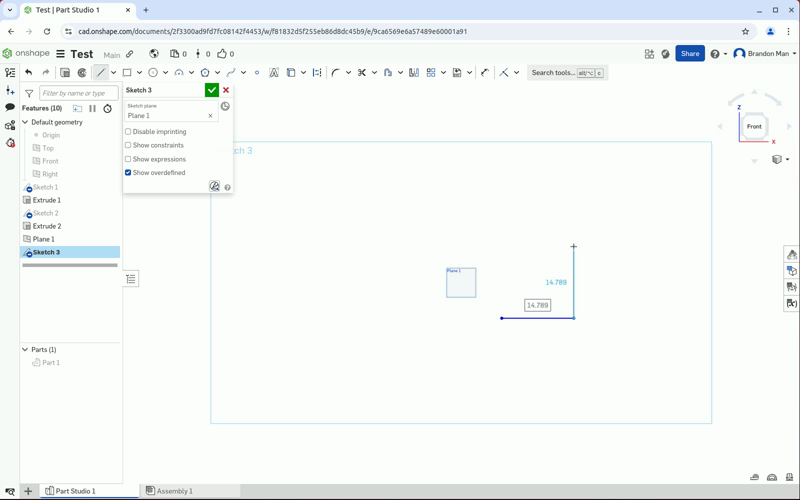
key_up(shift)
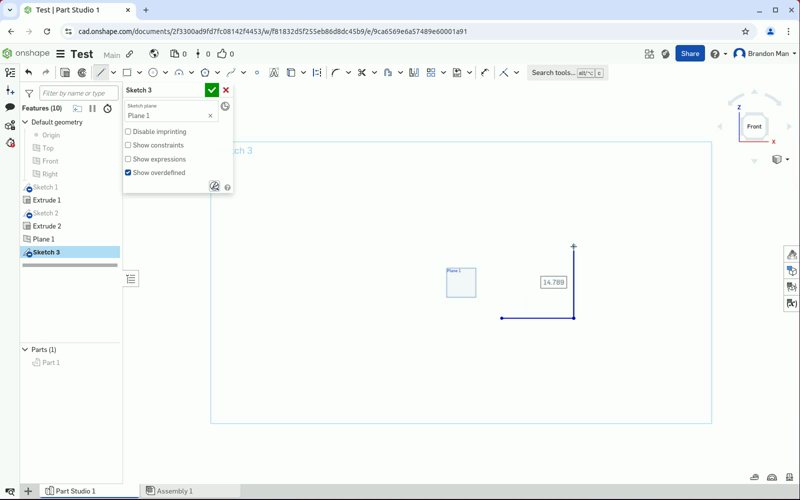
key_down(shift)
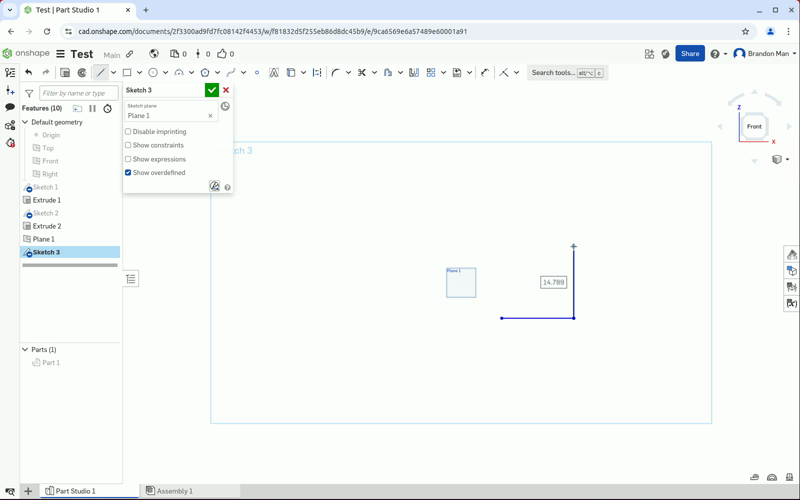
mouse_move(501, 246)
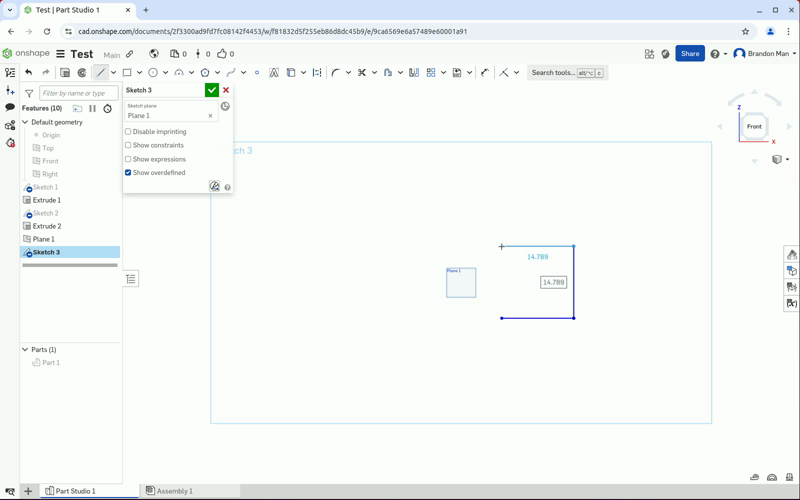
click(501, 246)
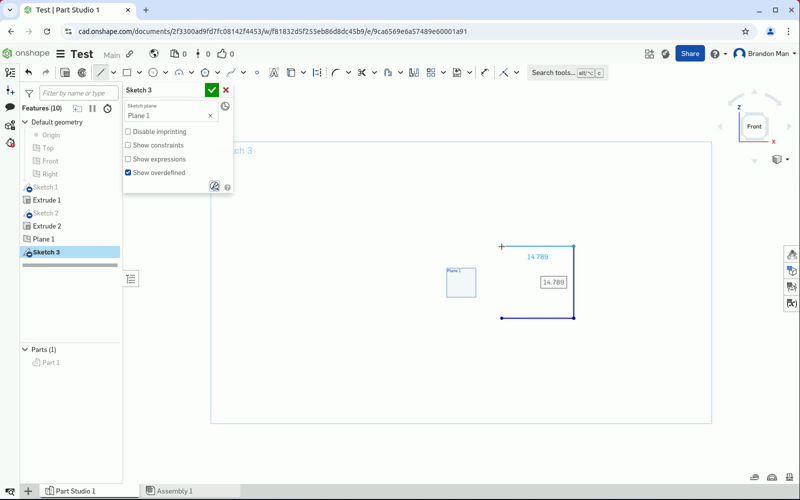
key_up(shift)
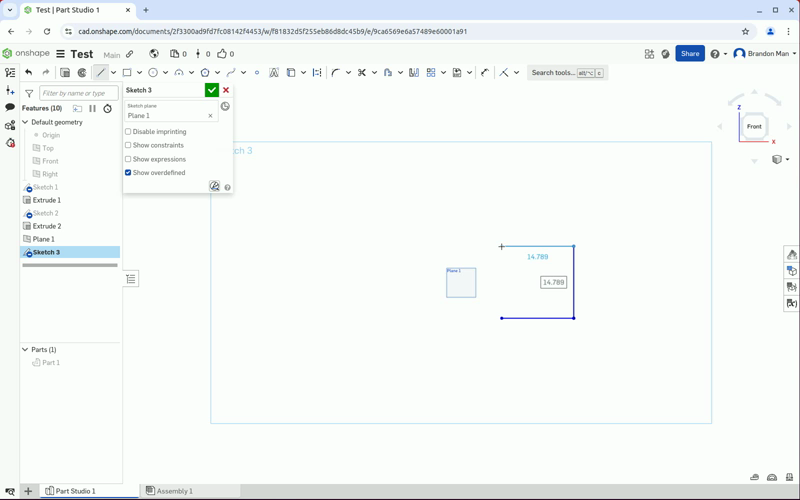
key_down(shift)
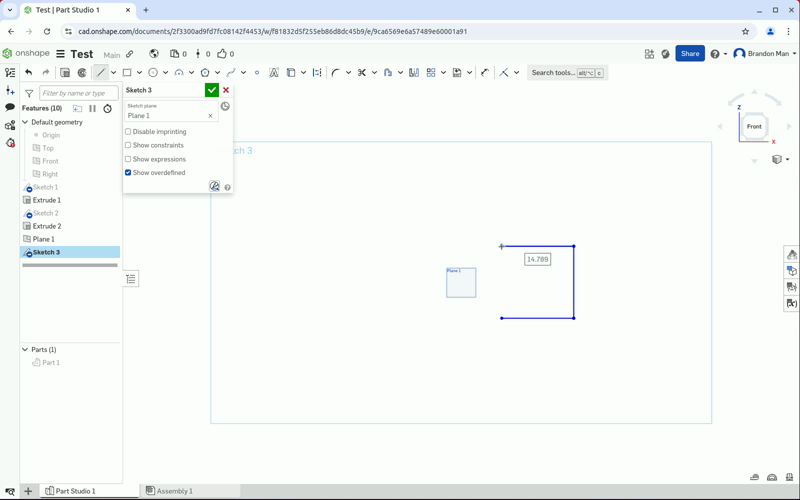
mouse_move(501, 318)
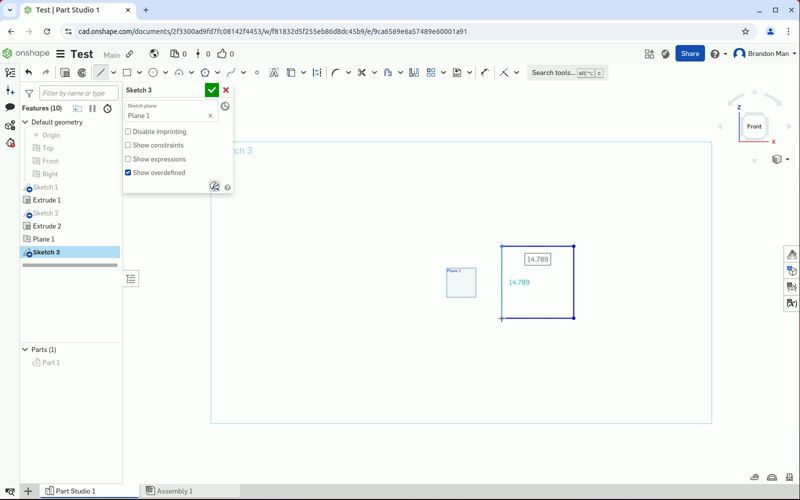
key_up(shift)
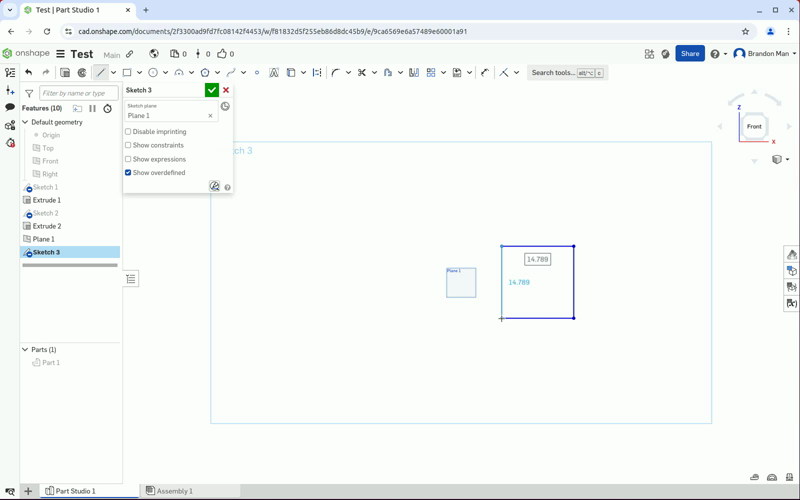
click(501, 318)
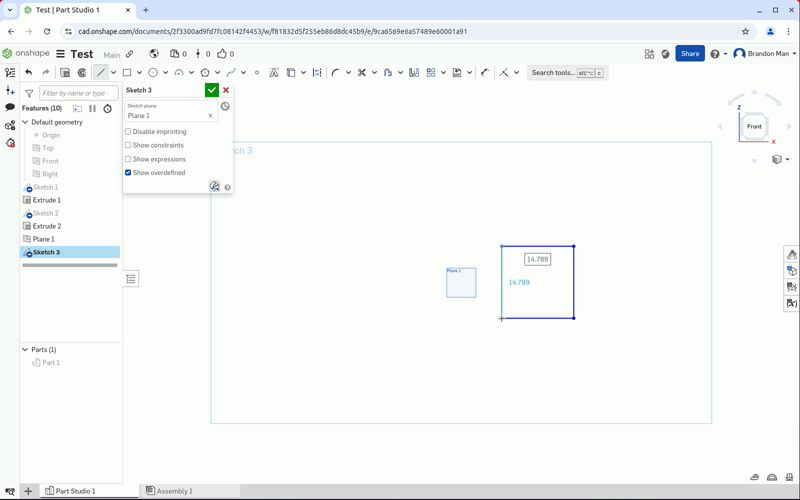
key(esc)
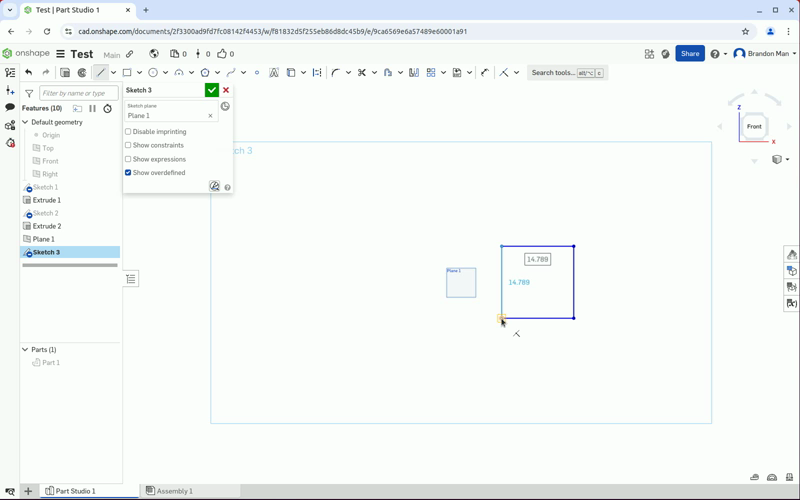
mouse_move(512, 302)
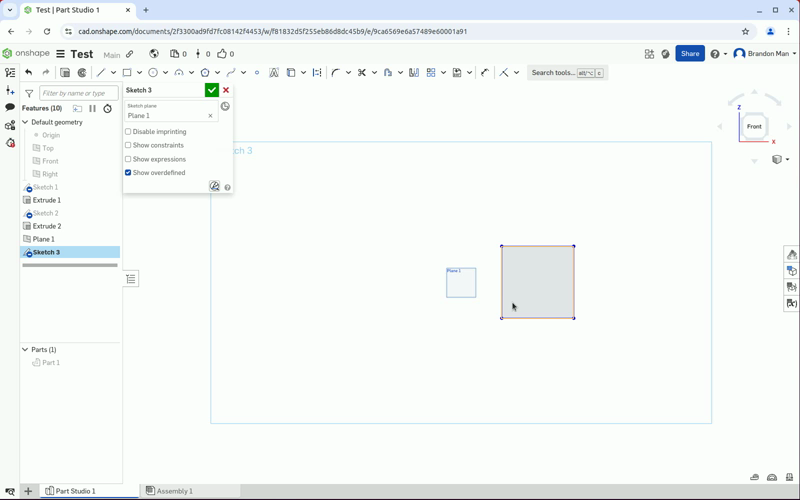
click(512, 302)
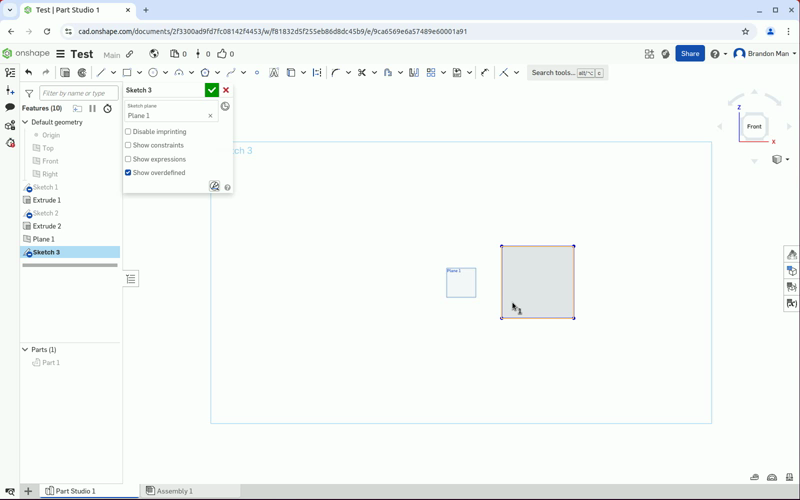
mouse_move(73, 352)
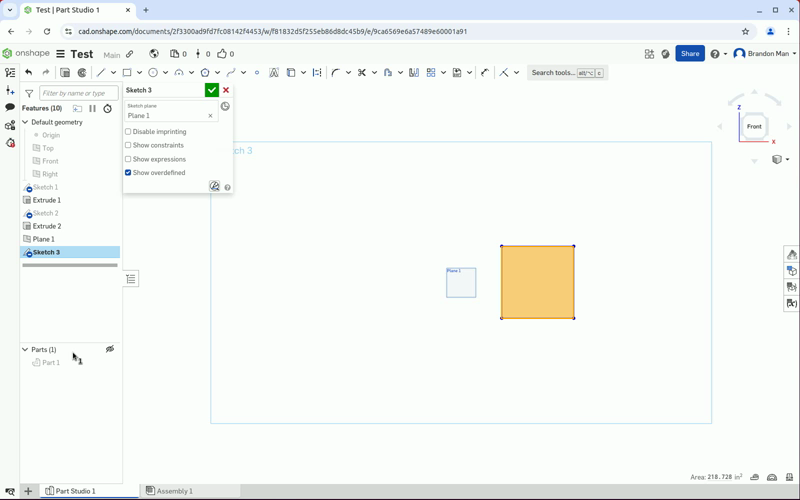
key(shift+y)
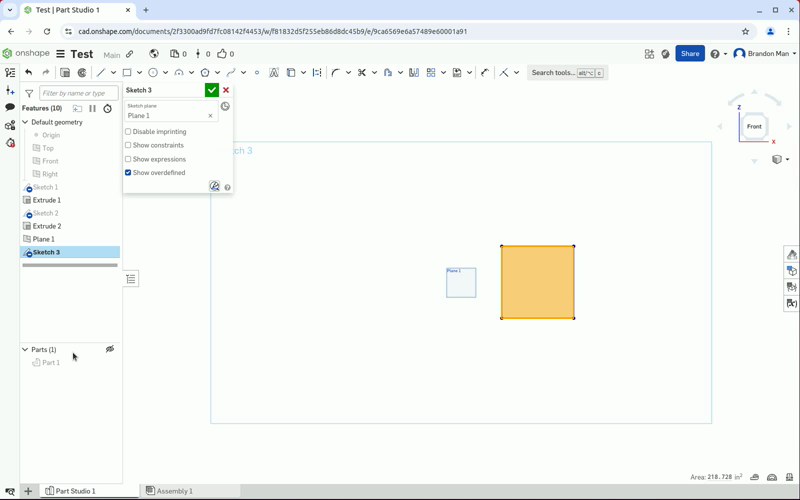
key(shift+e)
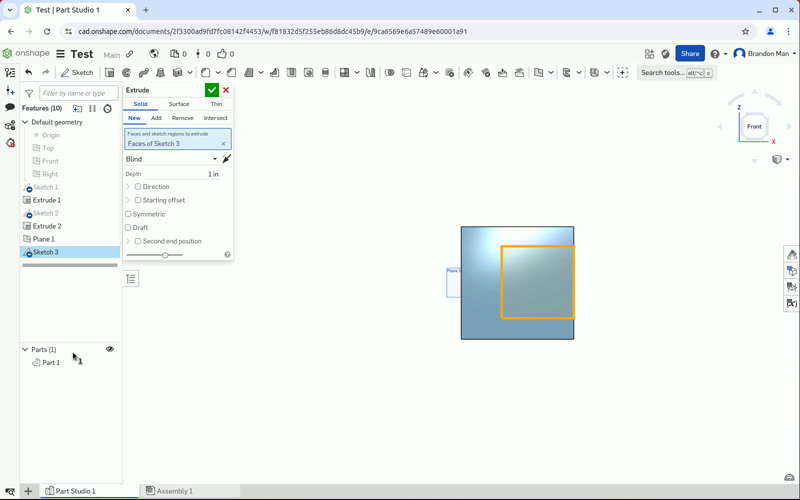
mouse_move(143, 106)
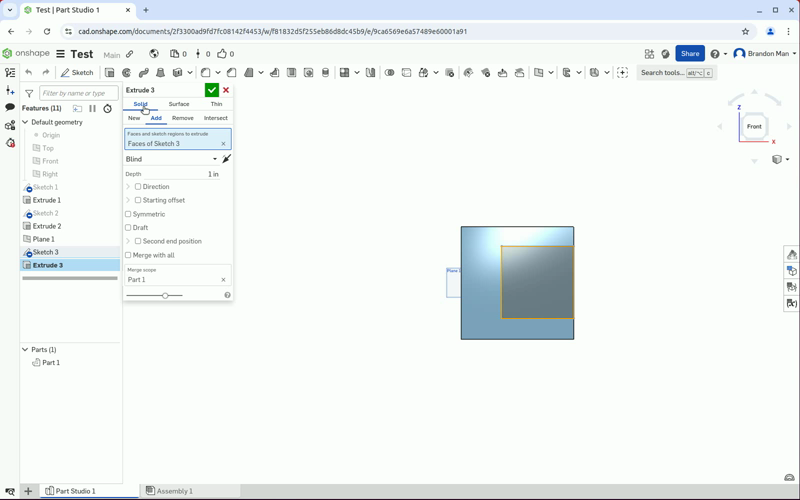
click(143, 106)
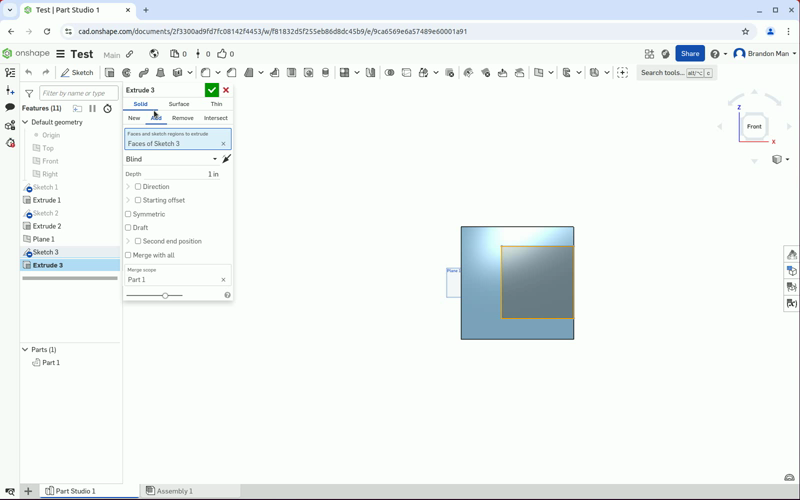
mouse_move(186, 120)
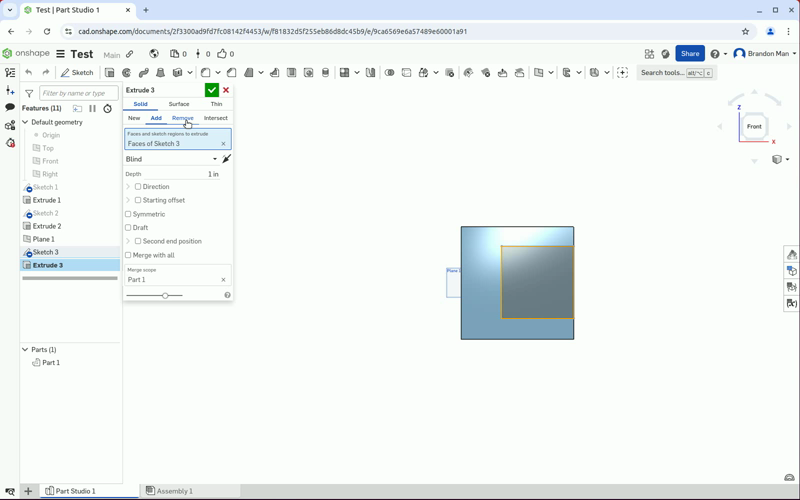
click(186, 120)
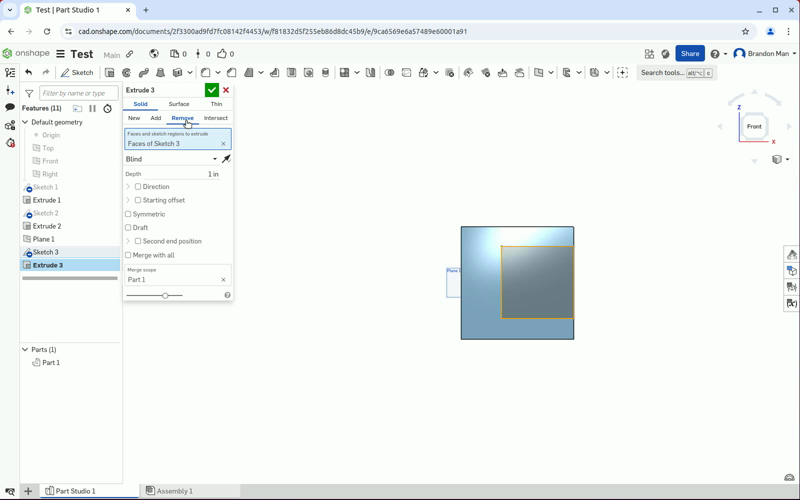
key(tab, 4)
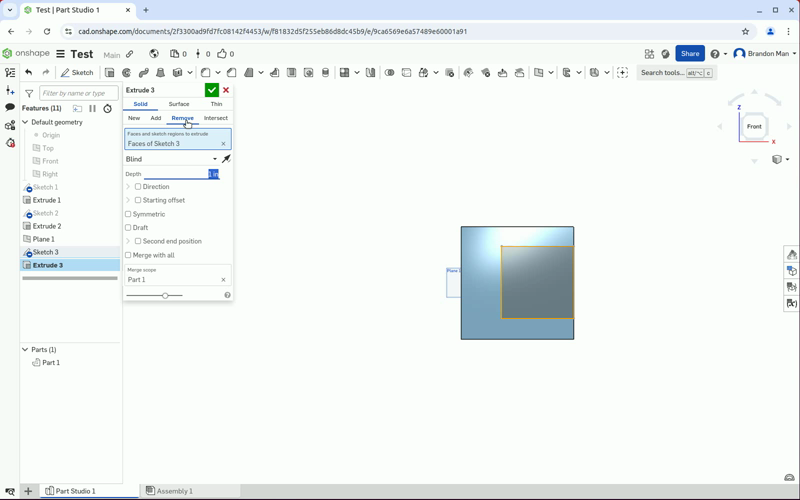
text(4.574)
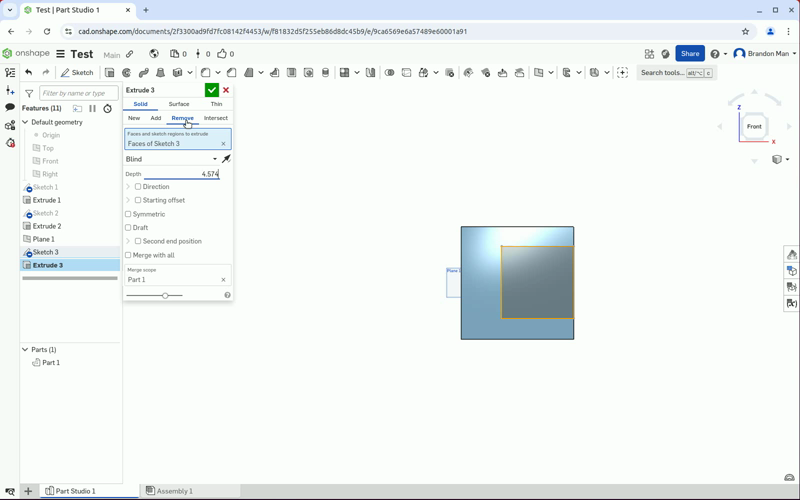
key(tab, 6)
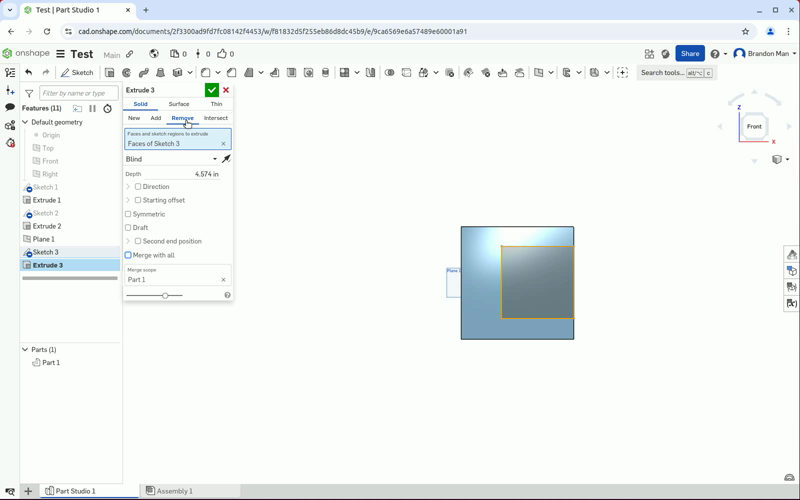
key(space)
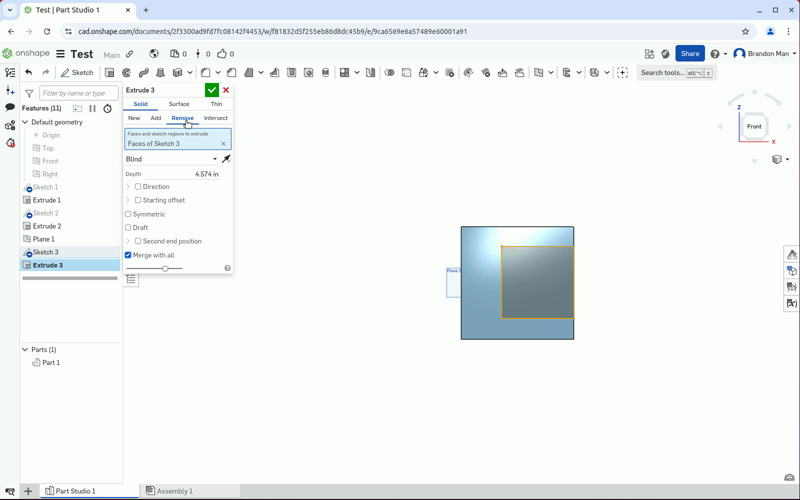
key(enter)
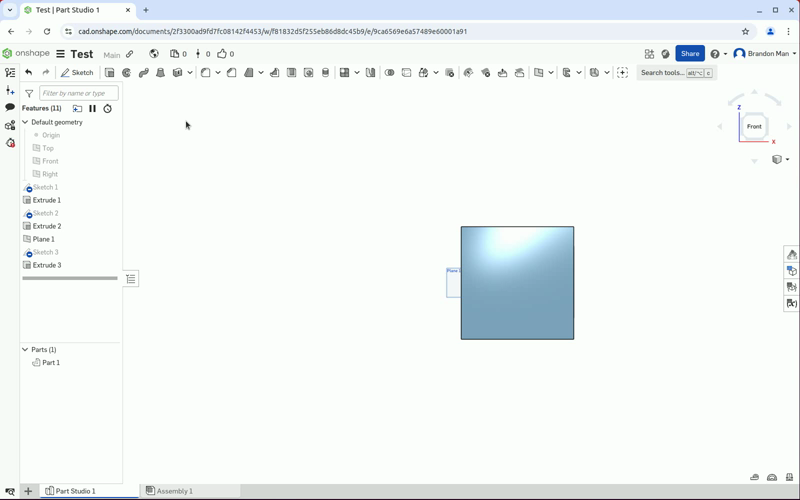
key(shift+h)
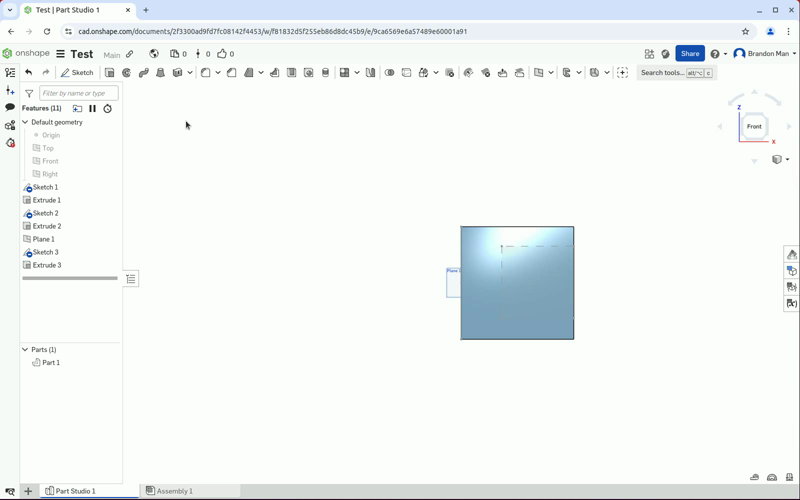
key(shift+h)
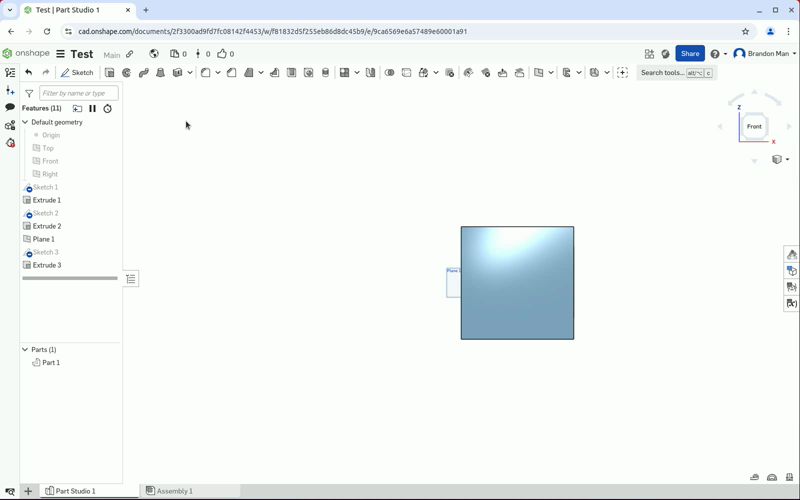
mouse_move(73, 189)
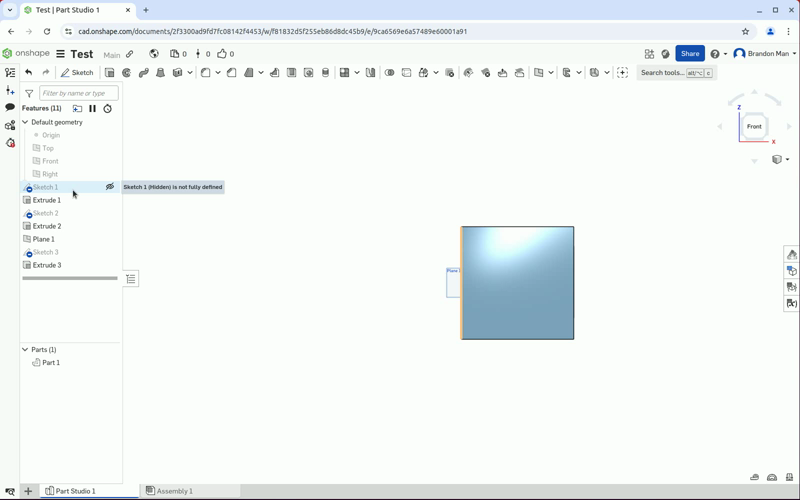
click(73, 189)
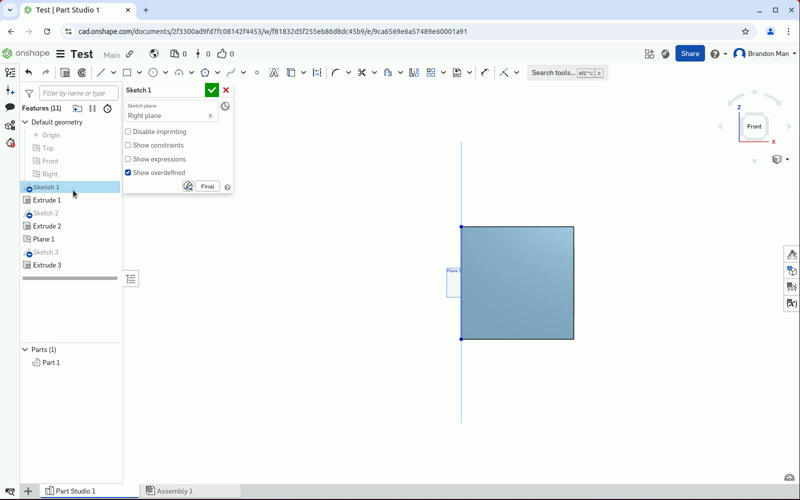
mouse_move(229, 92)
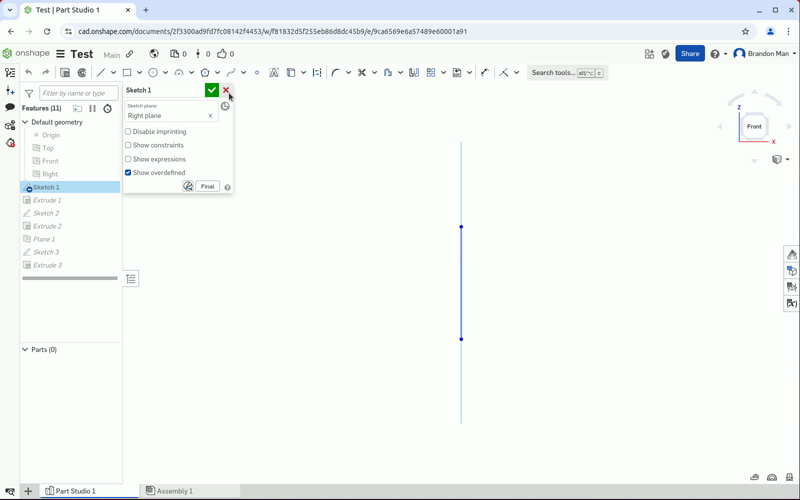
click(229, 92)
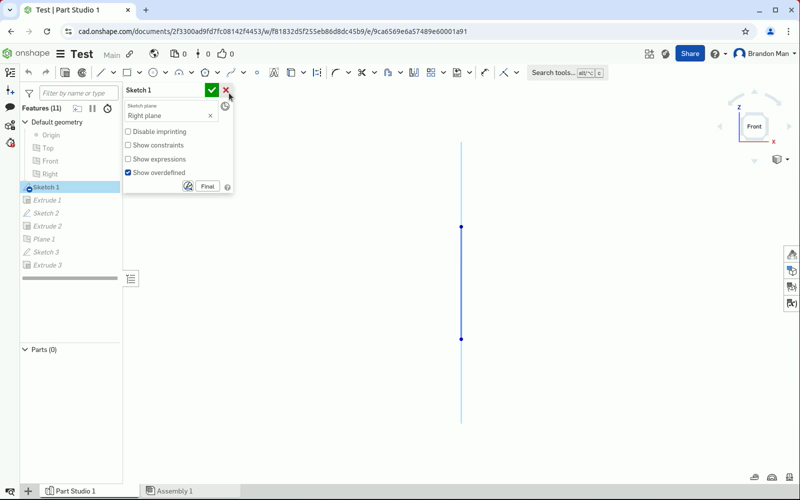
key(shift+s)
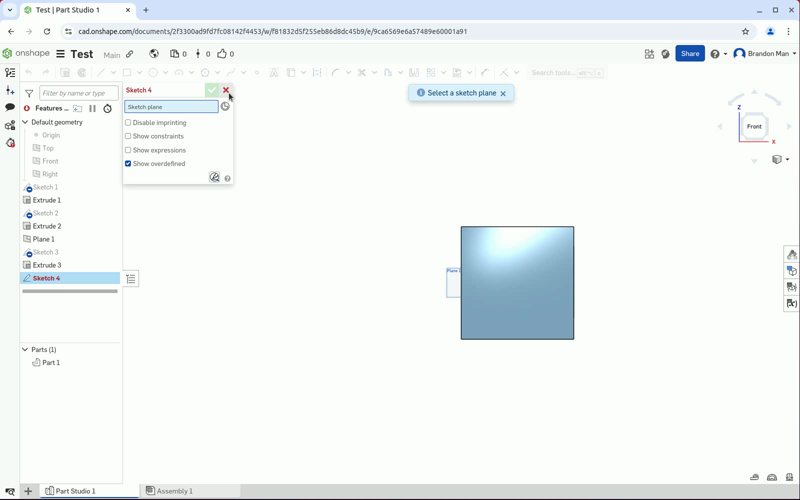
mouse_move(73, 241)
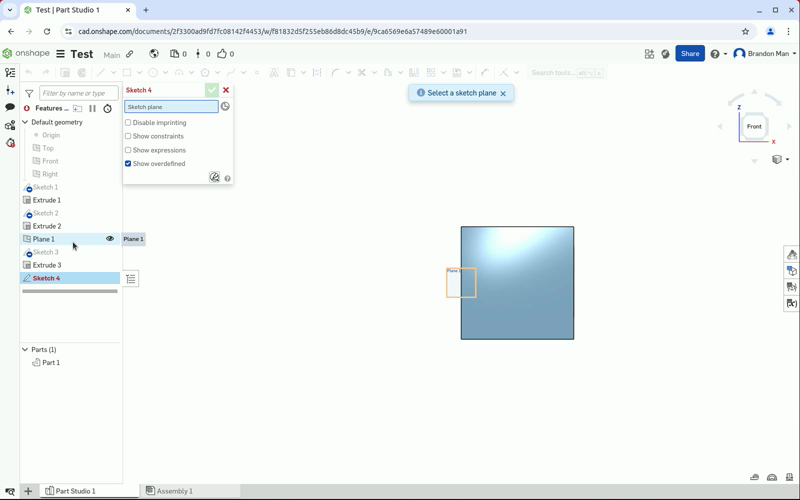
click(73, 241)
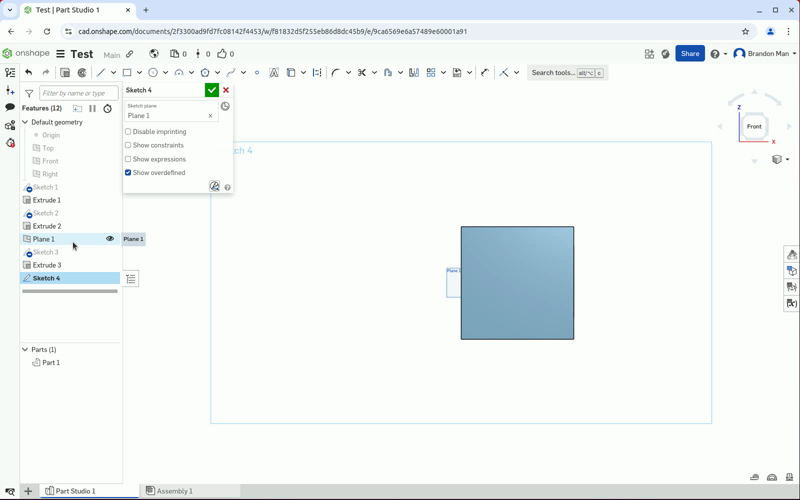
mouse_move(73, 352)
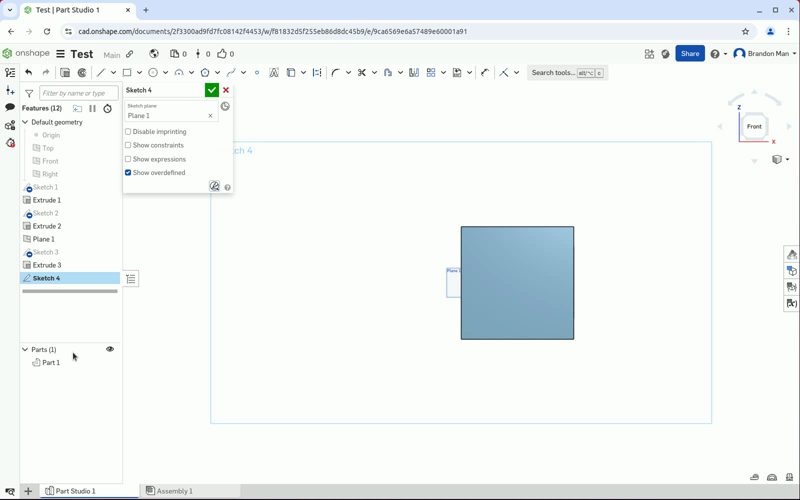
key(y)
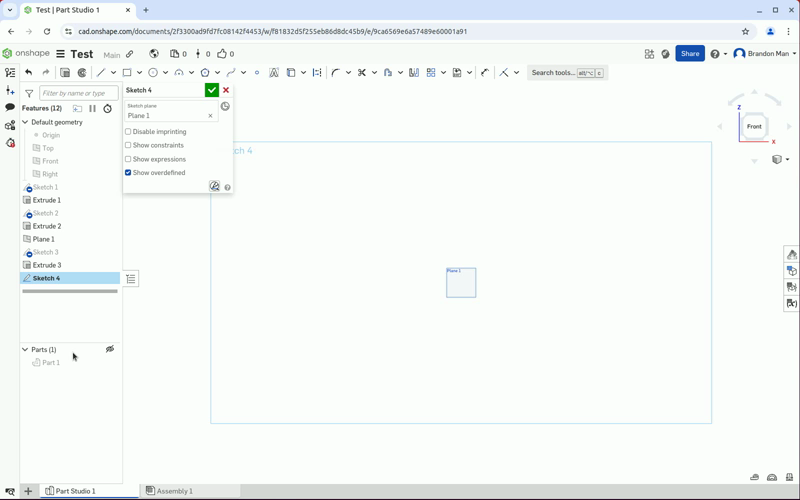
key(c)
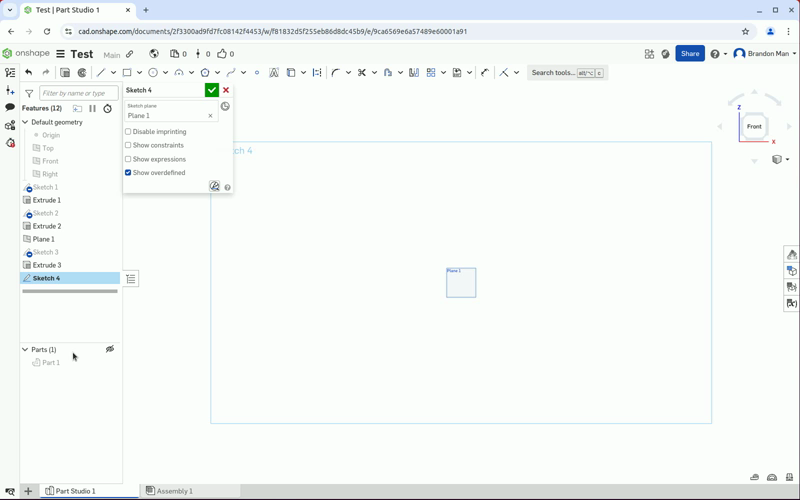
key_down(shift)
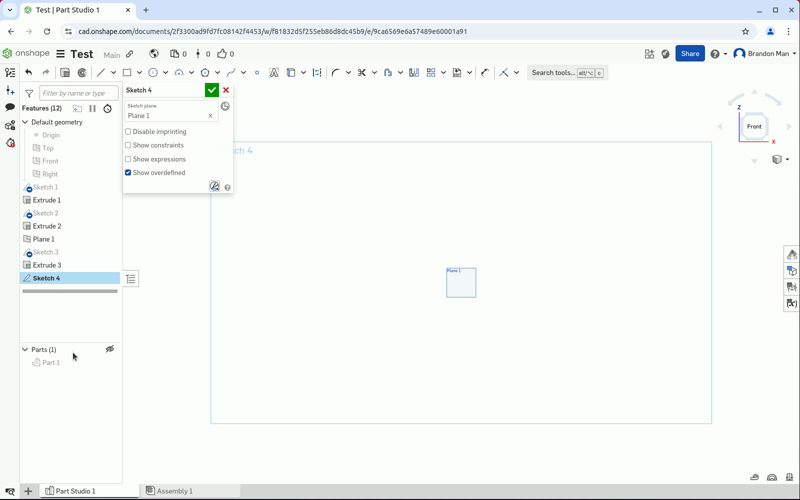
mouse_move(538, 239)
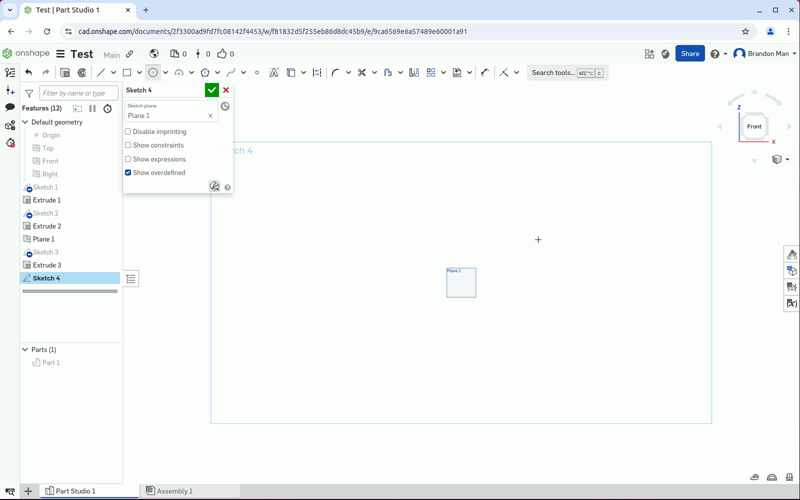
click(538, 239)
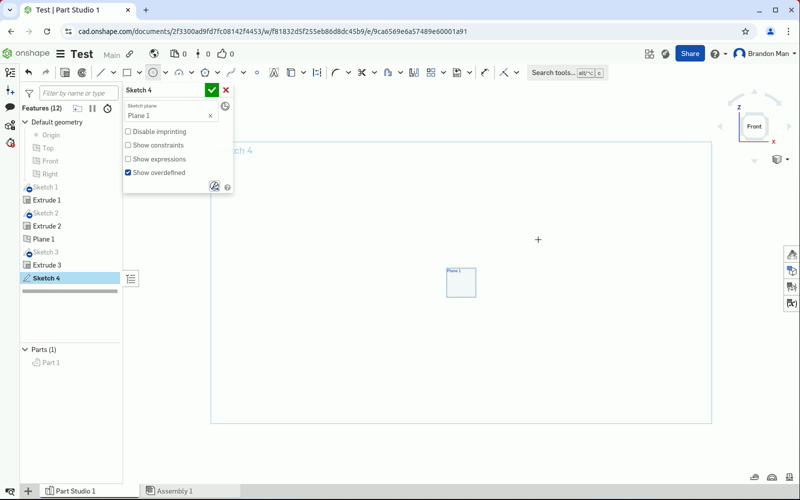
key_up(shift)
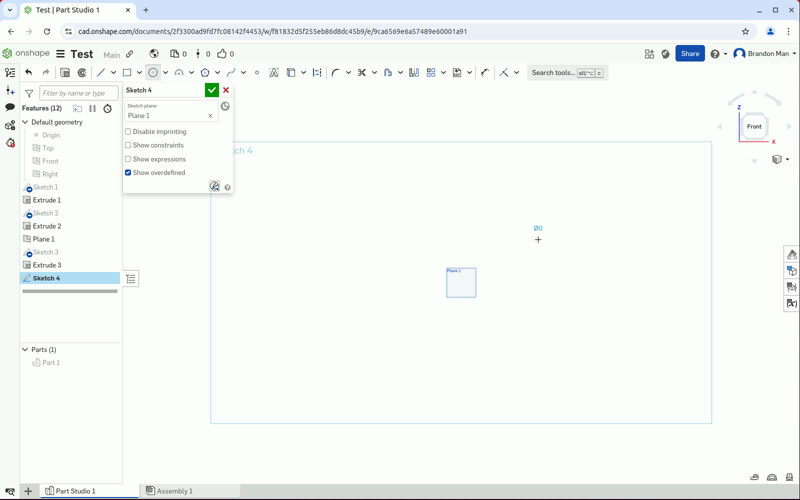
mouse_move(543, 239)
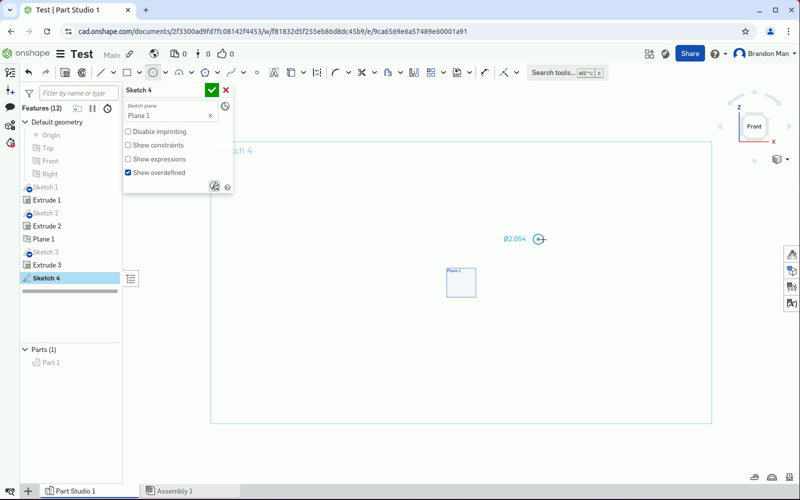
click(543, 239)
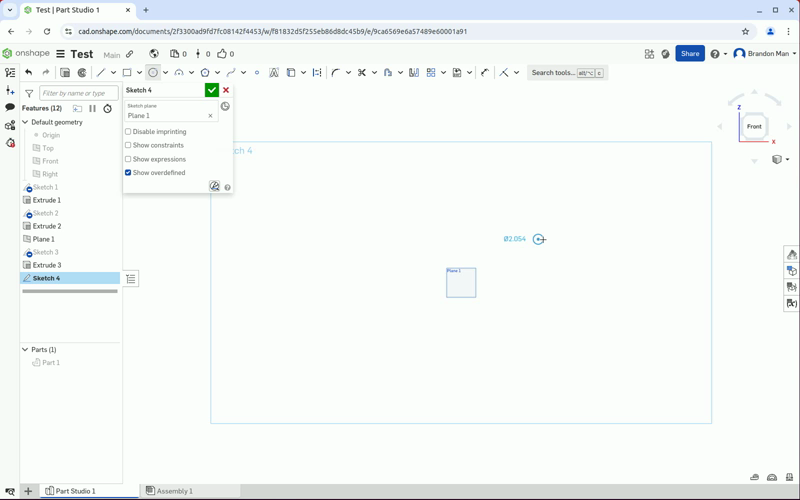
key(esc)
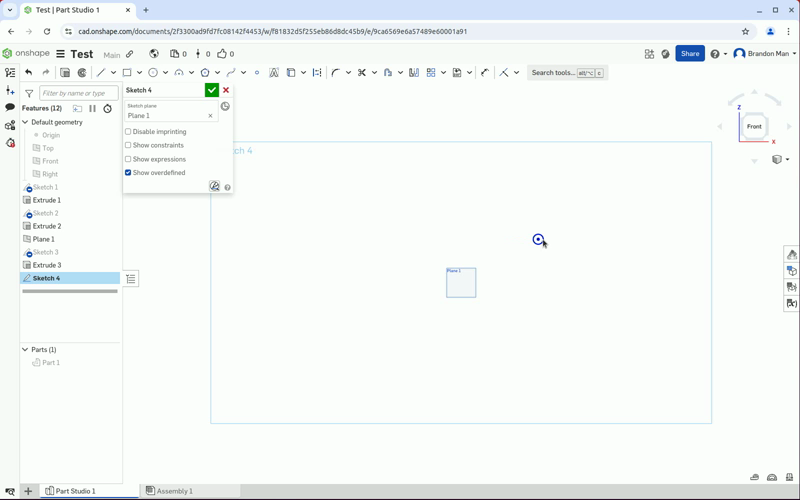
mouse_move(540, 239)
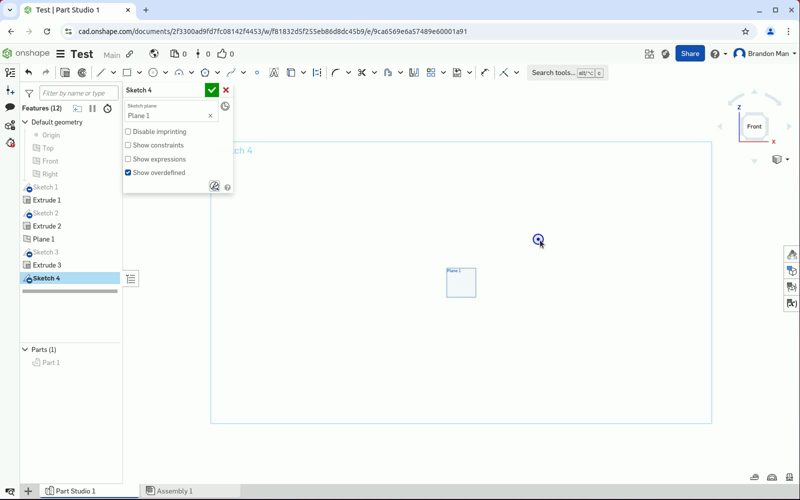
scroll(6)
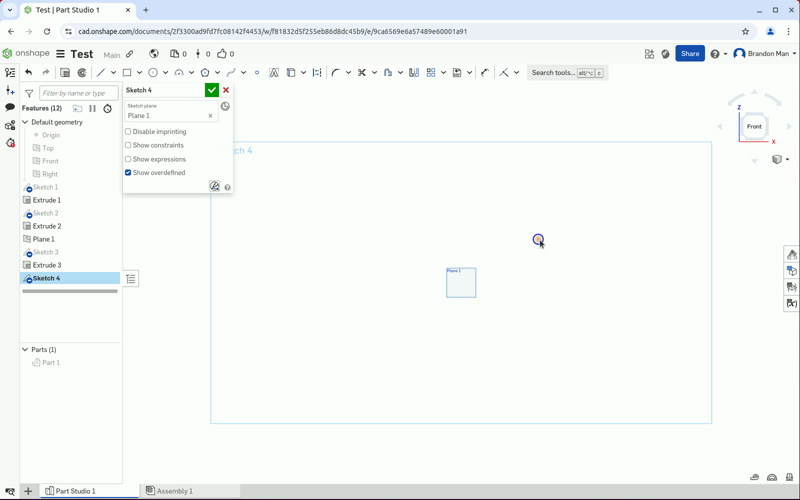
scroll(6)
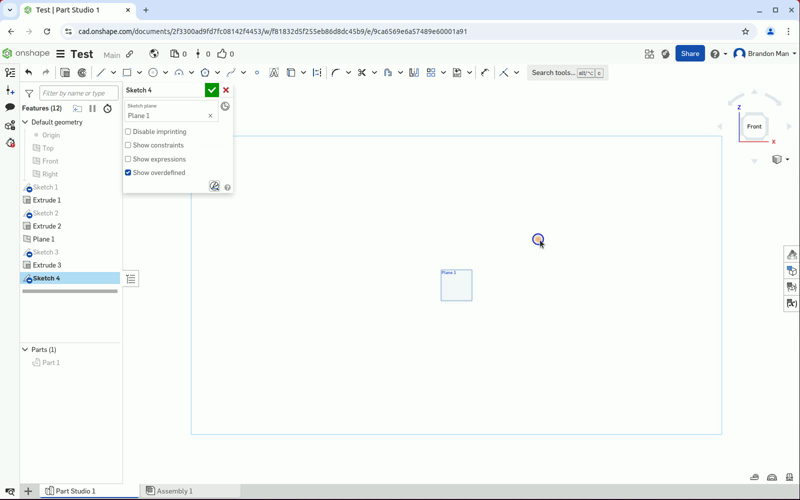
scroll(6)
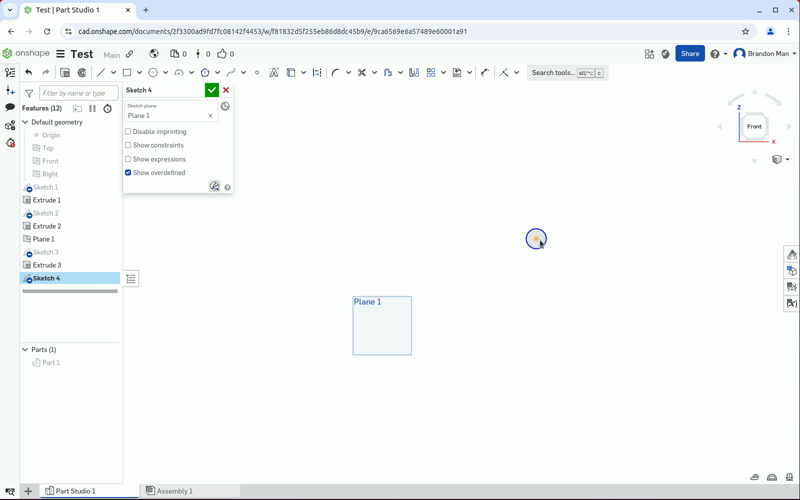
scroll(6)
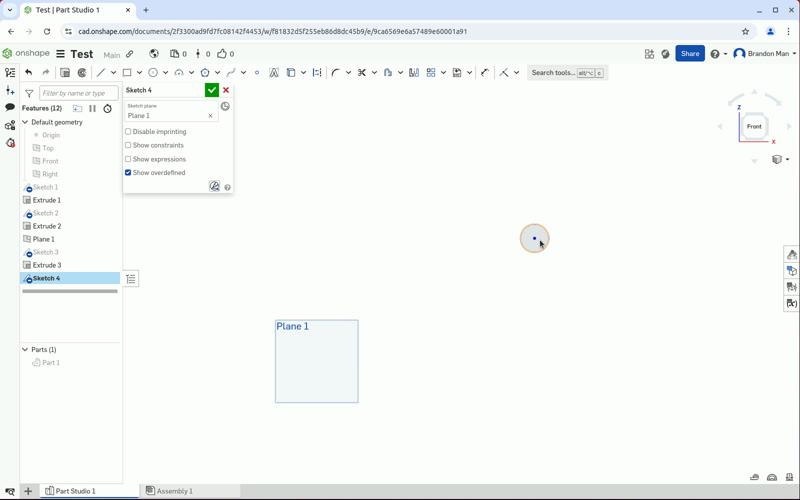
scroll(6)
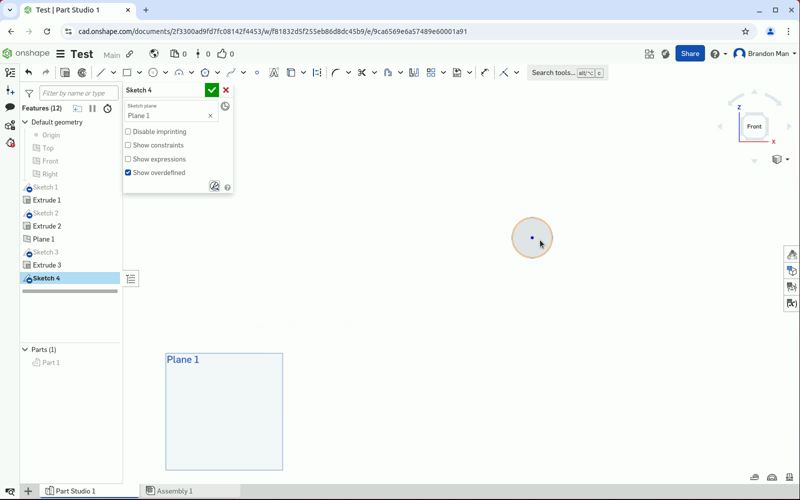
scroll(6)
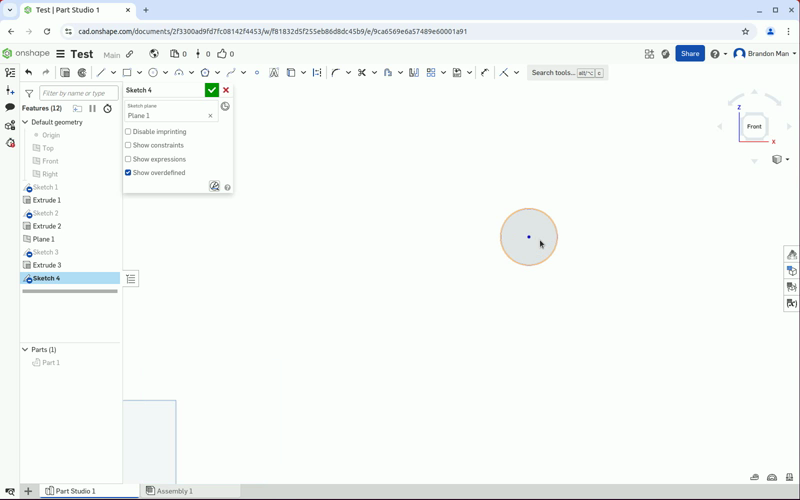
scroll(6)
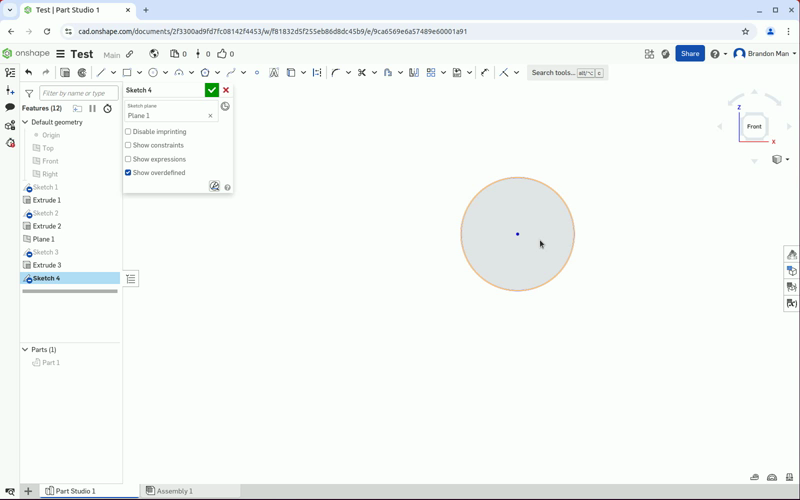
click(540, 239)
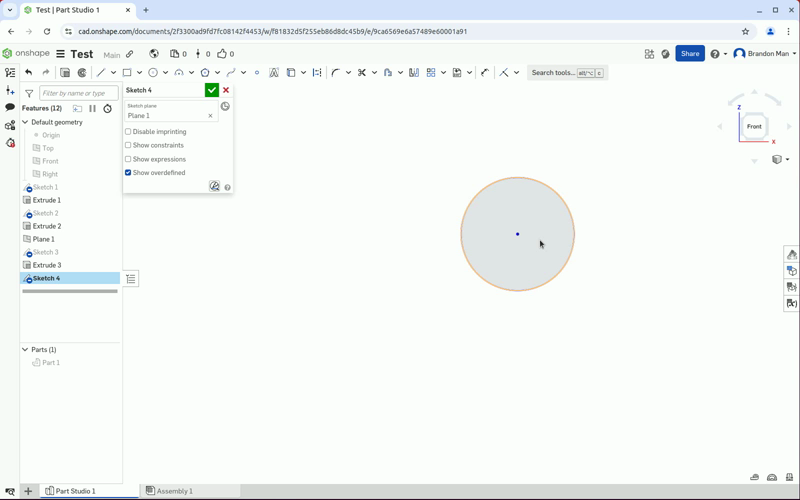
scroll(-6)
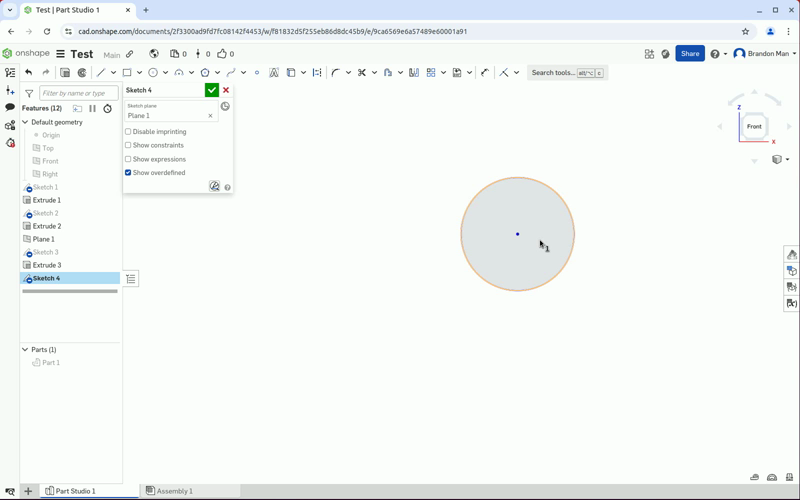
scroll(-6)
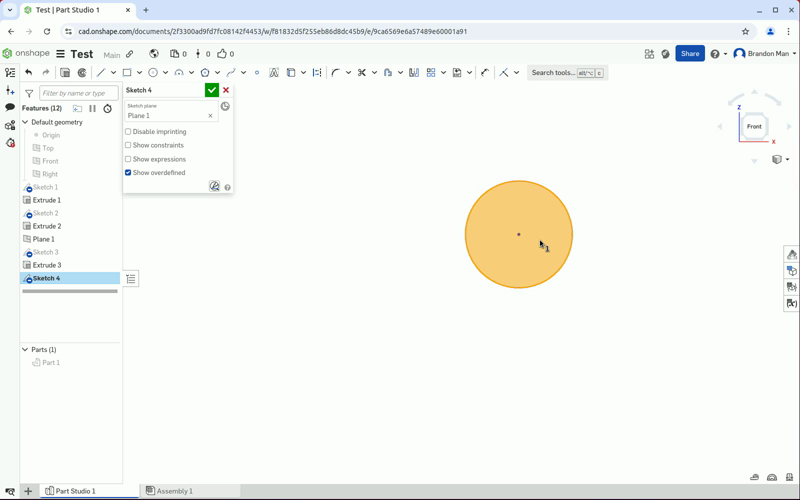
scroll(-6)
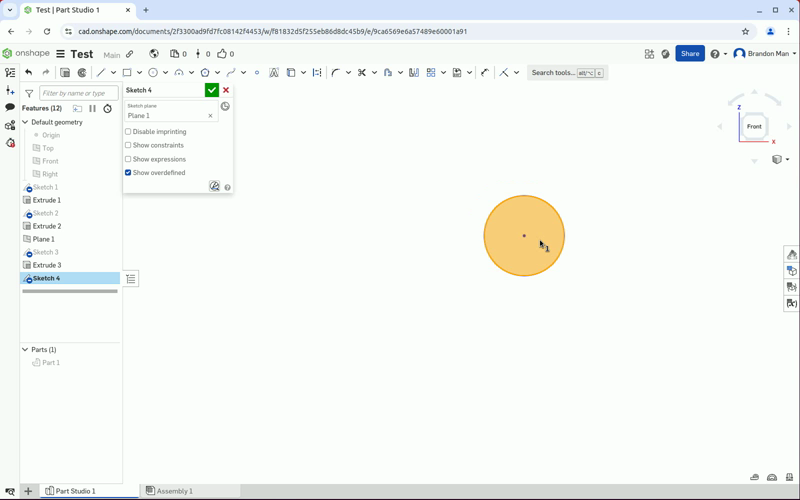
scroll(-6)
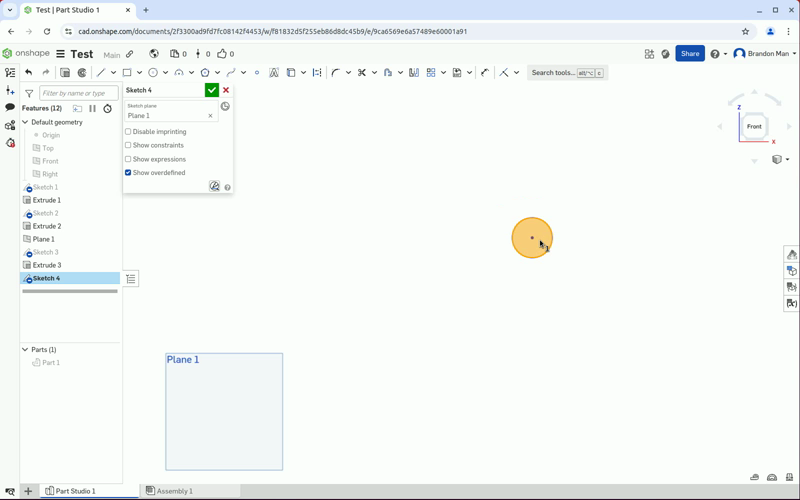
scroll(-6)
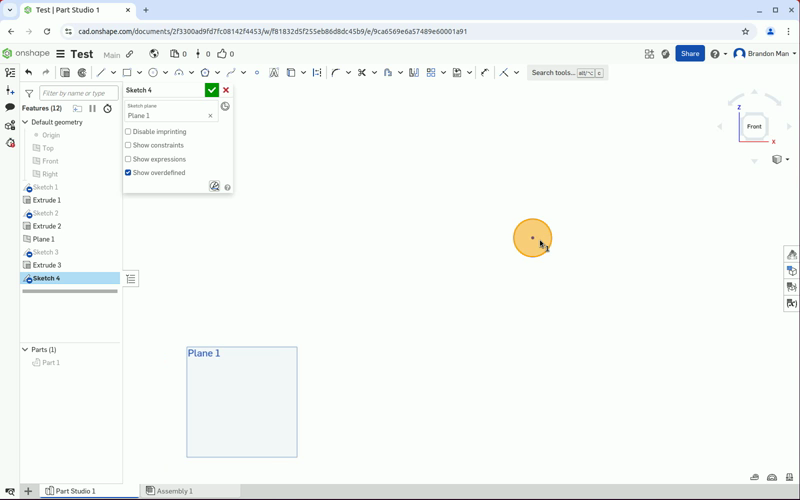
scroll(-6)
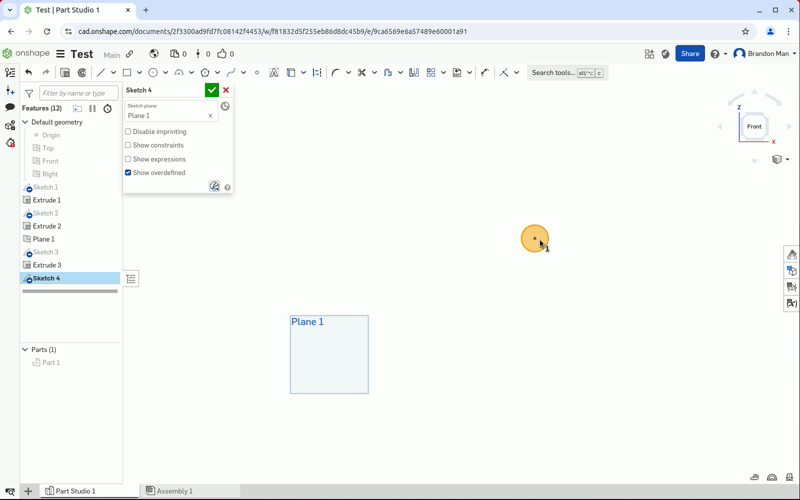
scroll(-6)
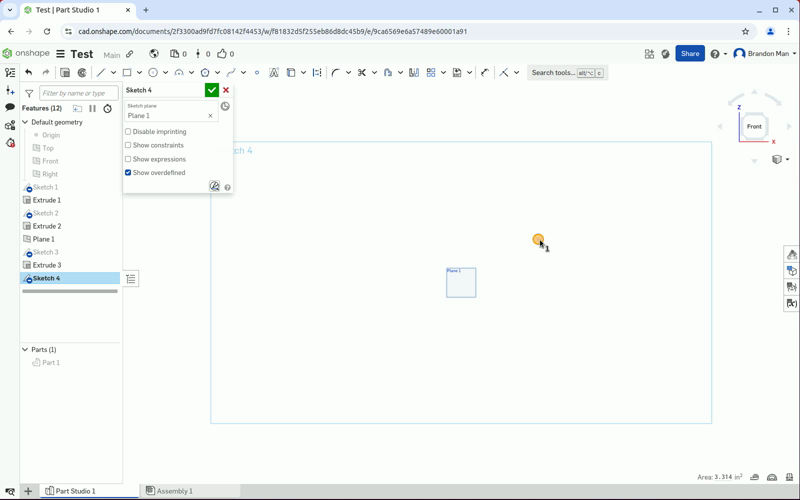
mouse_move(73, 352)
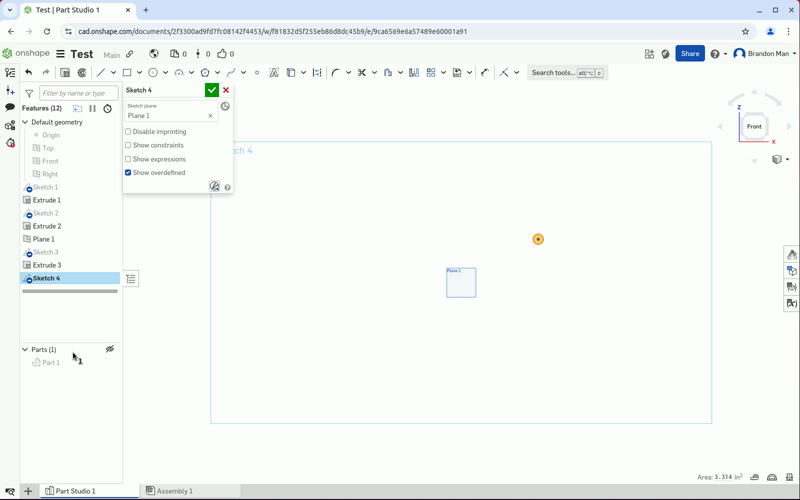
key(shift+y)
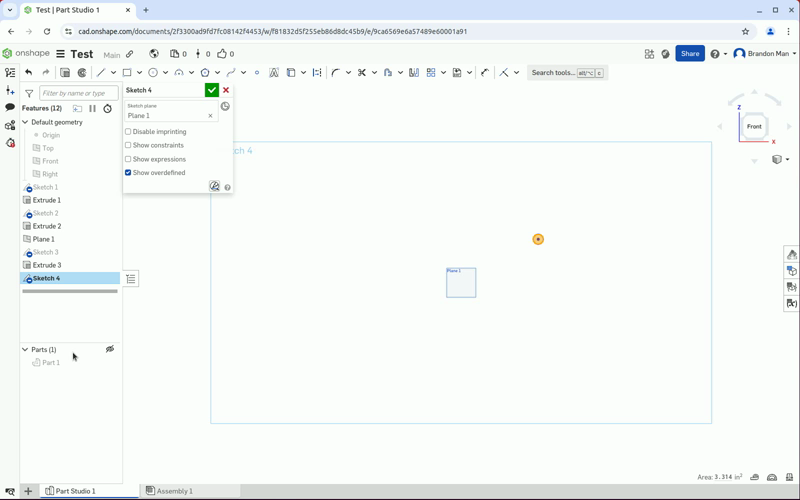
key(shift+e)
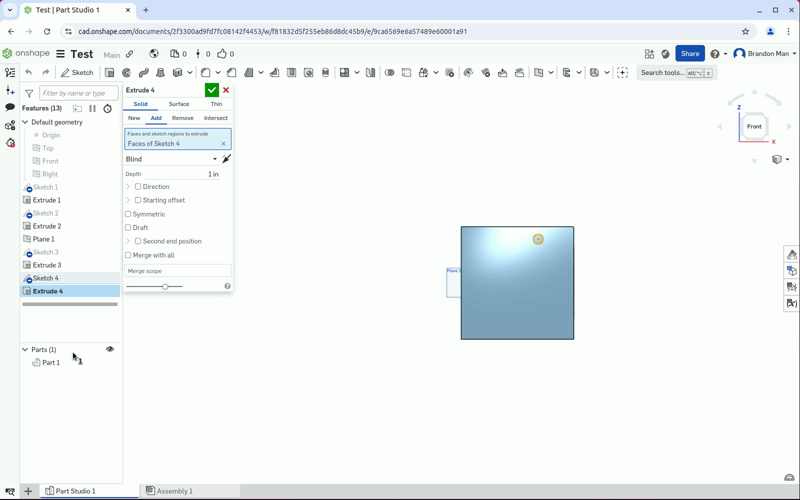
mouse_move(143, 106)
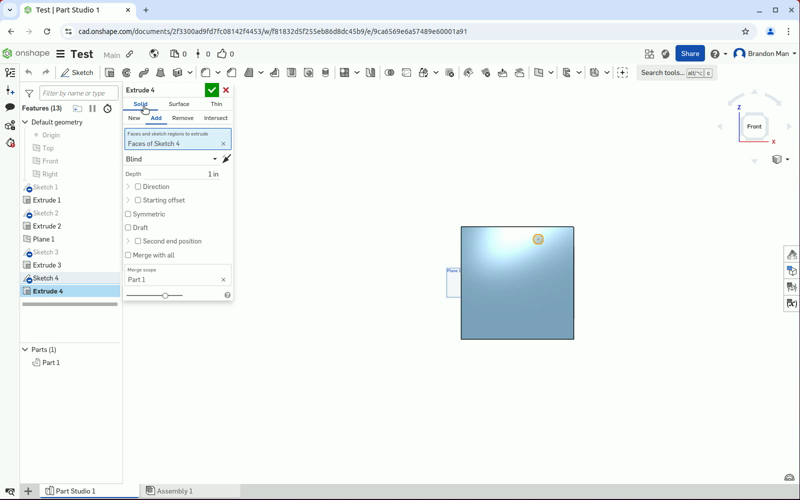
click(143, 106)
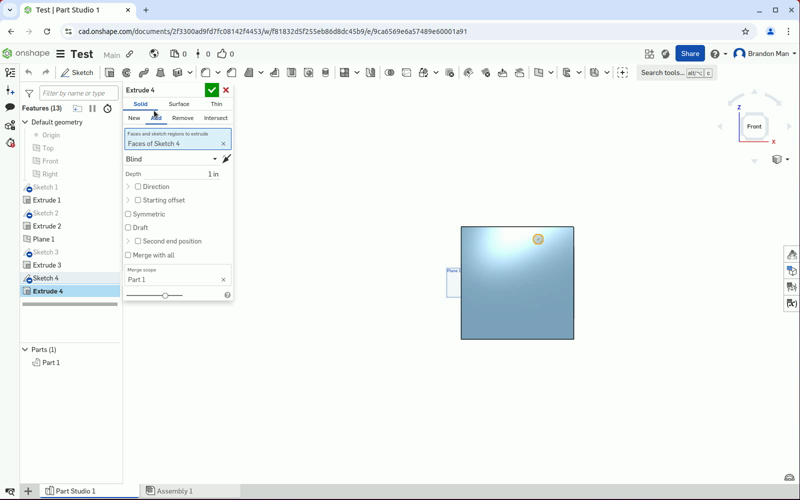
mouse_move(186, 120)
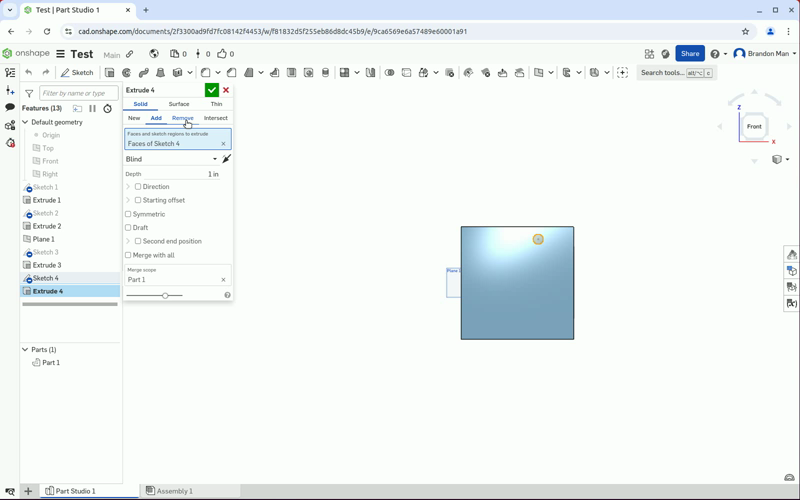
click(186, 120)
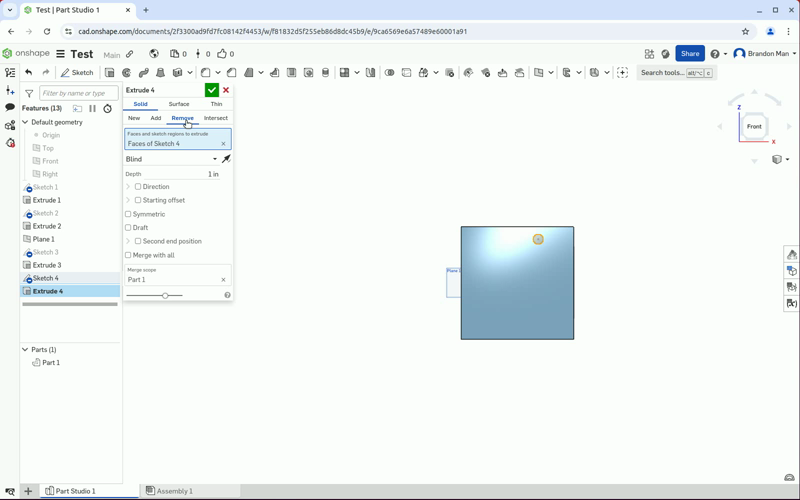
key(tab, 4)
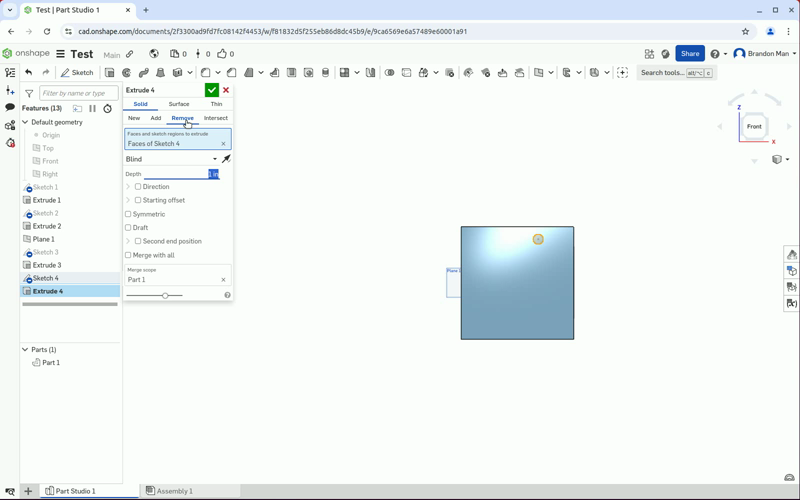
text(7.221)
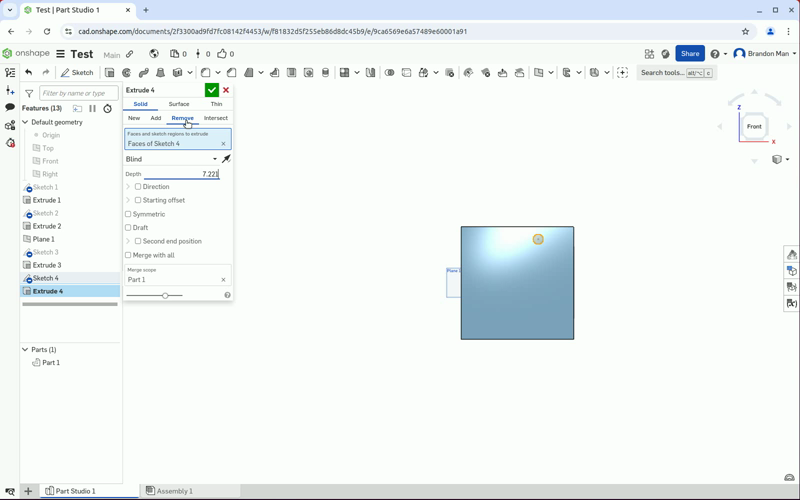
key(tab, 6)
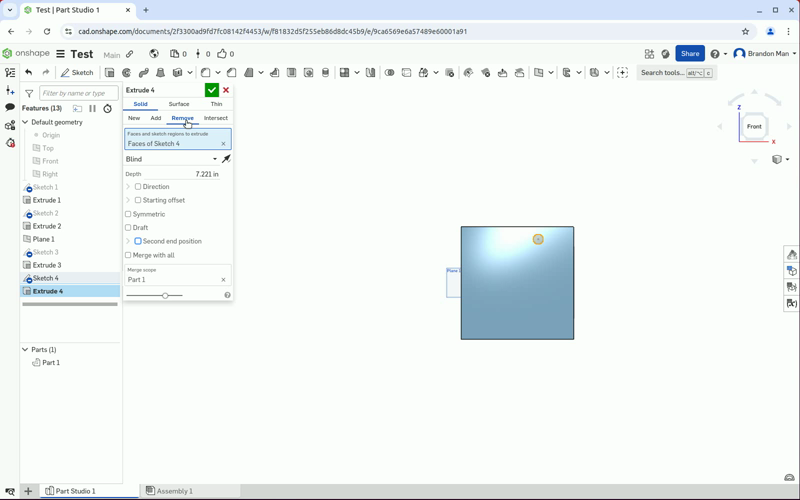
key(space)
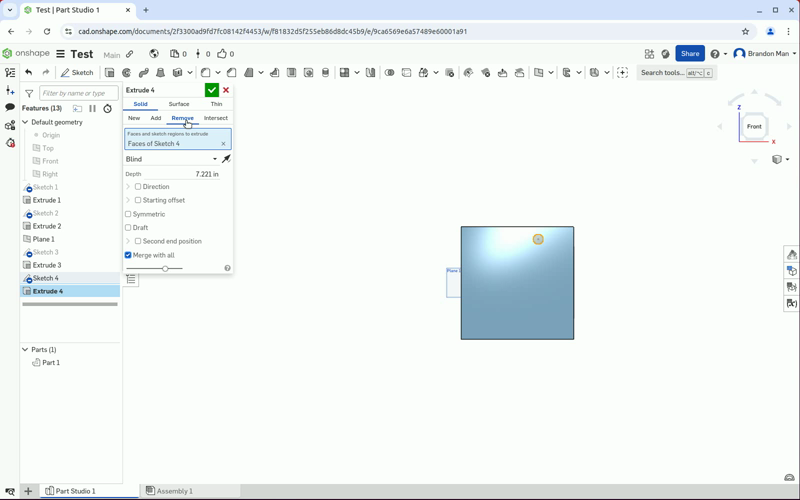
key(enter)
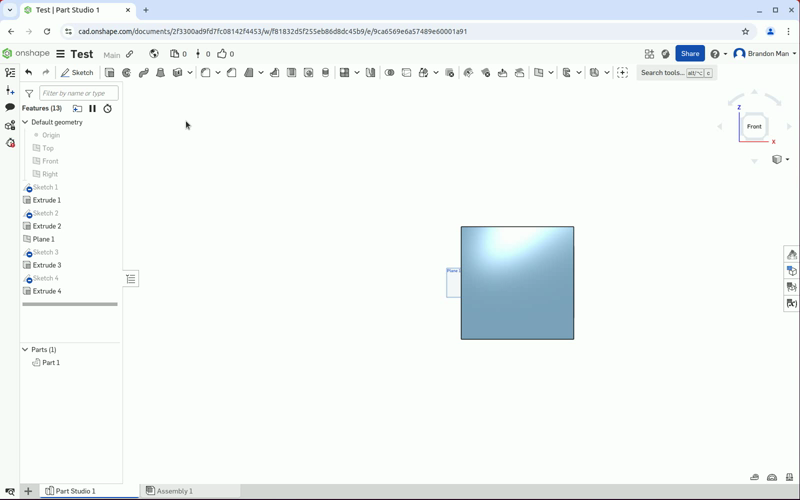
key(shift+h)
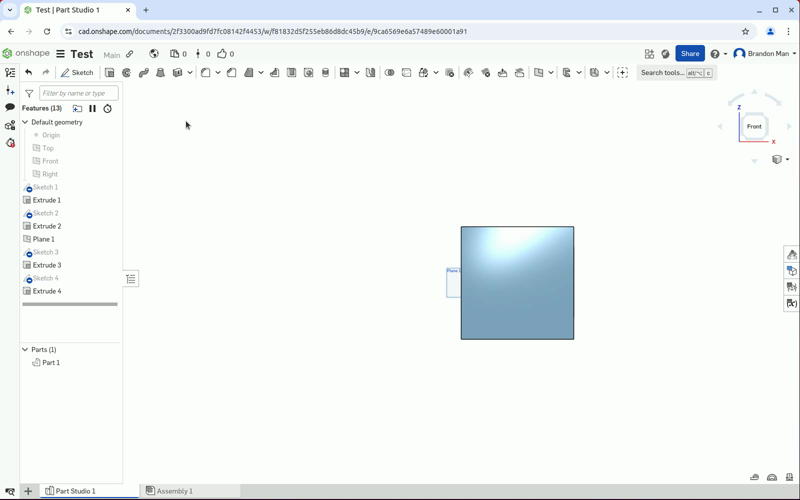
key(shift+h)
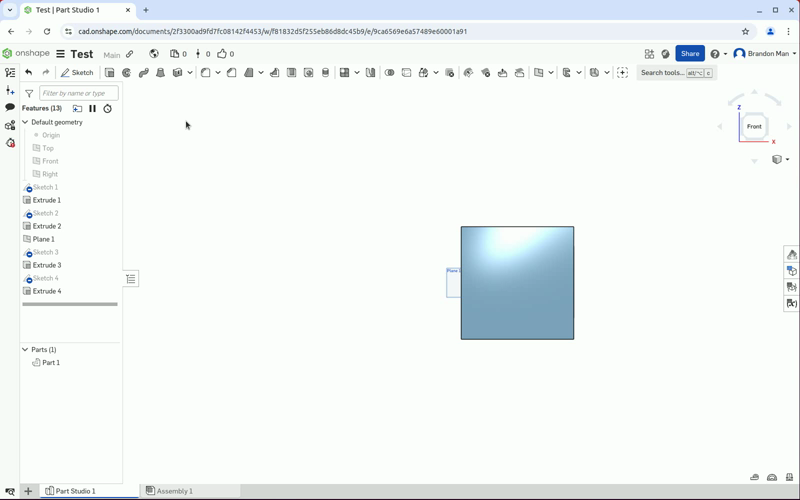
mouse_move(73, 189)
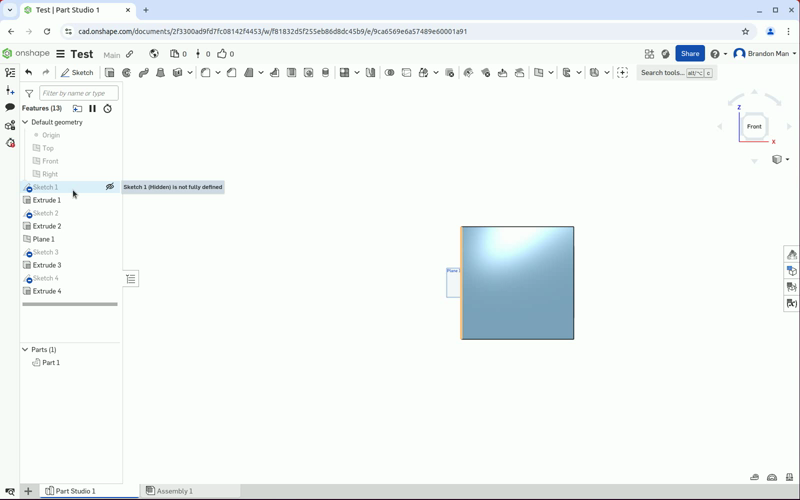
click(73, 189)
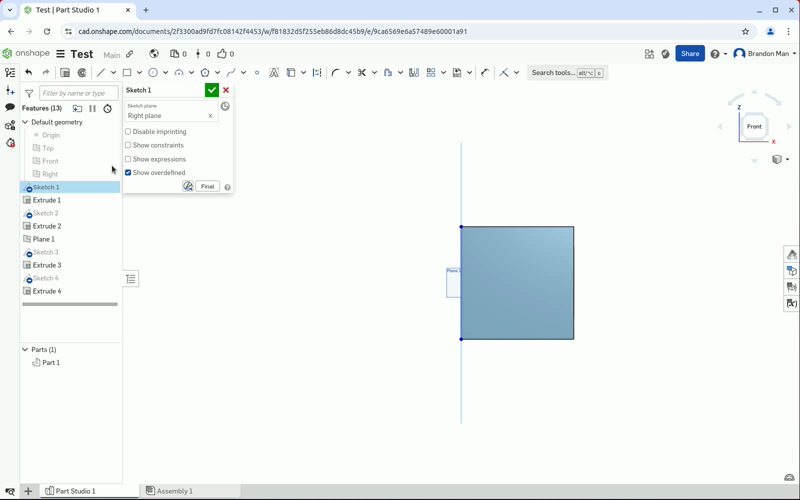
mouse_move(229, 92)
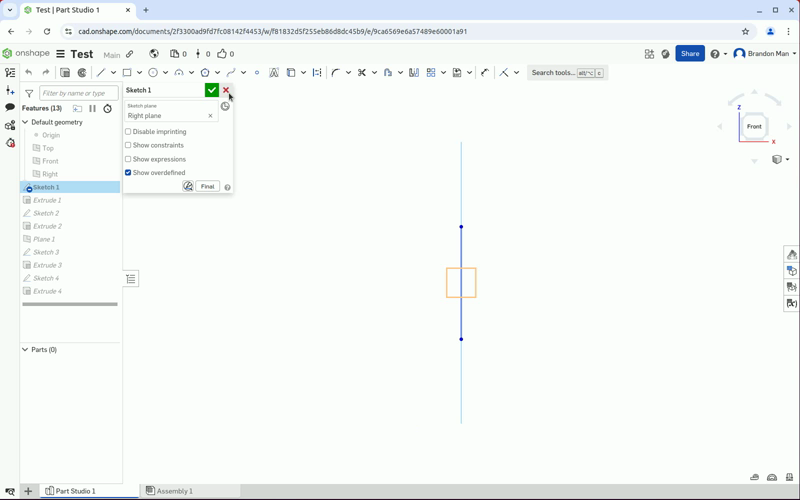
click(229, 92)
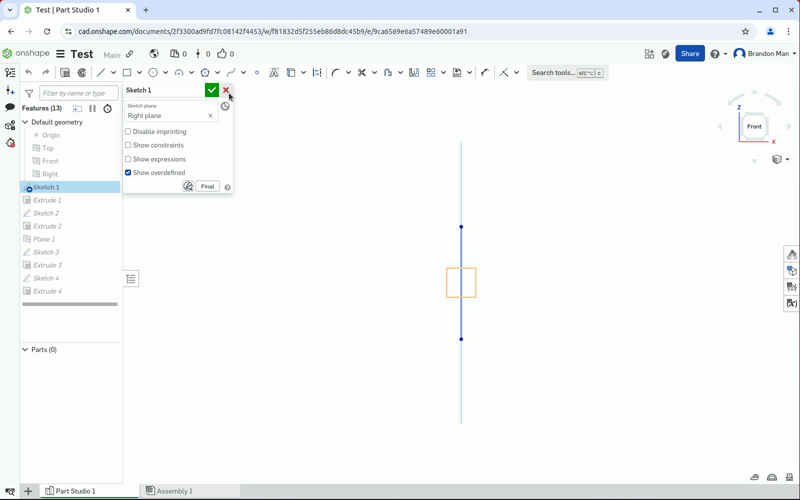
key(shift+s)
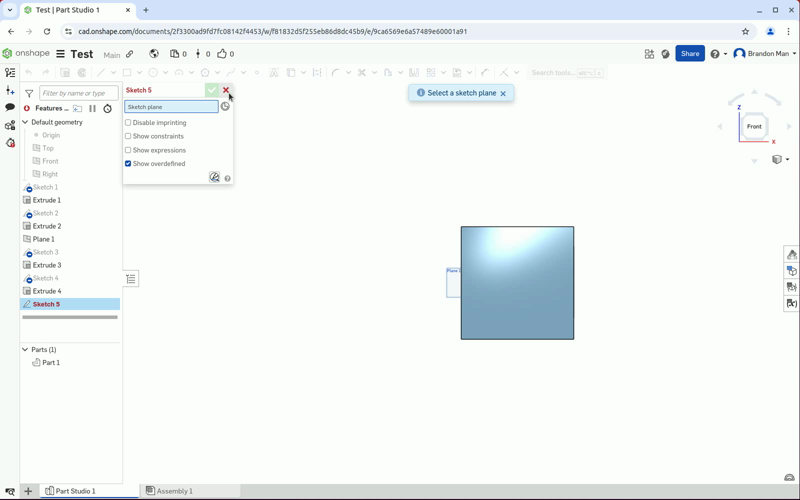
mouse_move(73, 241)
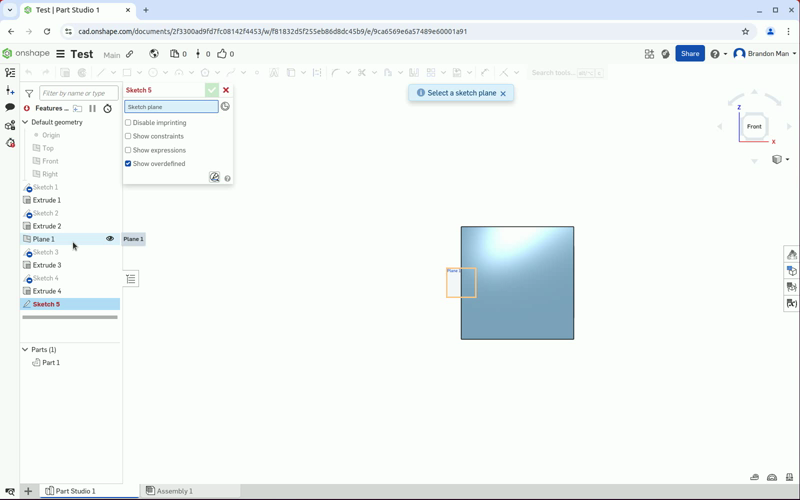
click(73, 241)
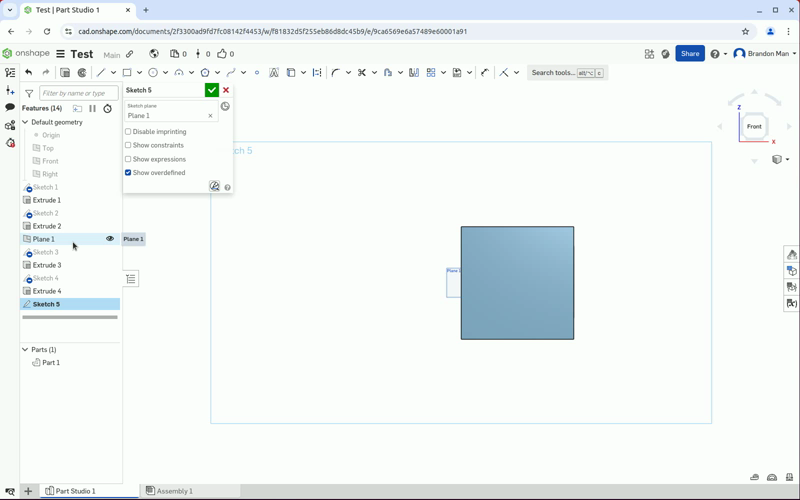
mouse_move(73, 352)
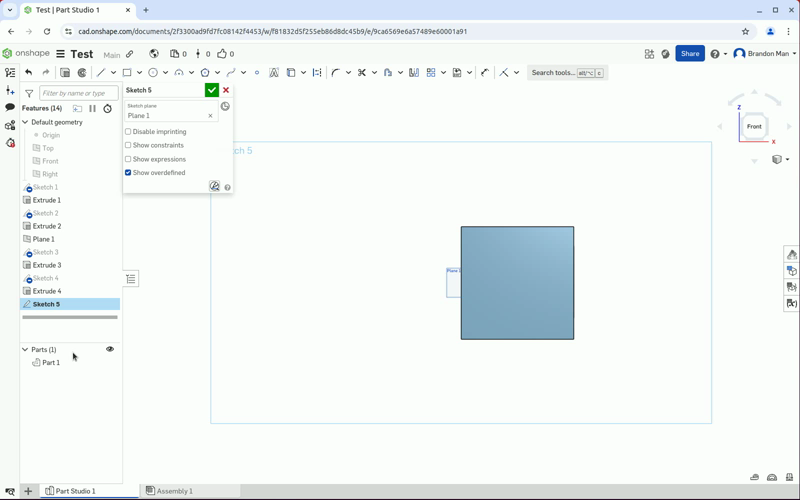
key(y)
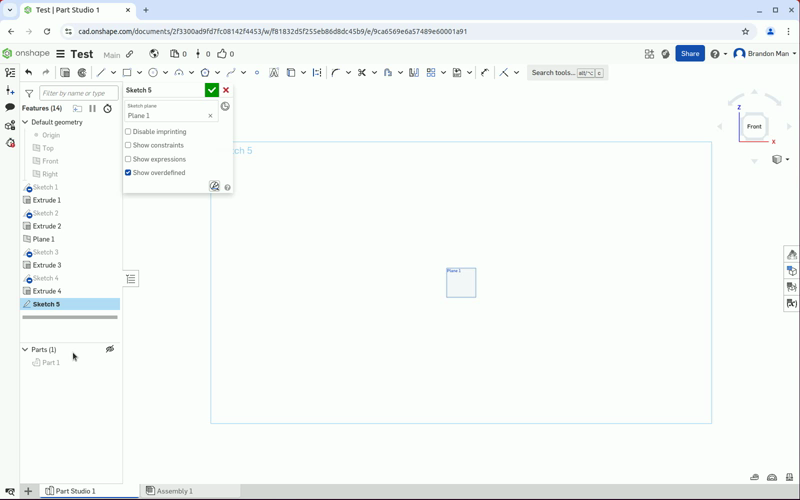
key(c)
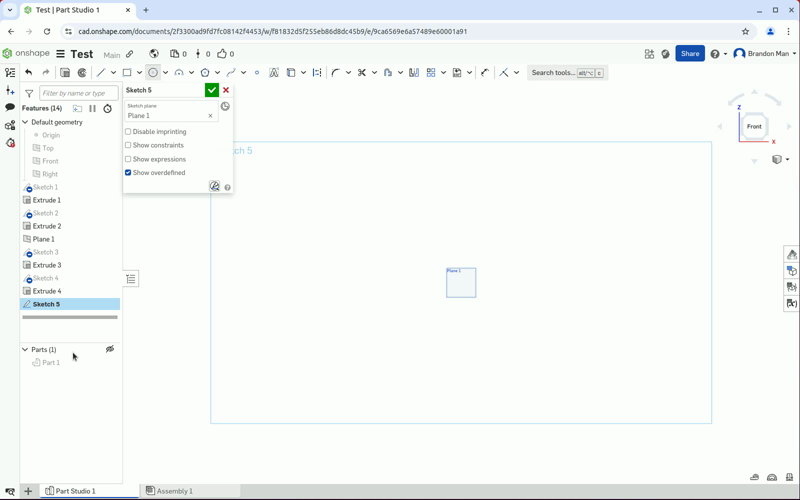
key_down(shift)
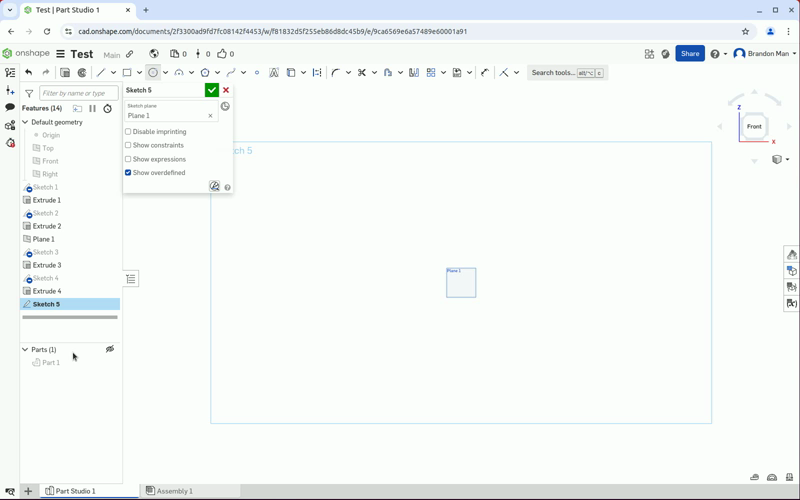
mouse_move(538, 326)
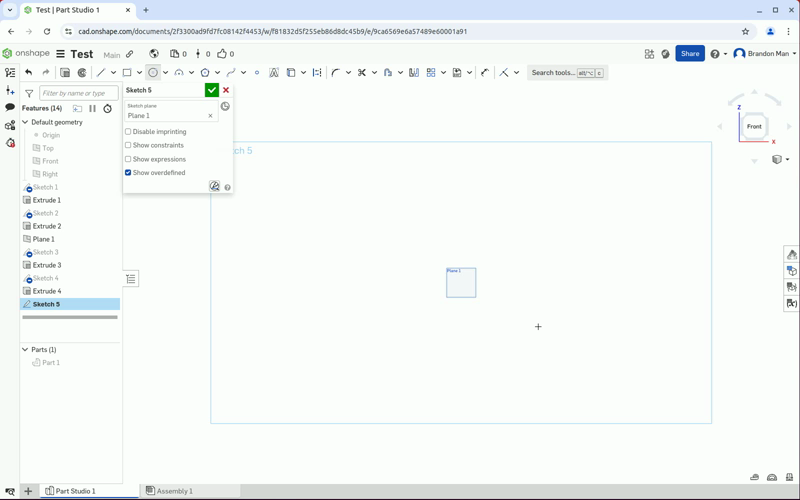
click(538, 326)
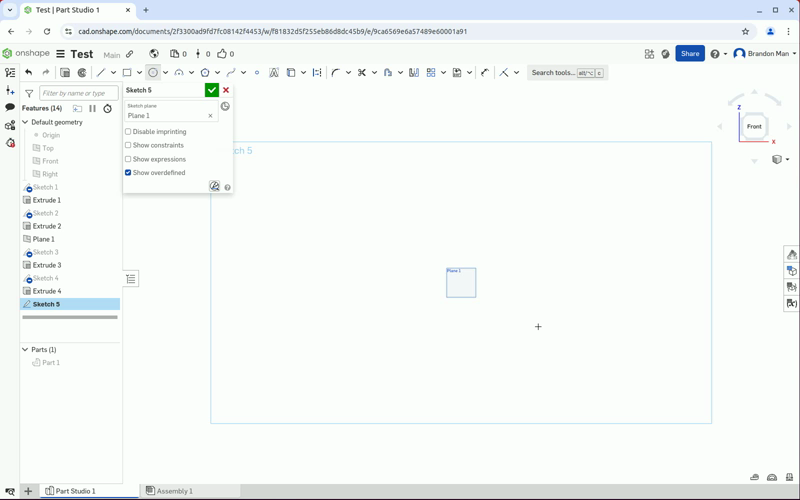
key_up(shift)
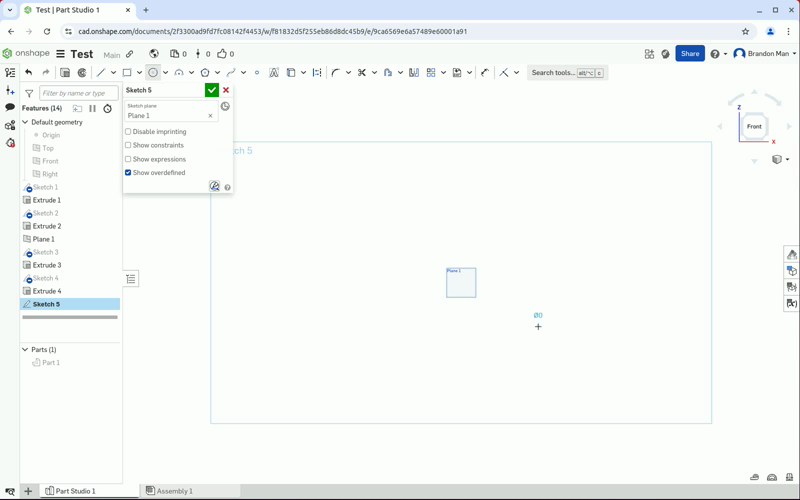
mouse_move(543, 326)
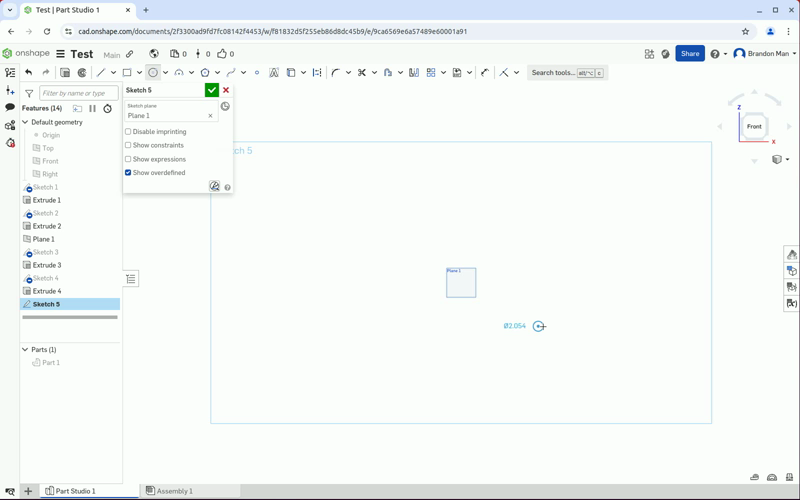
click(543, 326)
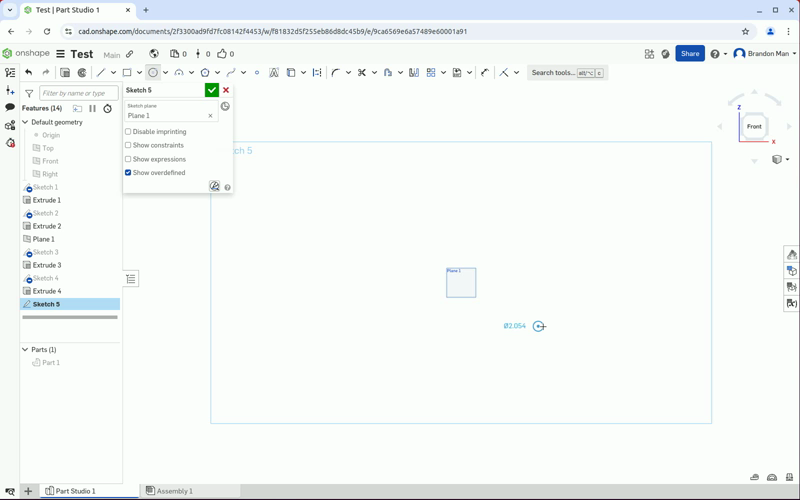
key(esc)
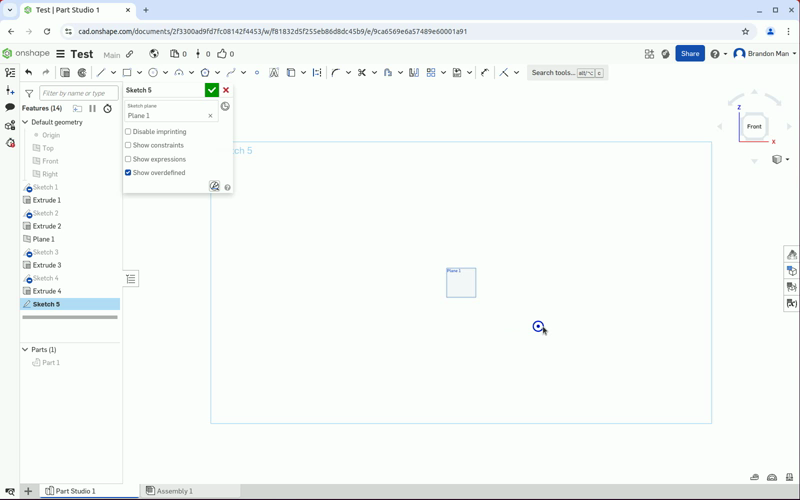
mouse_move(540, 324)
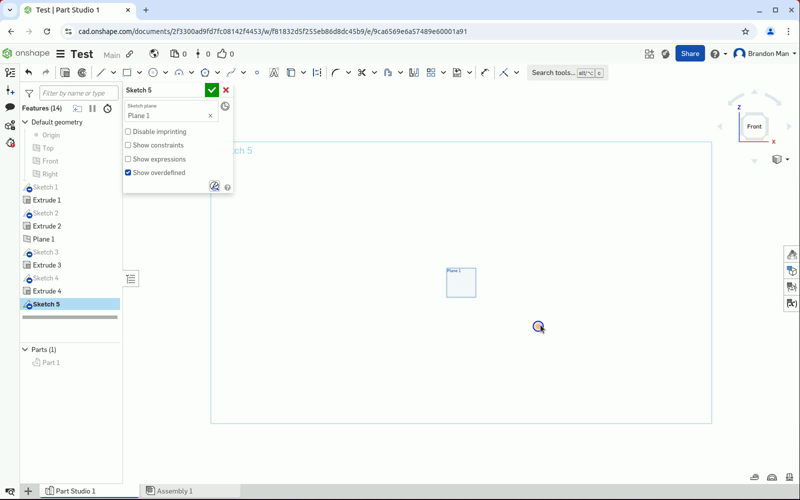
scroll(6)
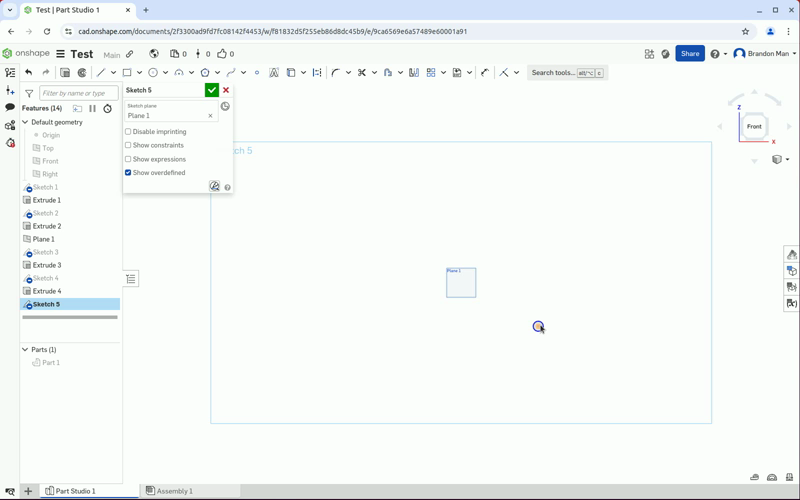
scroll(6)
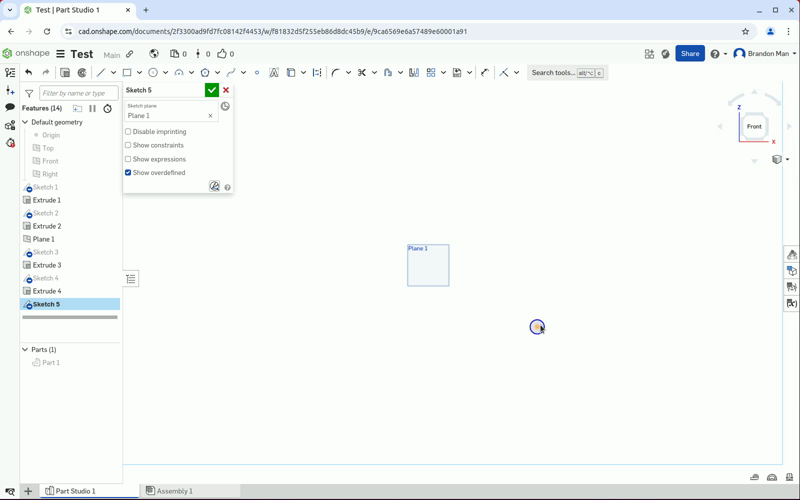
scroll(6)
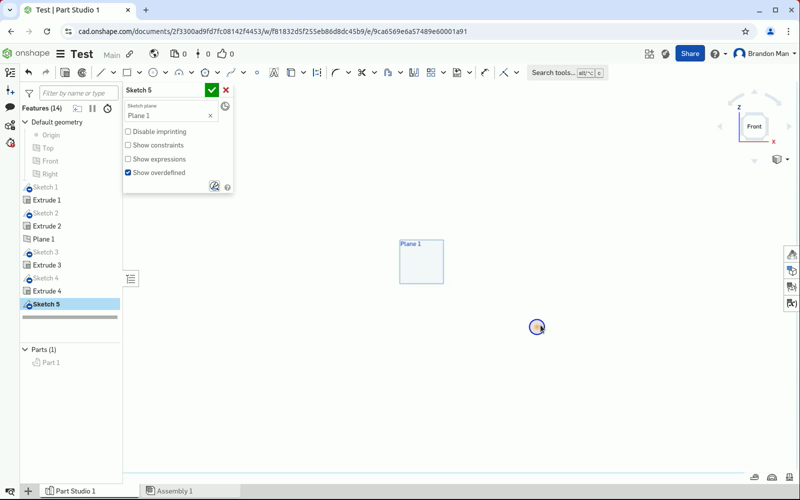
scroll(6)
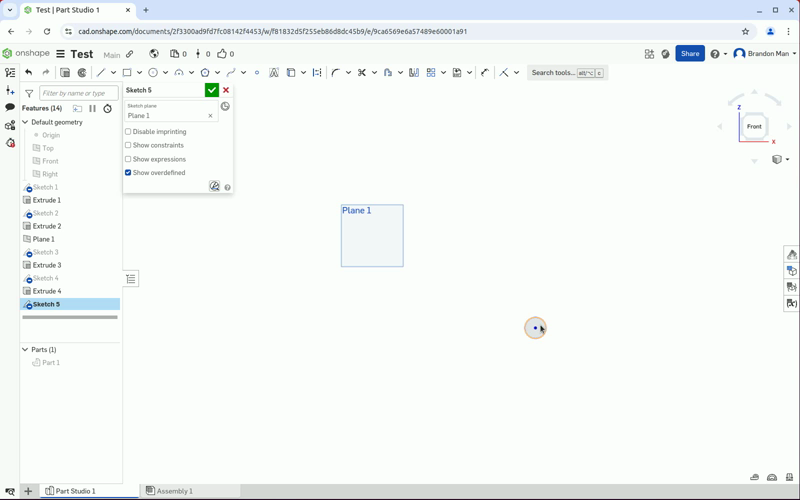
scroll(6)
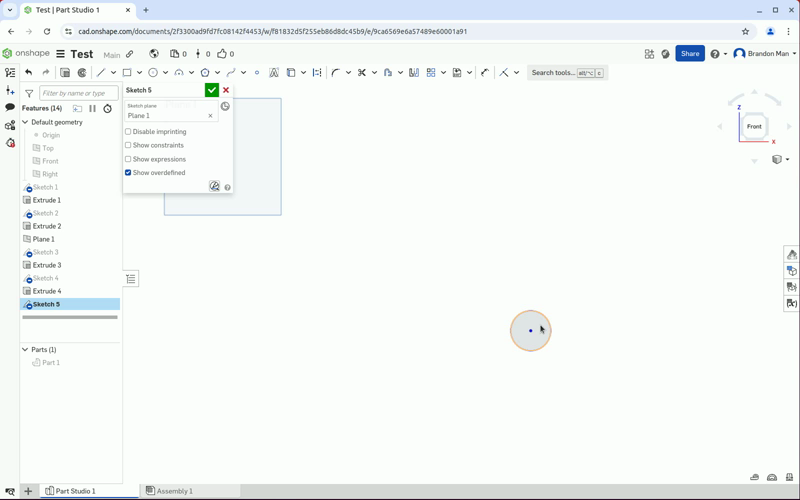
scroll(6)
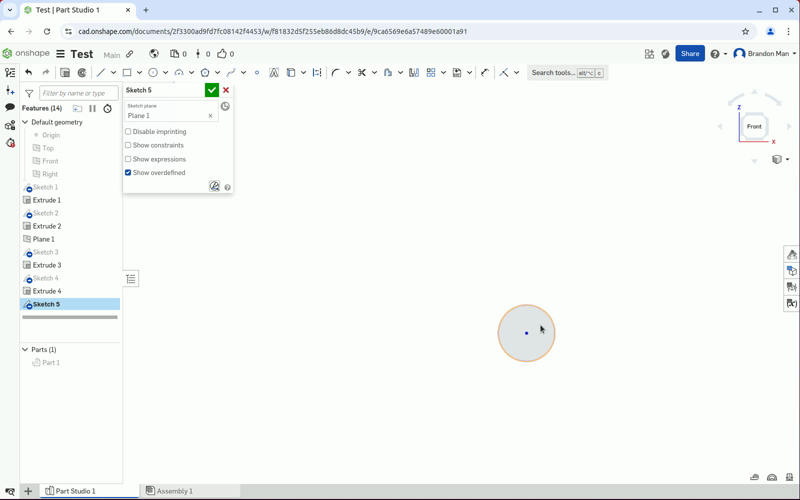
scroll(6)
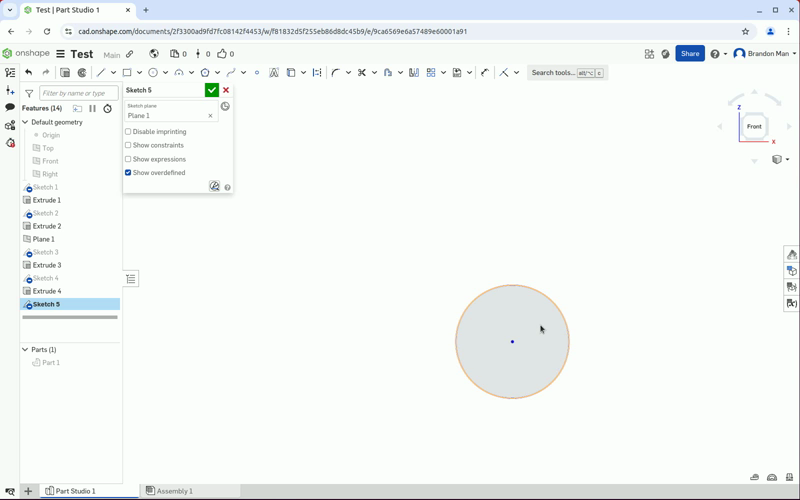
click(540, 324)
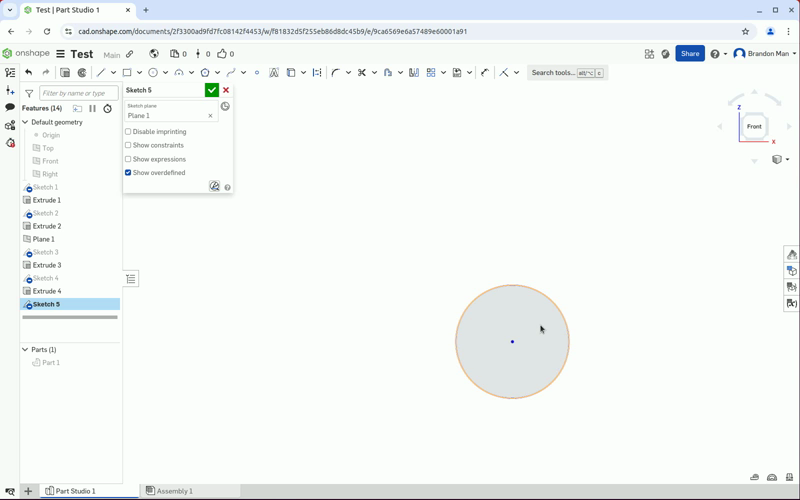
scroll(-6)
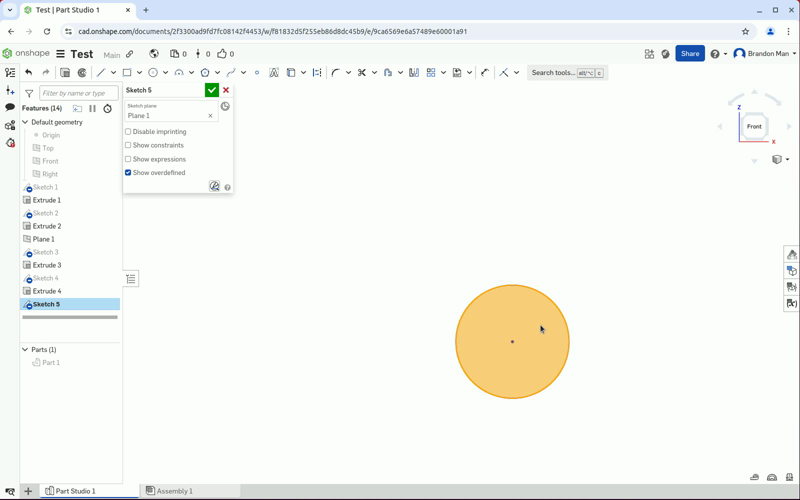
scroll(-6)
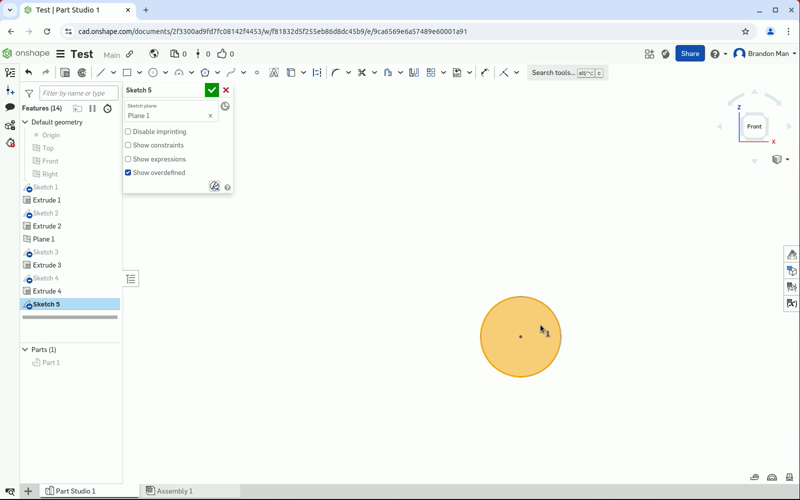
scroll(-6)
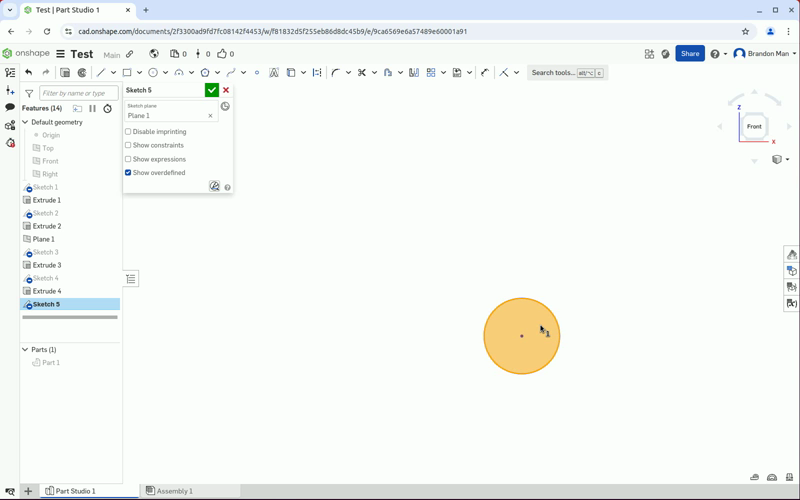
scroll(-6)
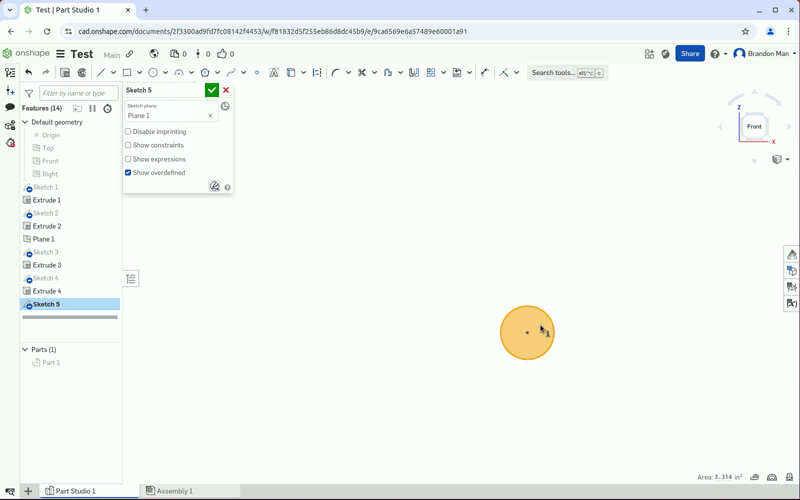
scroll(-6)
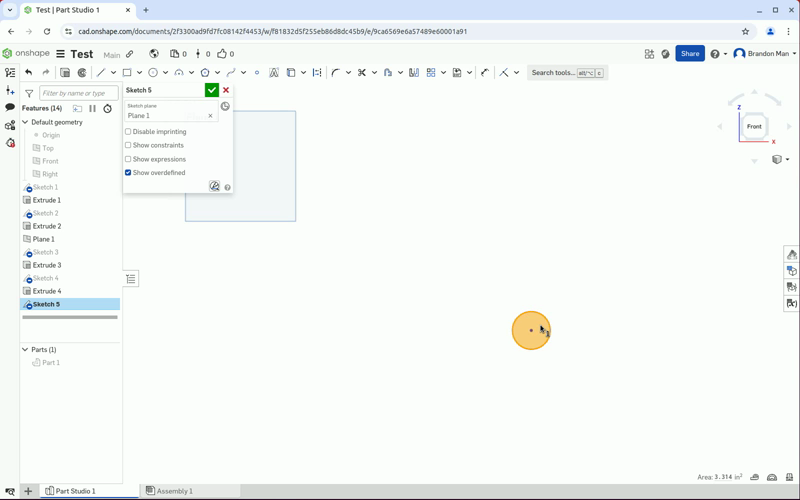
scroll(-6)
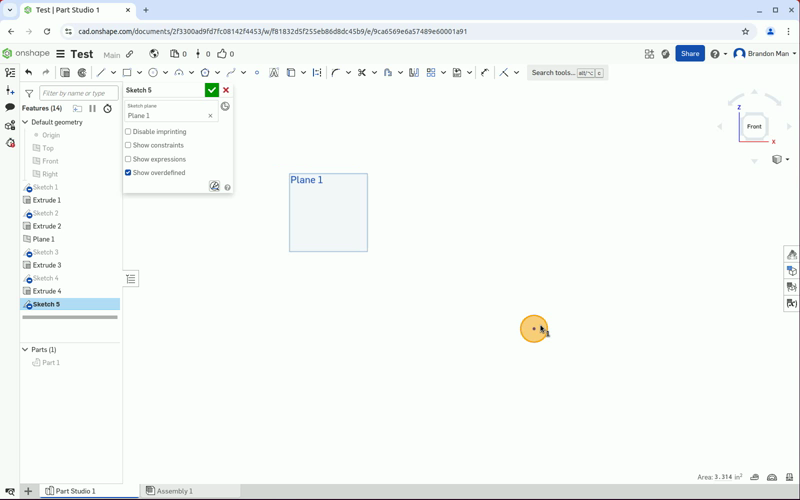
scroll(-6)
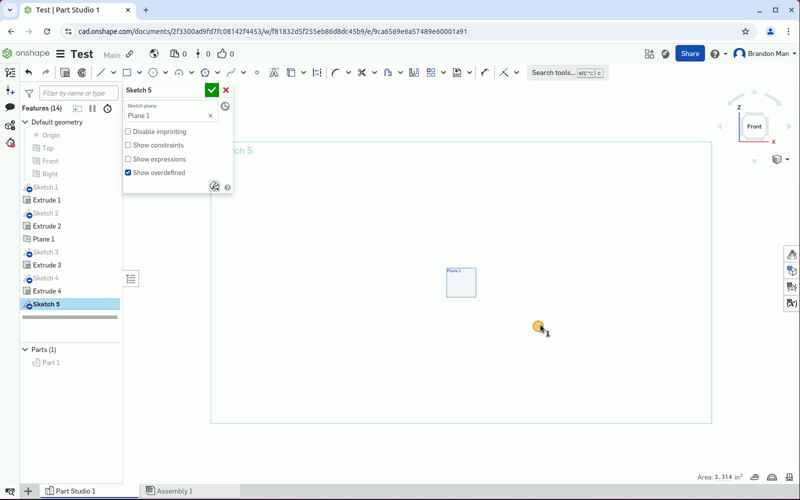
mouse_move(73, 352)
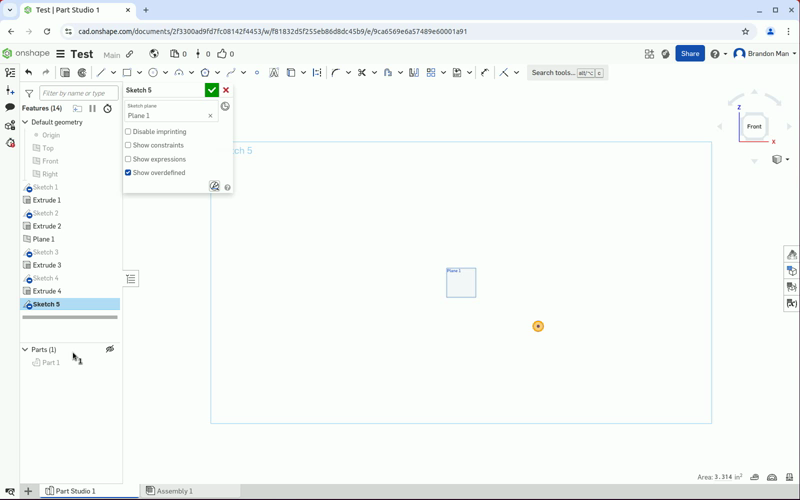
key(shift+y)
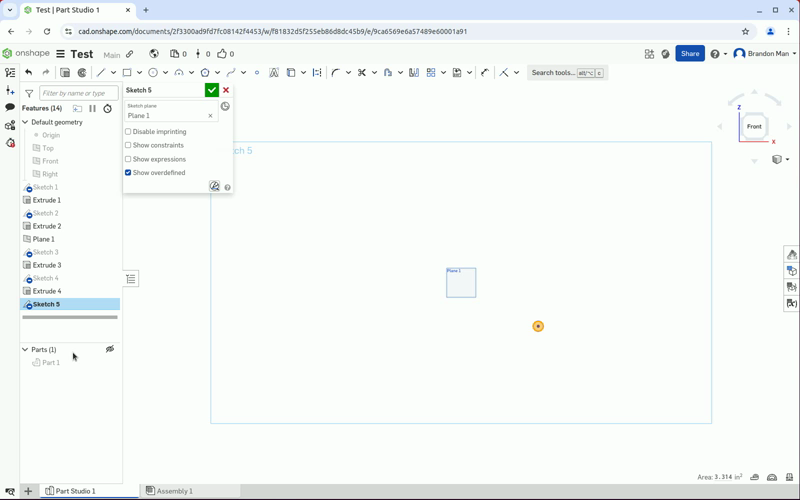
key(shift+e)
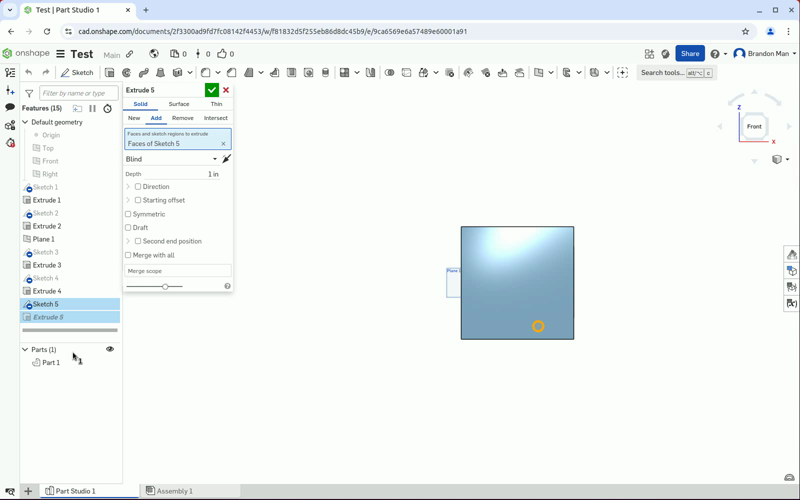
mouse_move(143, 106)
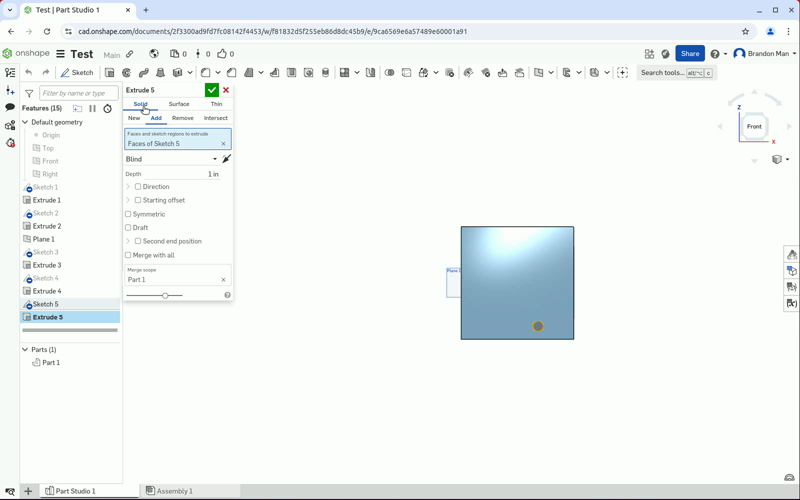
click(143, 106)
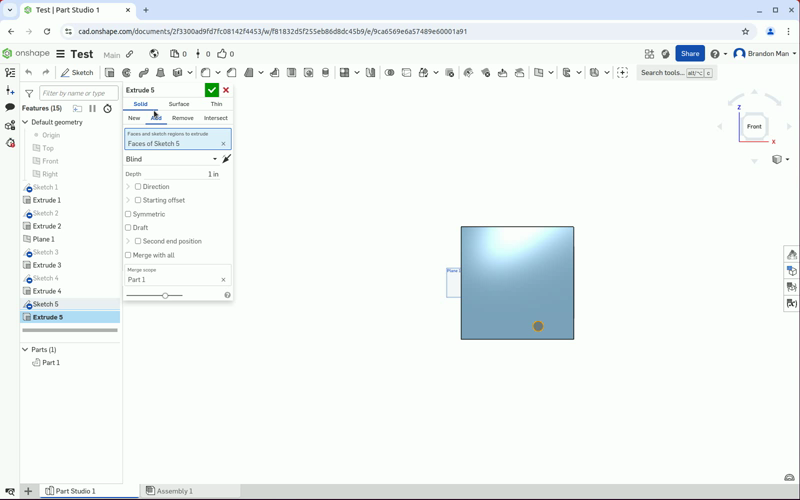
mouse_move(186, 120)
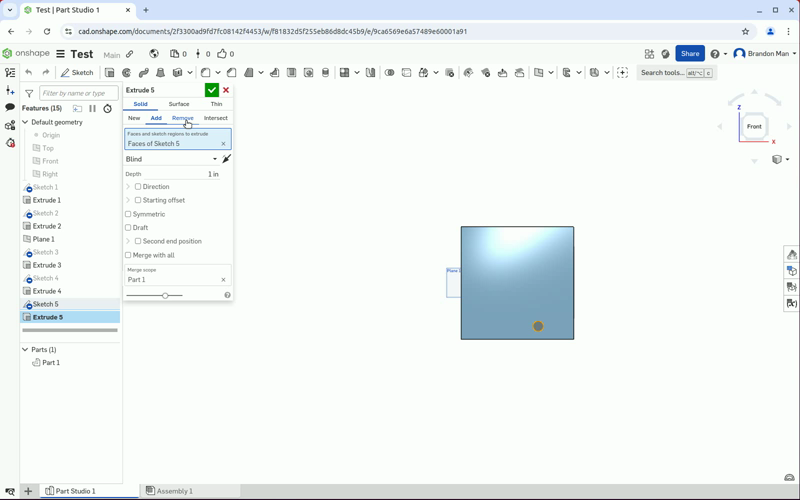
click(186, 120)
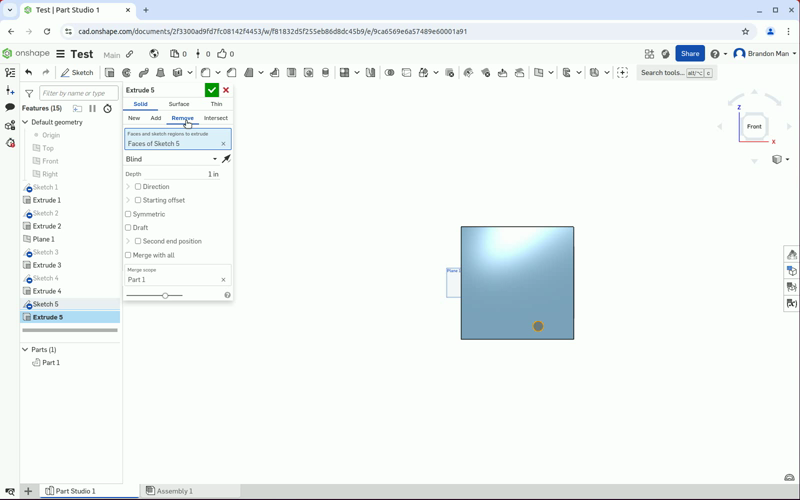
key(tab, 4)
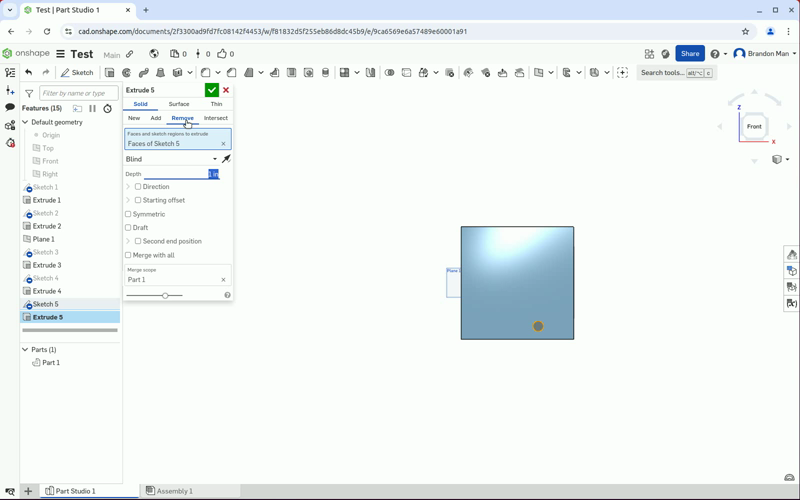
text(7.221)
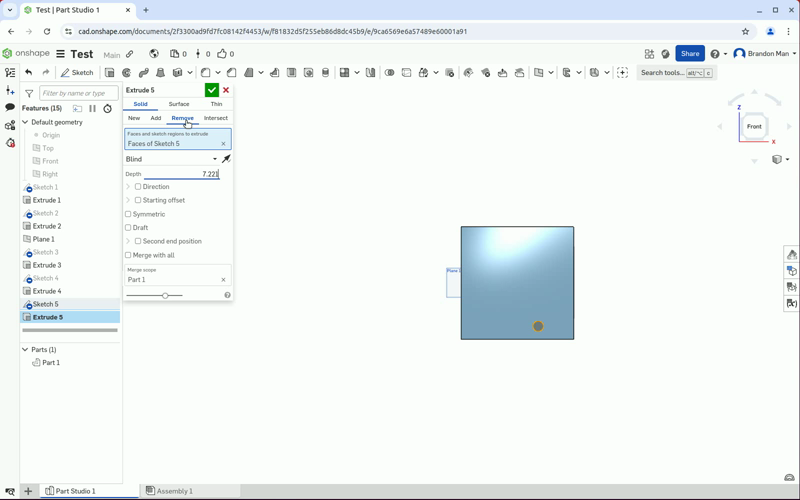
key(tab, 6)
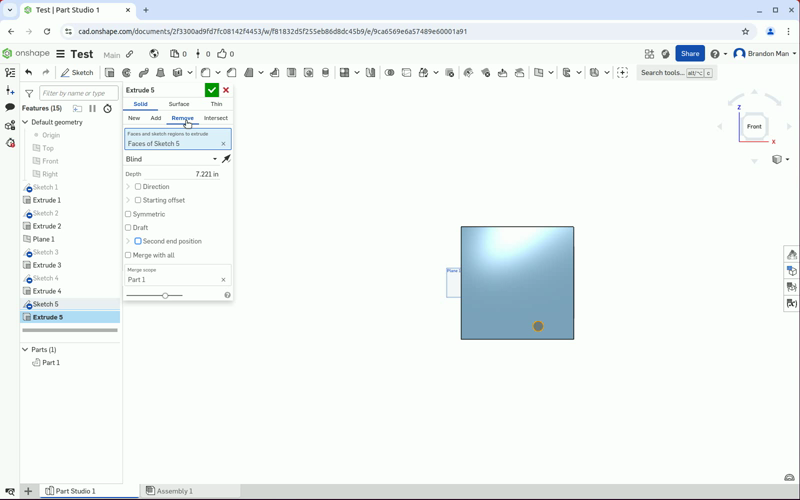
key(space)
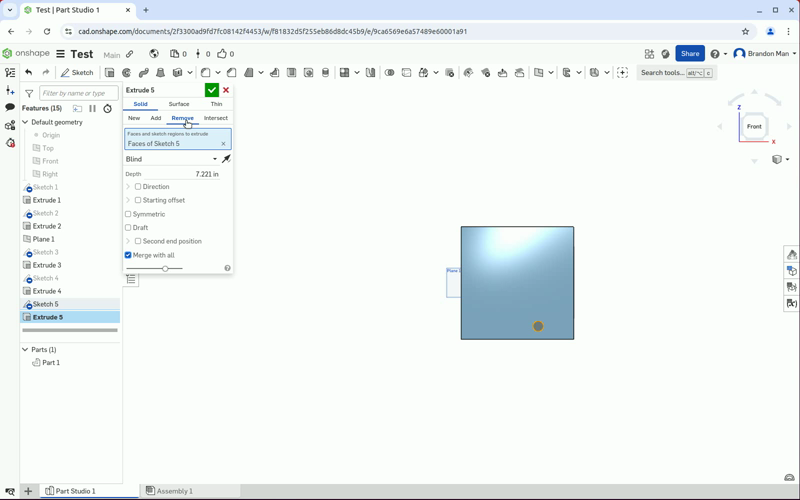
key(enter)
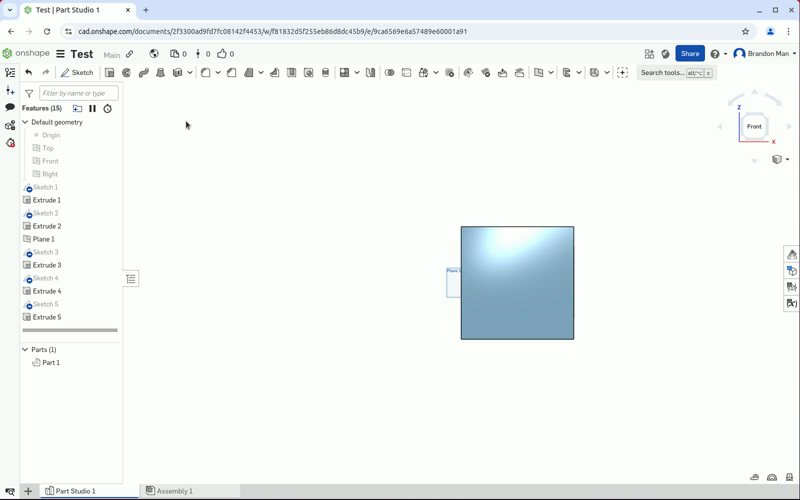
key(shift+h)
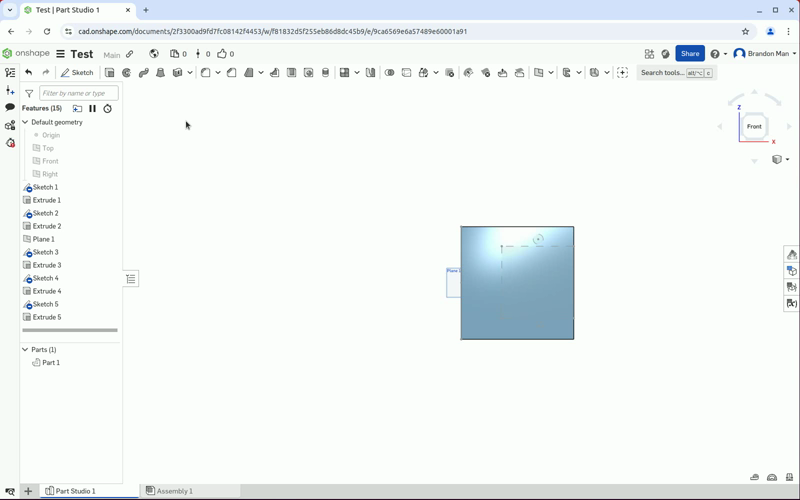
key(shift+h)
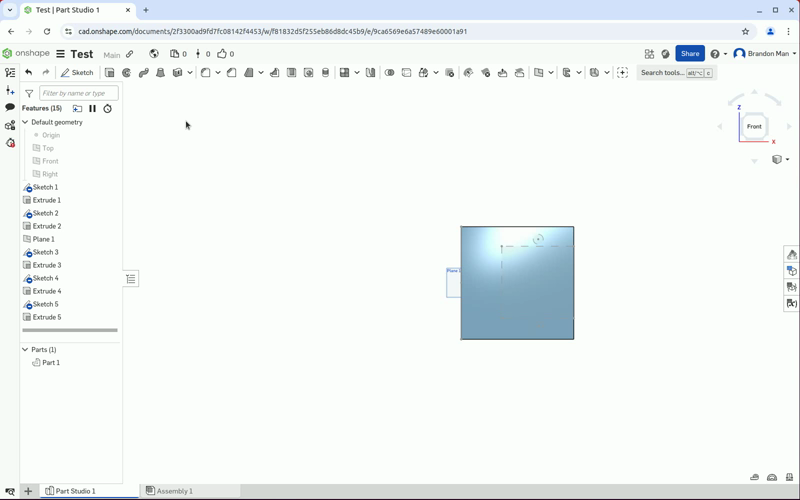
key(shift+7)
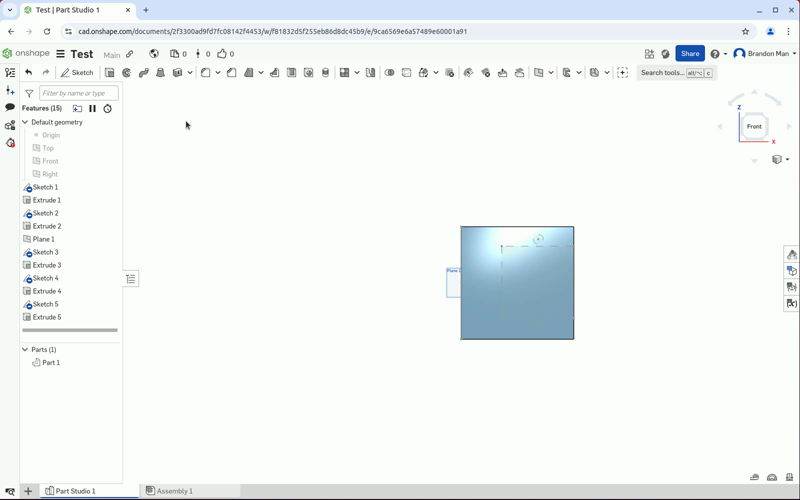
key(left, 2)
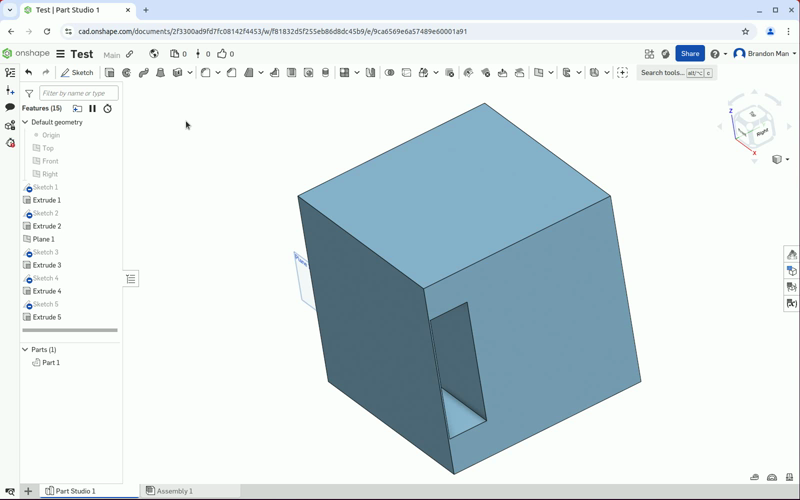
key(down, 2)
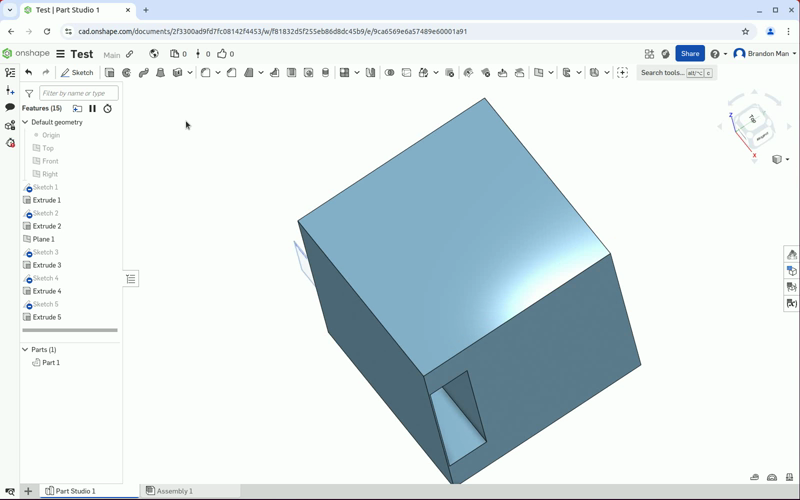
key(up, 2)
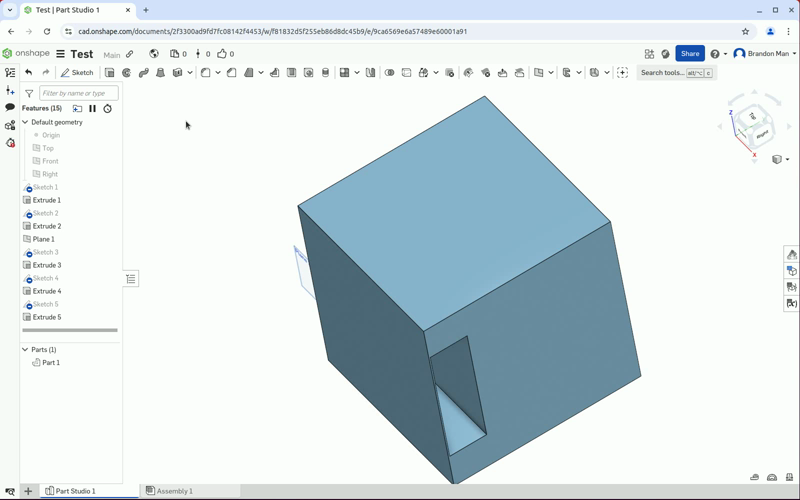
key(right, 2)
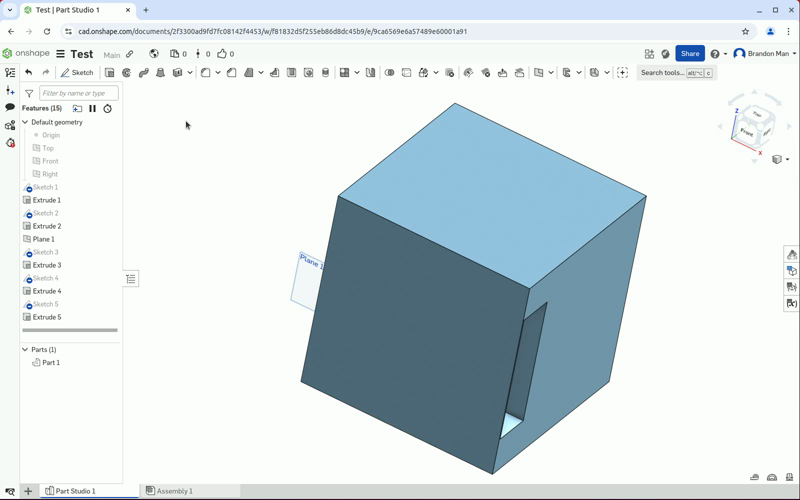
mouse_move(73, 189)
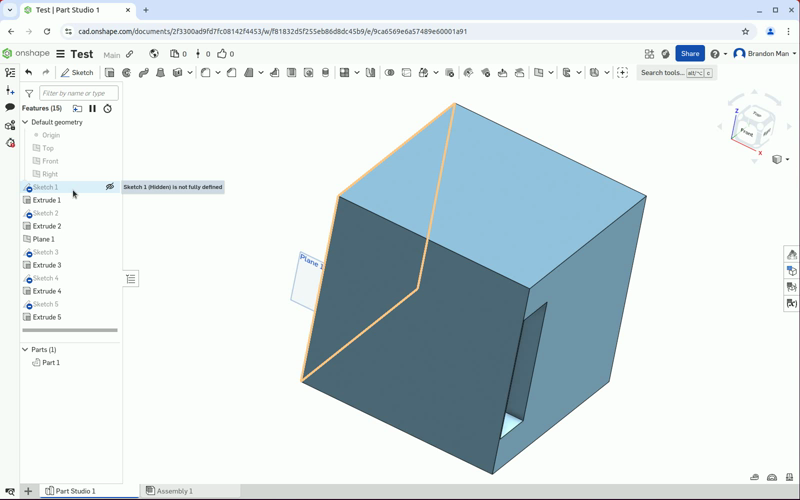
click(73, 189)